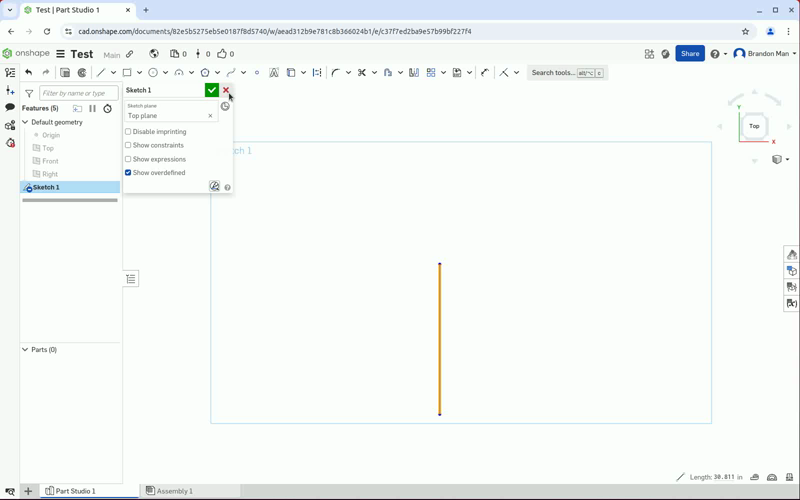
key(shift+h)
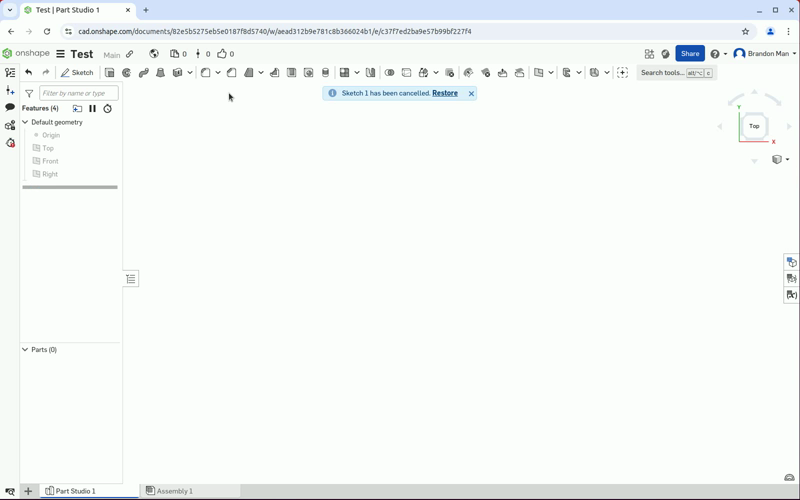
mouse_move(73, 352)
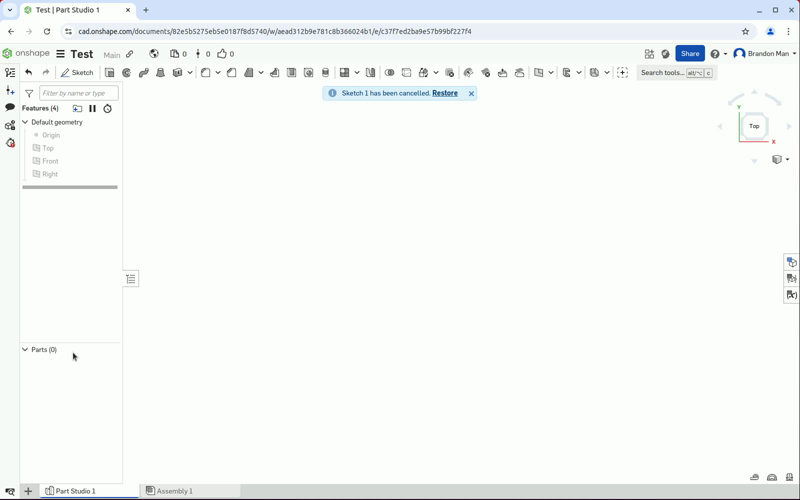
key(y)
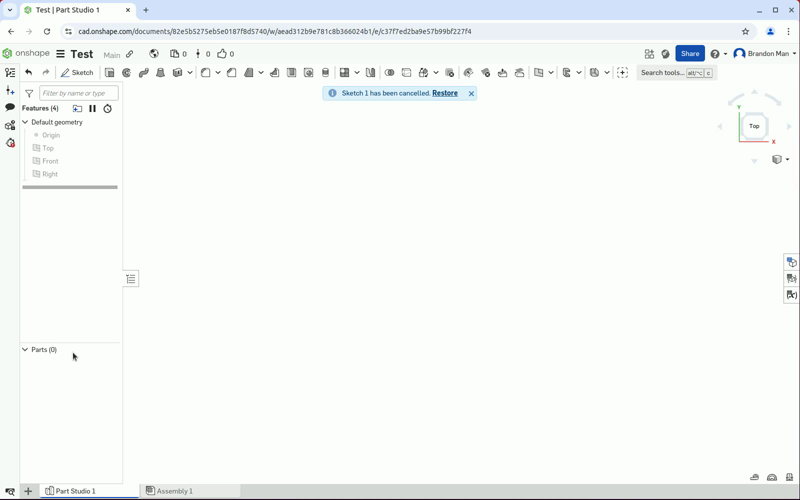
key(shift+p)
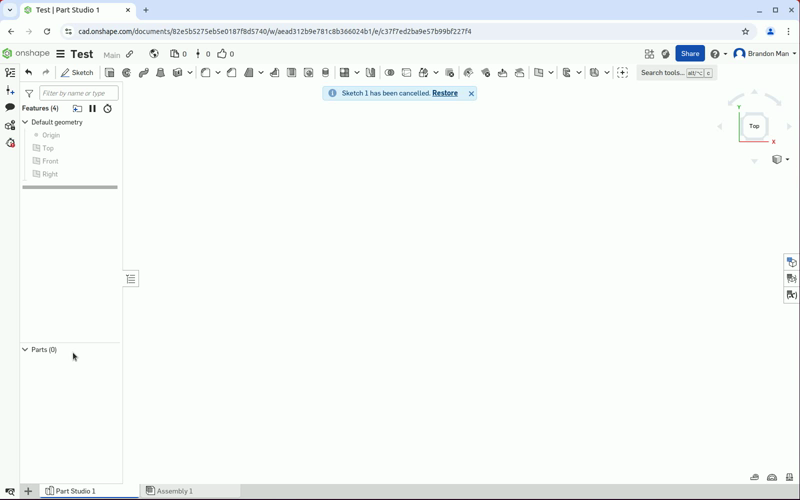
key(space)
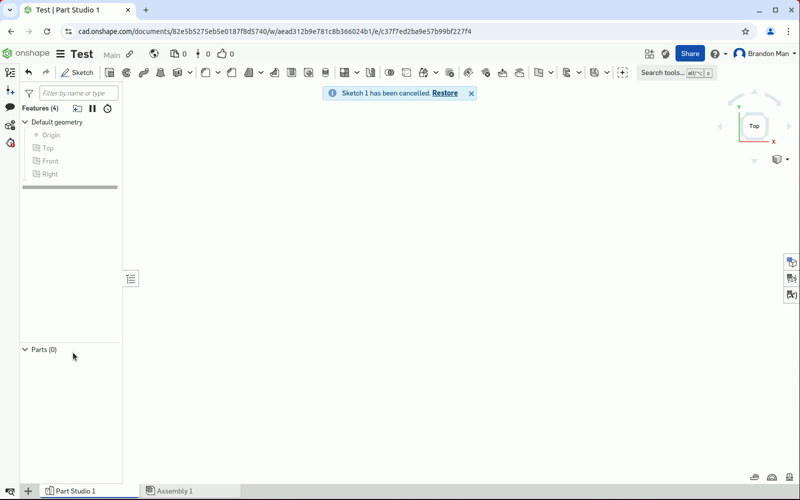
key_down(shift)
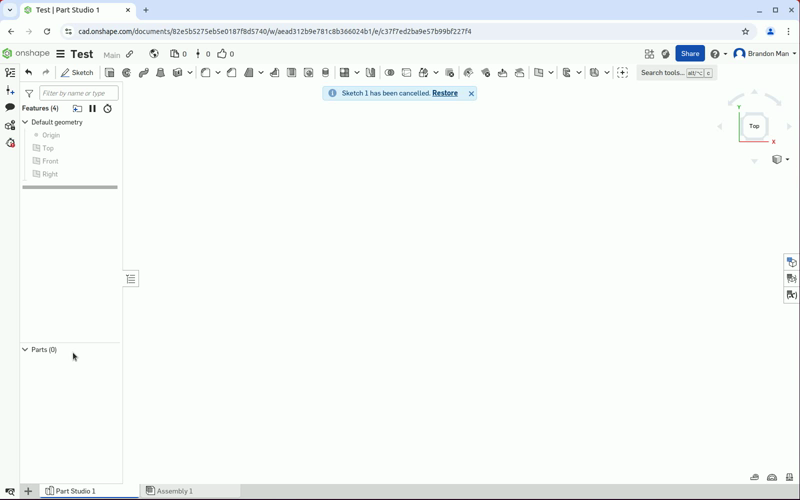
key(up)
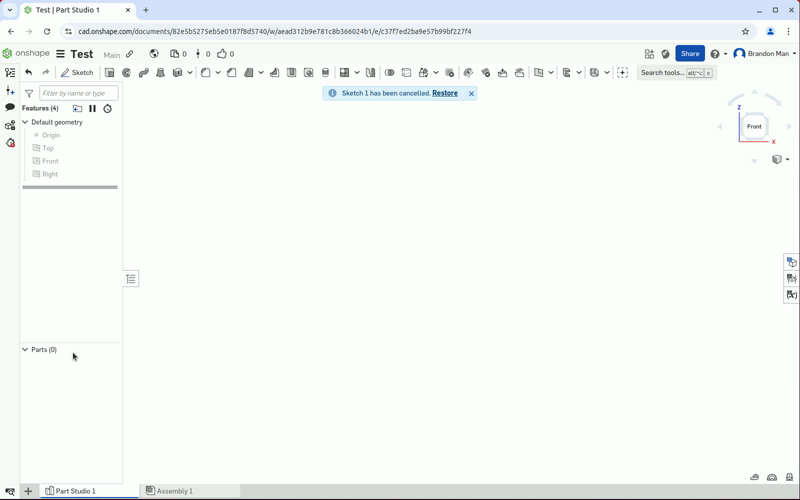
key_up(shift)
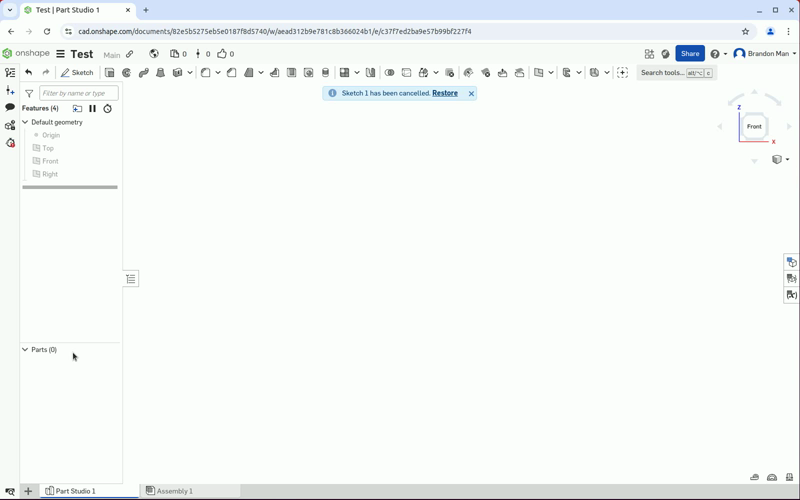
mouse_move(73, 352)
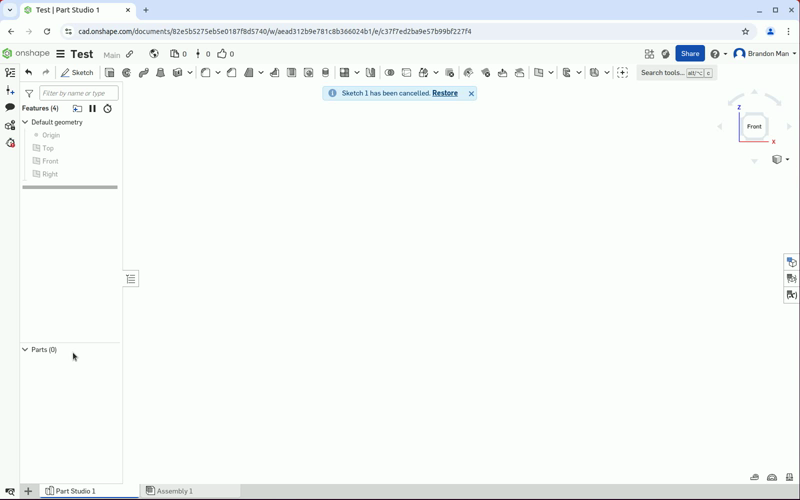
key(shift+y)
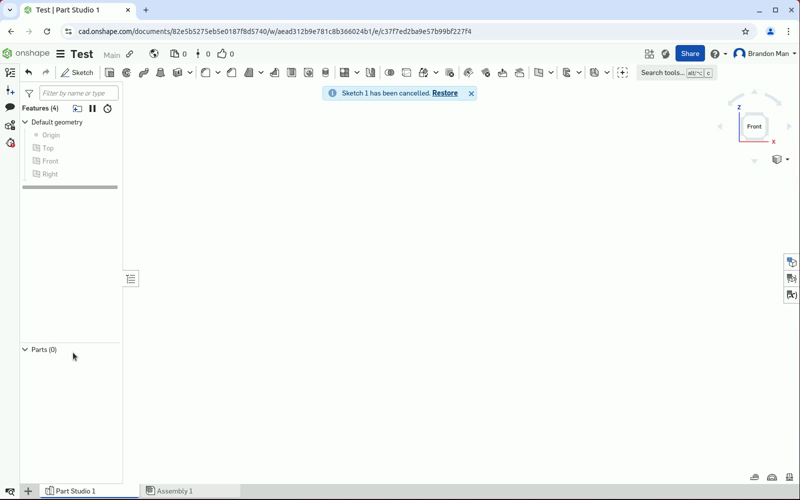
key(shift+s)
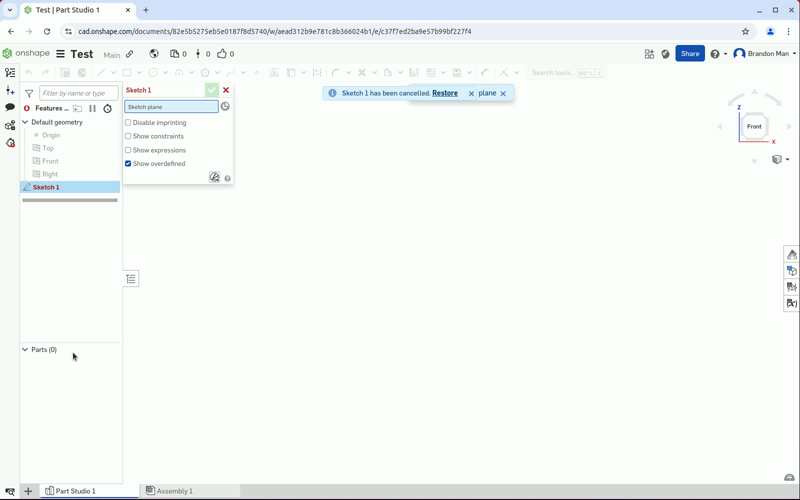
mouse_move(73, 163)
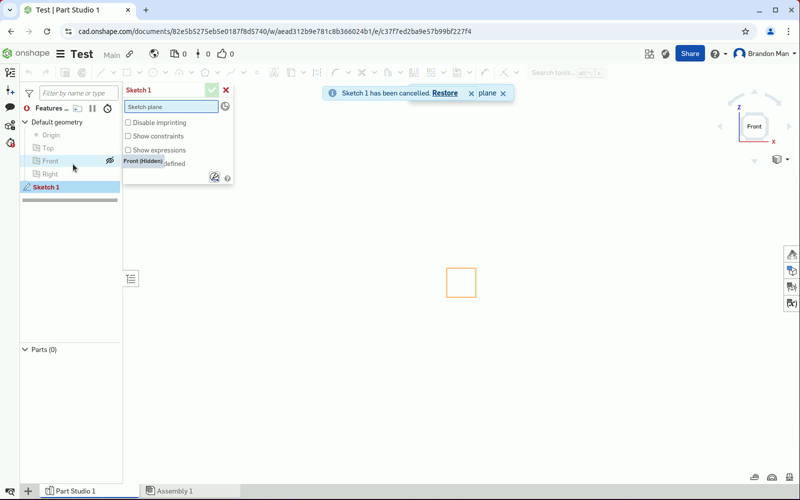
click(73, 163)
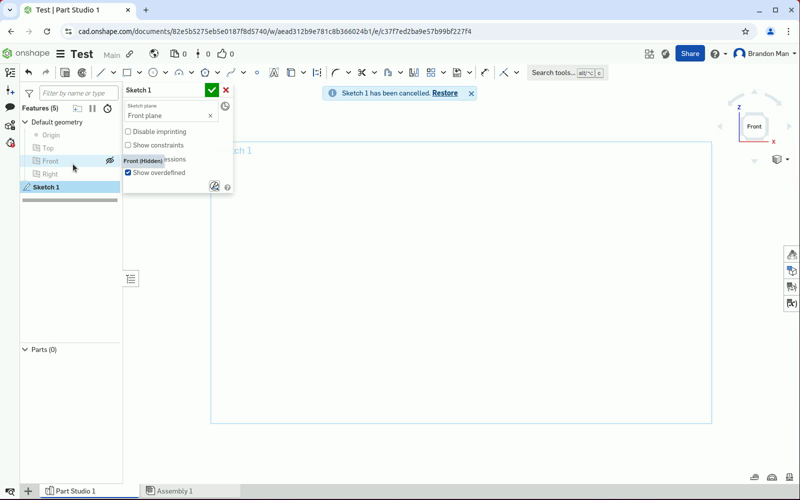
mouse_move(73, 352)
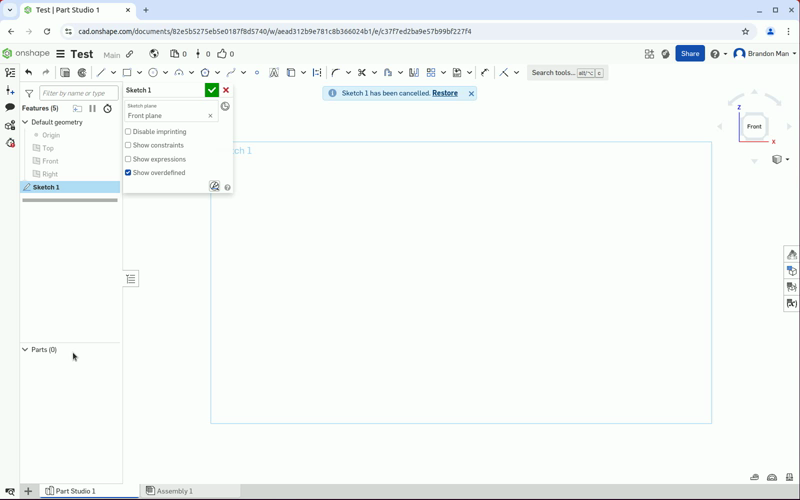
key(y)
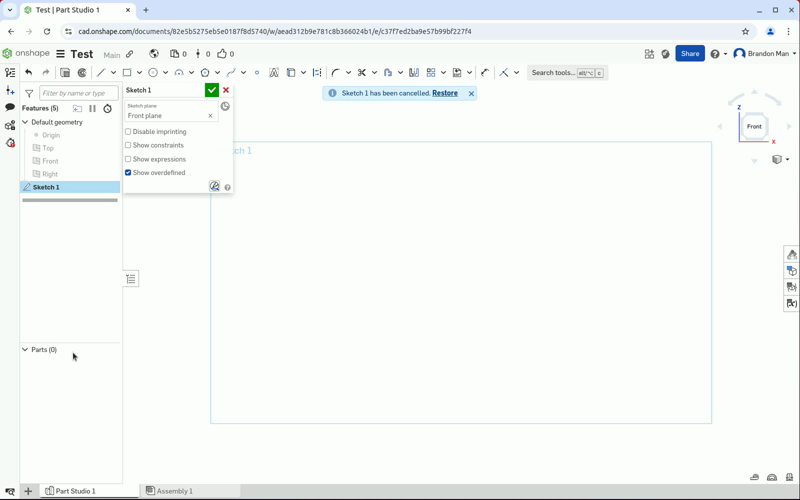
key(l)
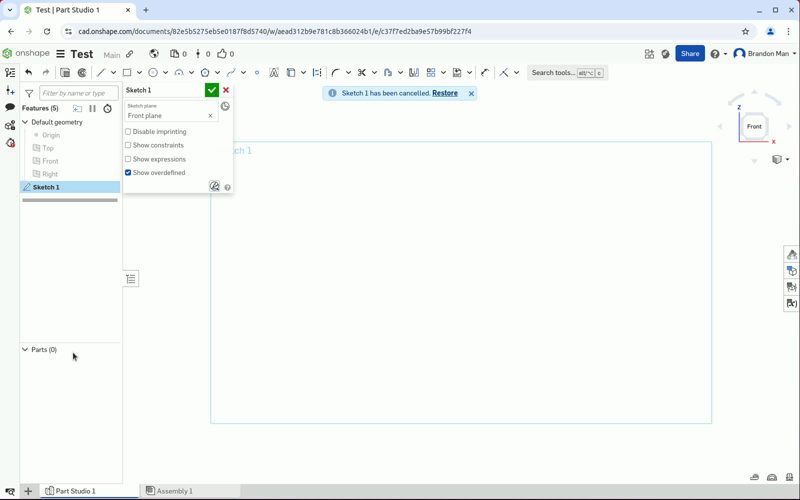
key_down(shift)
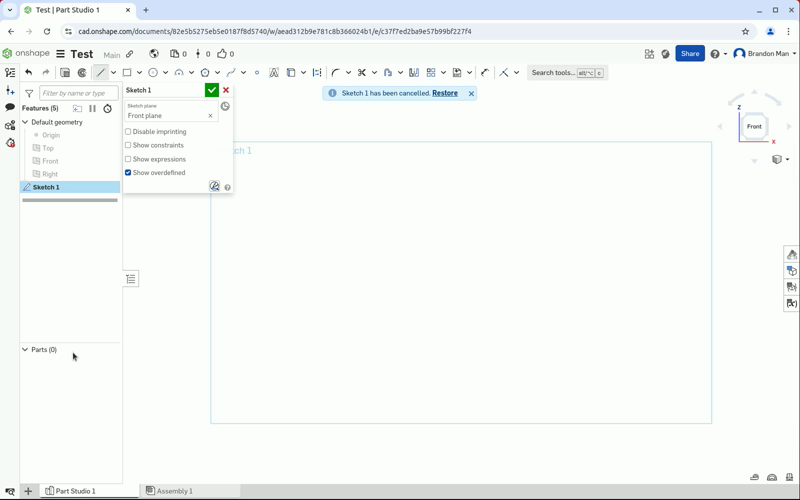
mouse_move(412, 303)
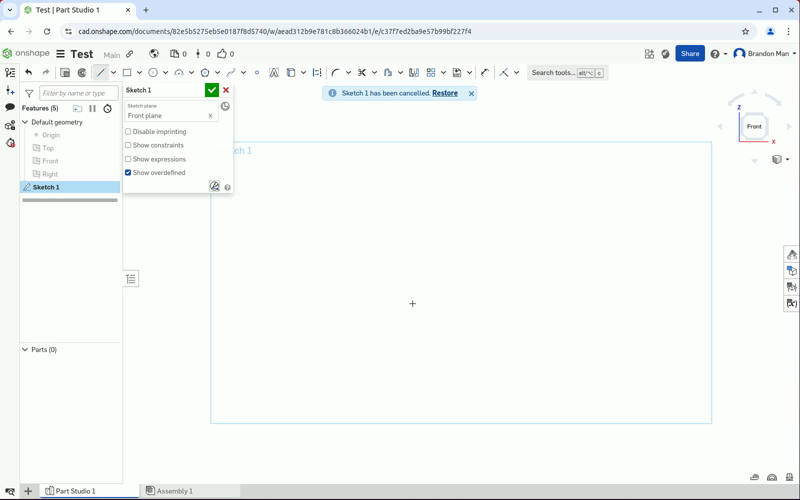
click(412, 303)
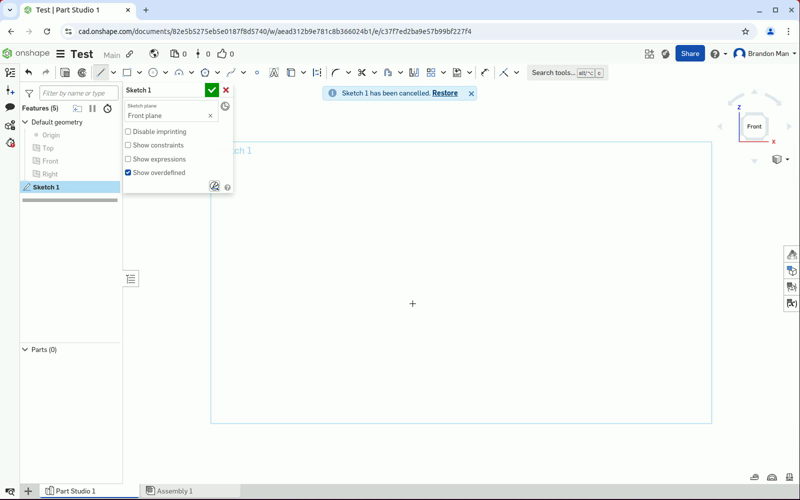
key_up(shift)
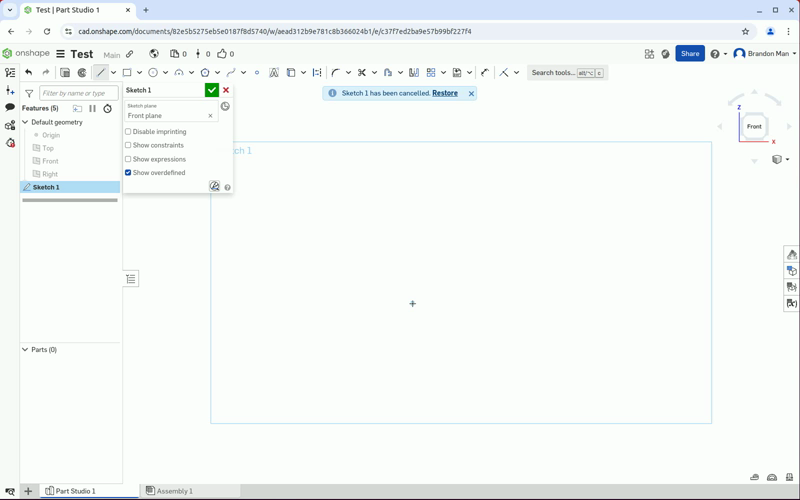
key_down(shift)
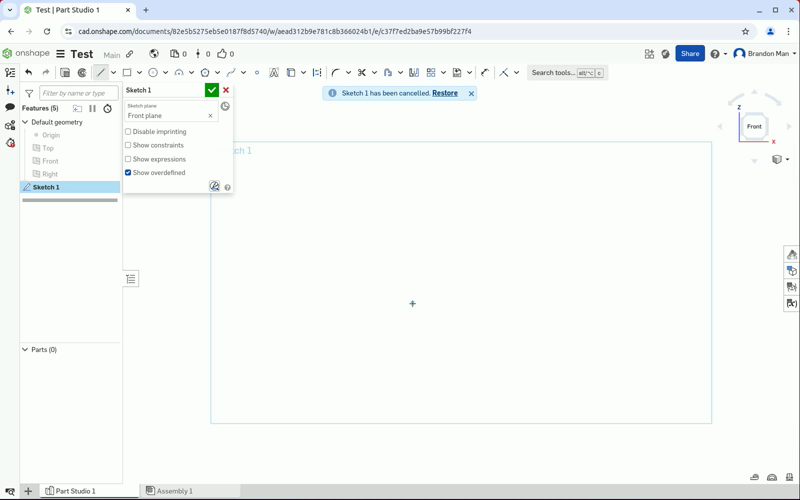
mouse_move(442, 303)
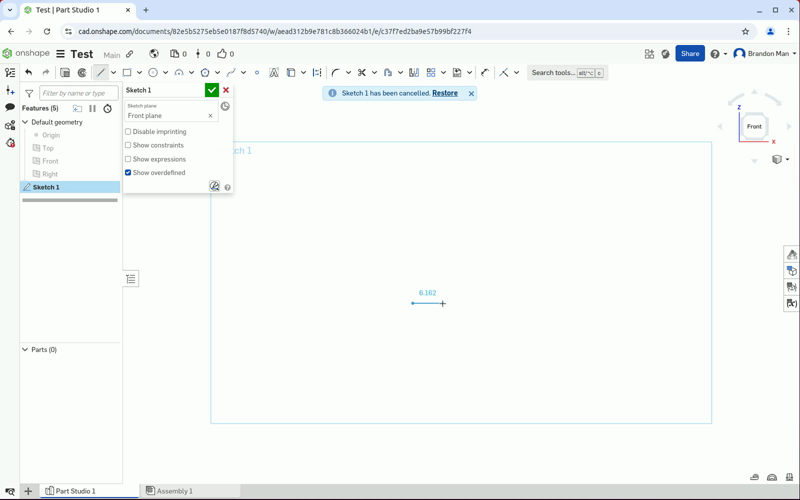
mouse_move(421, 303)
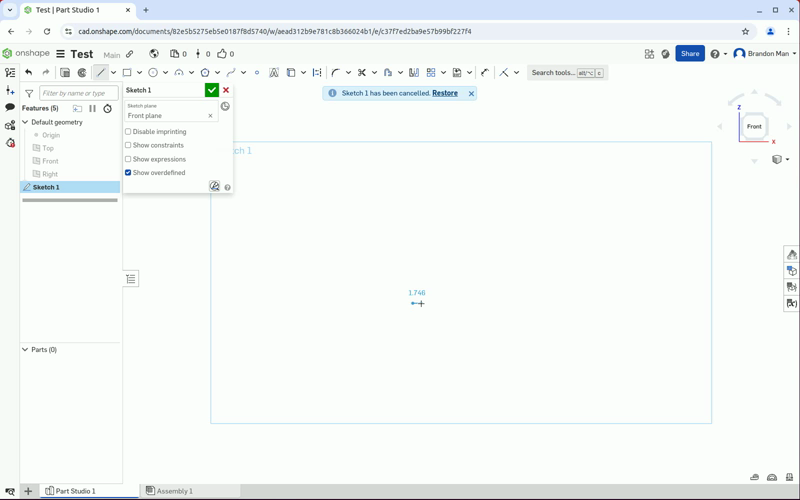
click(421, 303)
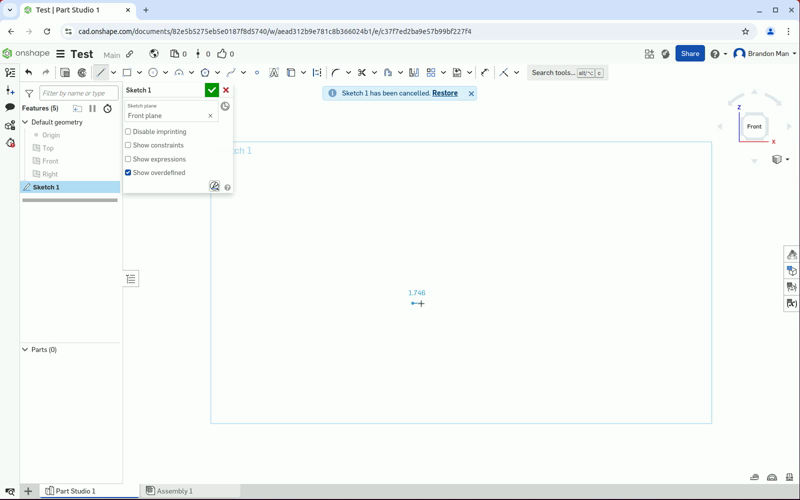
key_up(shift)
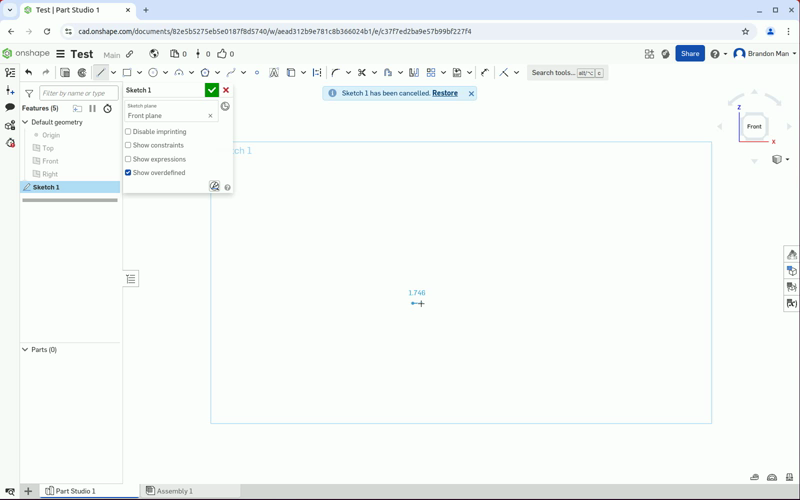
key_down(shift)
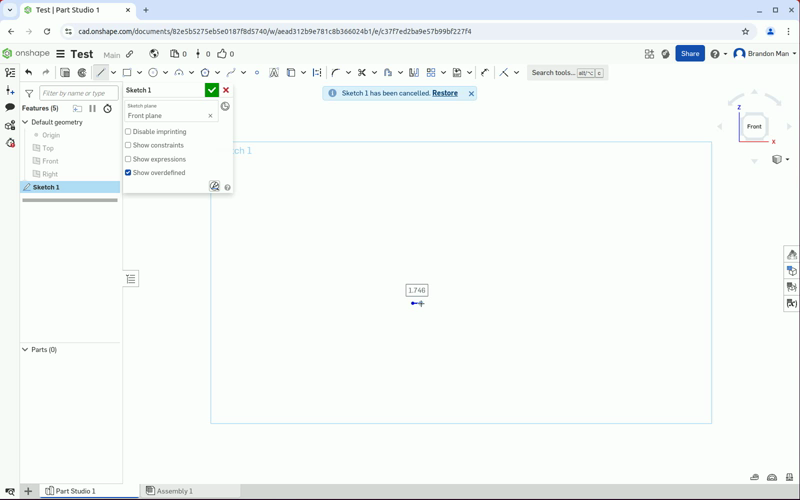
mouse_move(451, 303)
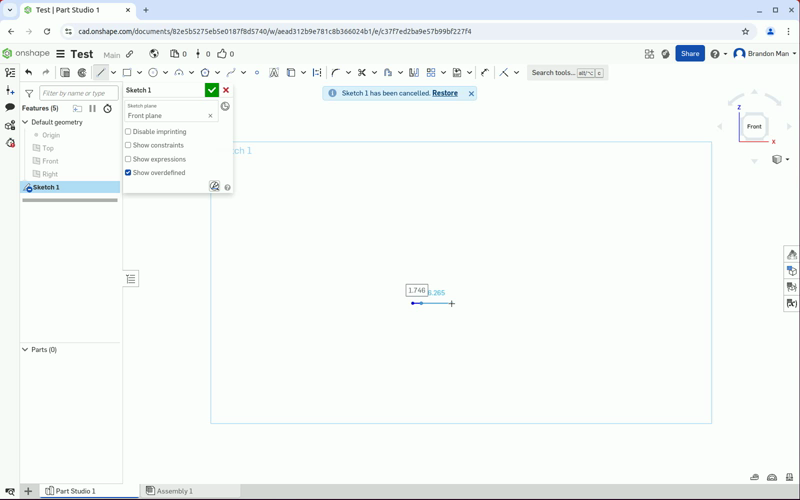
mouse_move(421, 285)
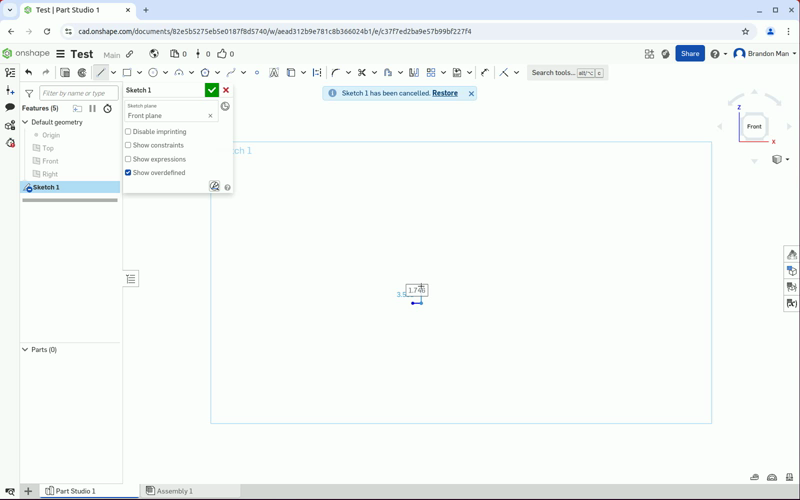
click(421, 285)
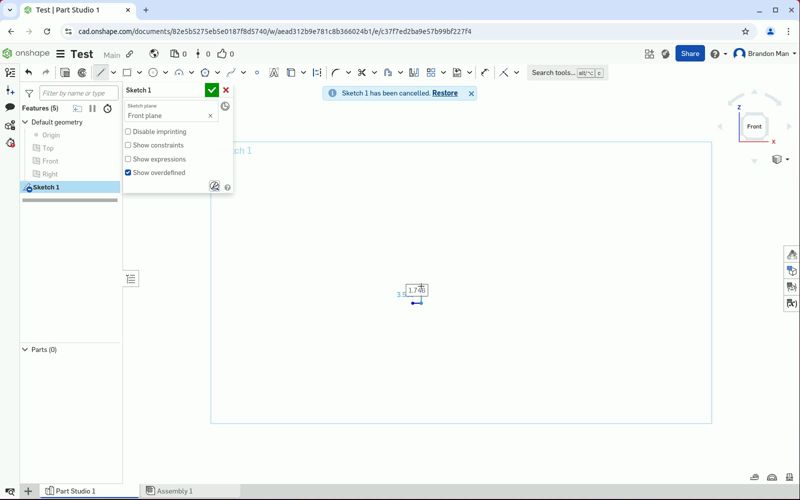
key_up(shift)
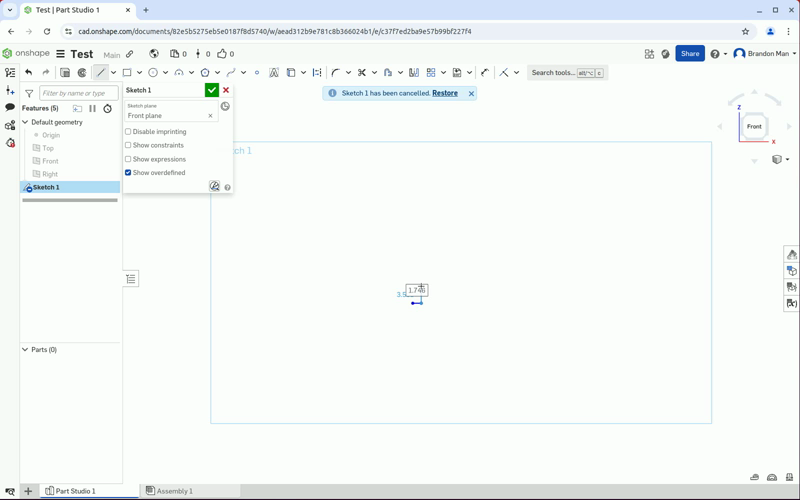
key_down(shift)
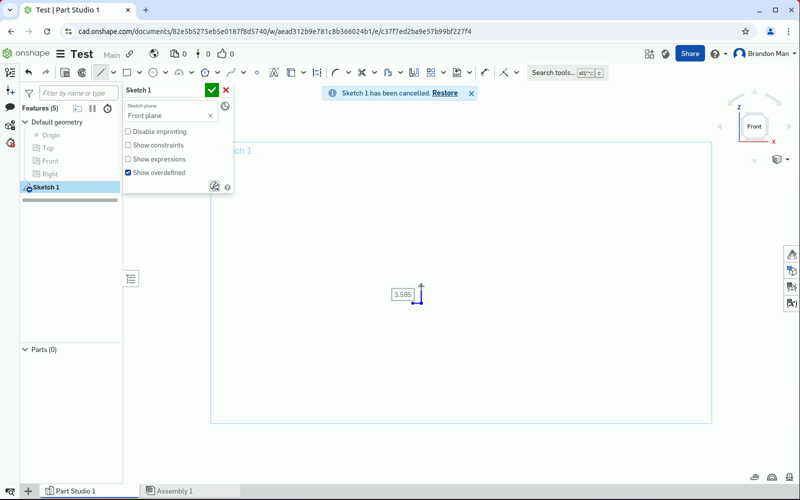
mouse_move(451, 285)
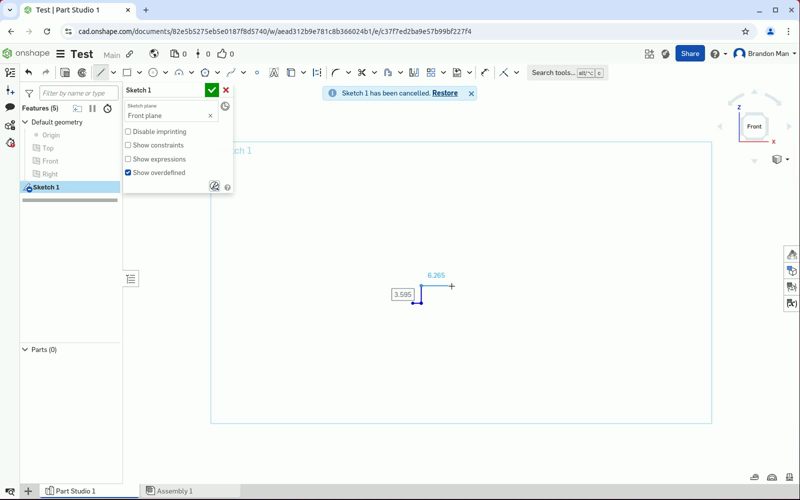
mouse_move(421, 277)
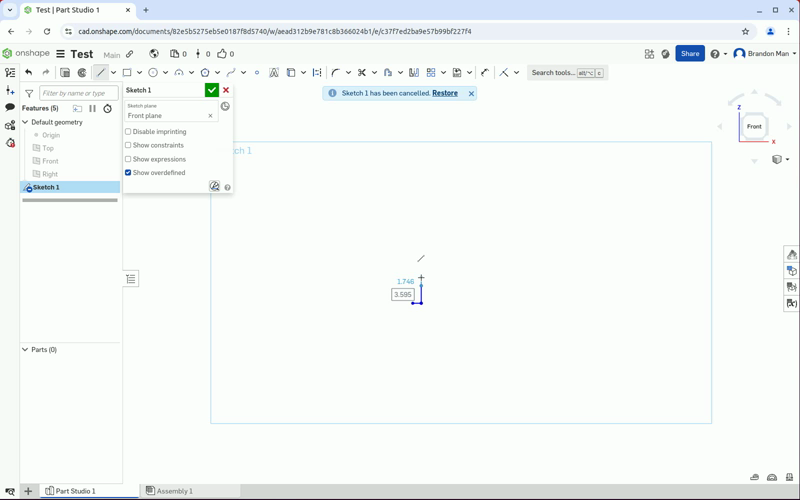
click(421, 277)
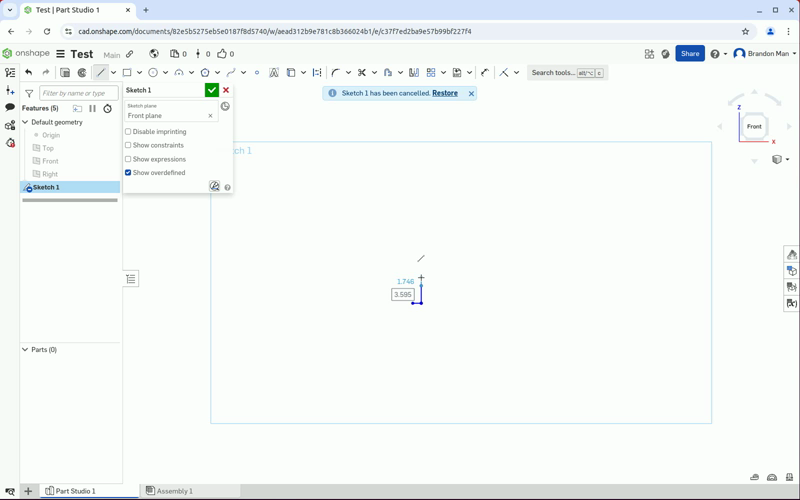
key_up(shift)
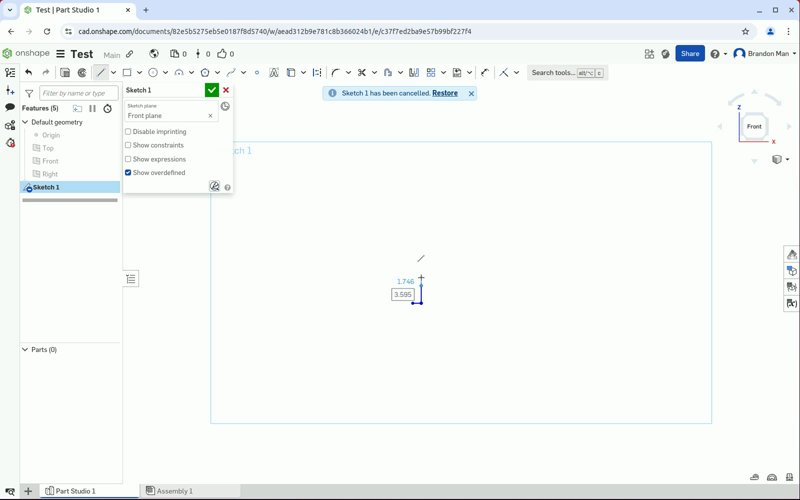
key_down(shift)
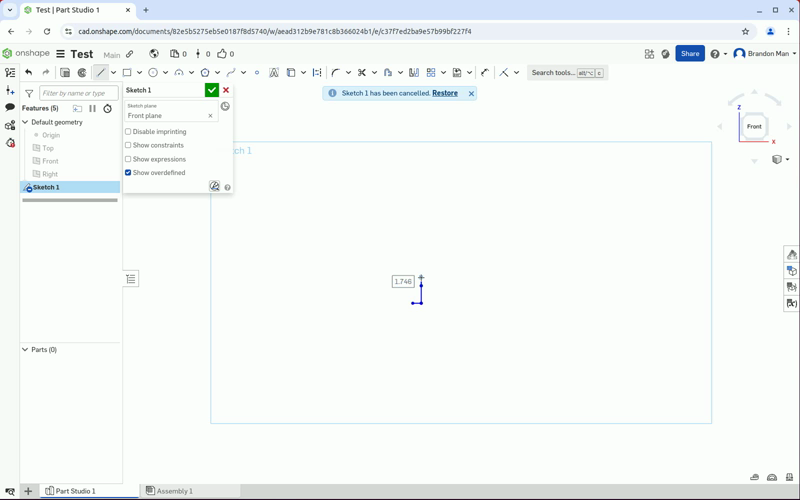
mouse_move(451, 277)
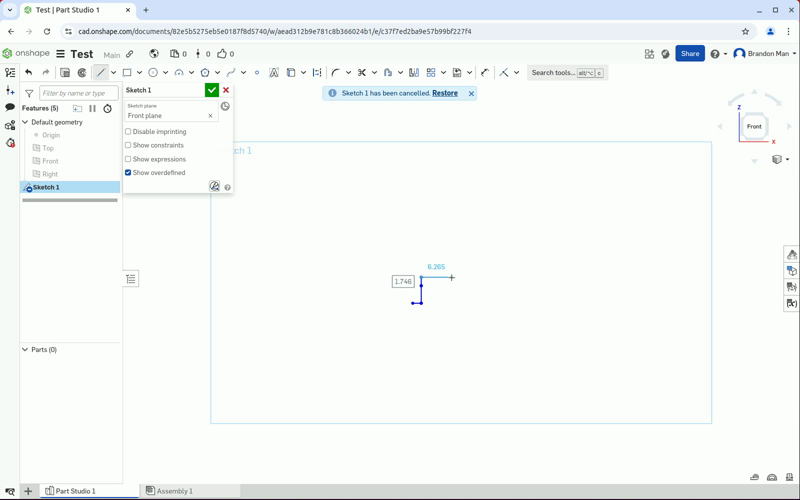
mouse_move(412, 277)
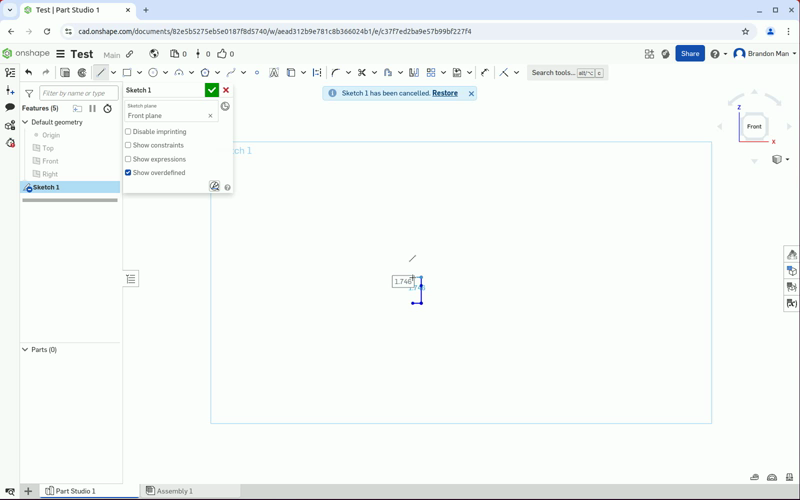
click(412, 277)
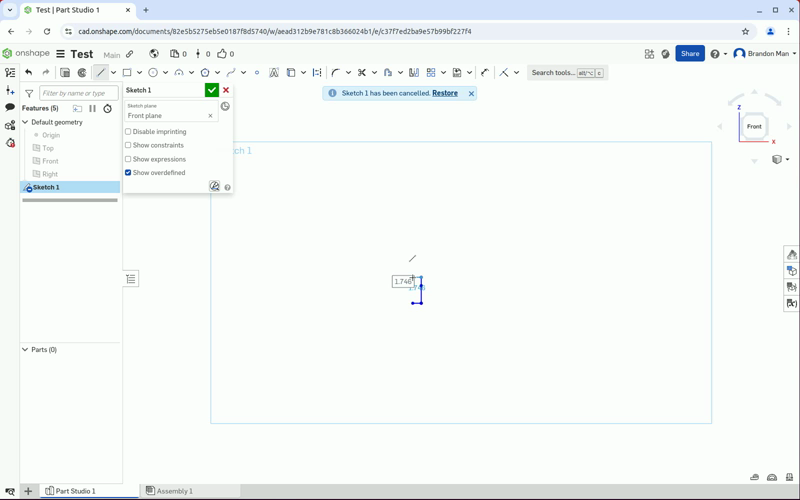
key_up(shift)
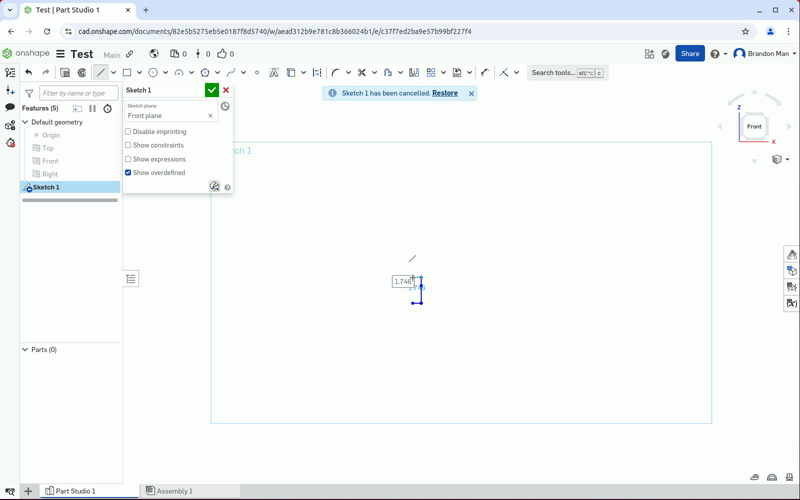
mouse_move(442, 277)
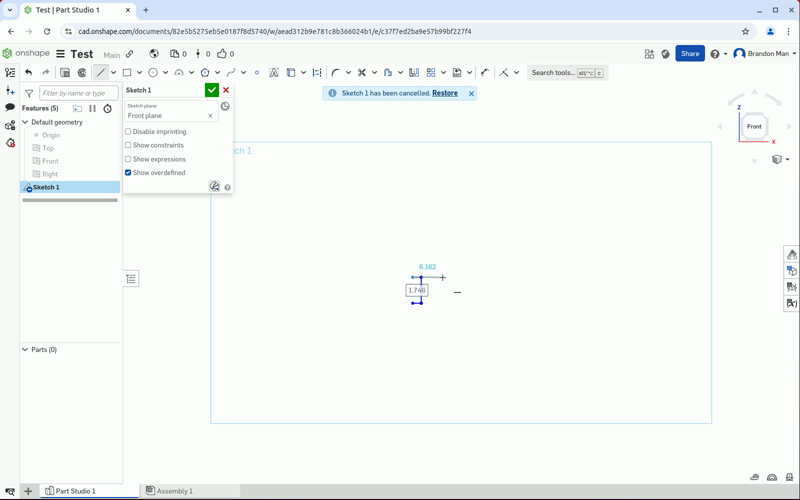
key_down(shift)
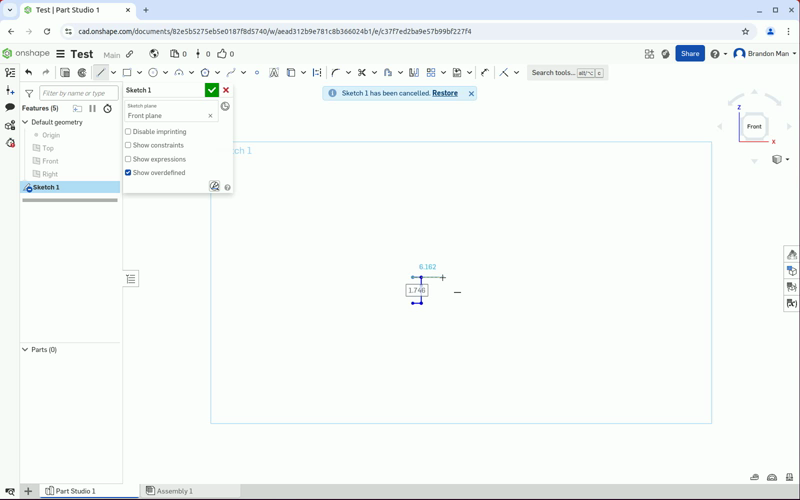
mouse_move(412, 303)
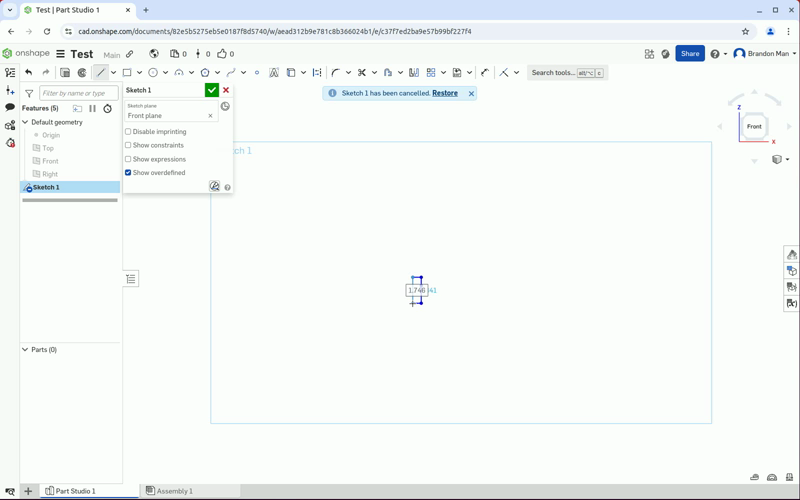
key_up(shift)
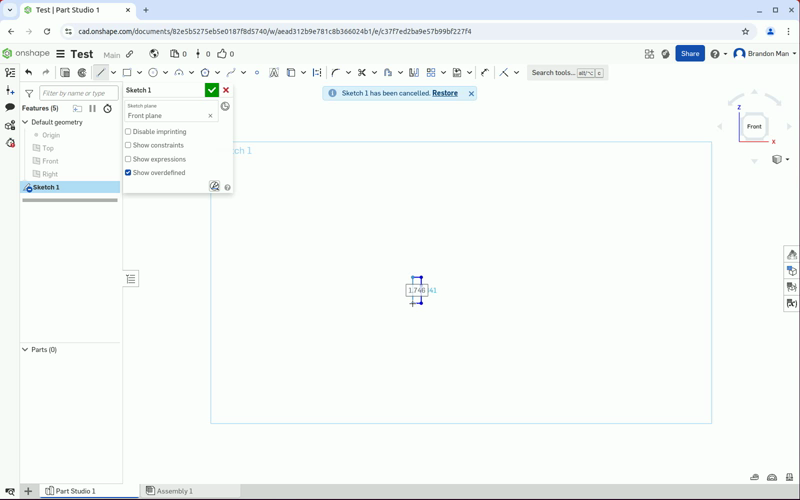
click(412, 303)
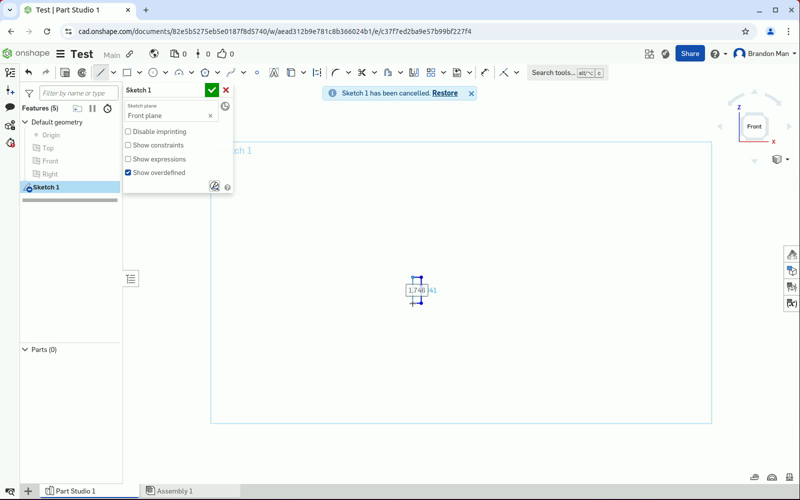
key(esc)
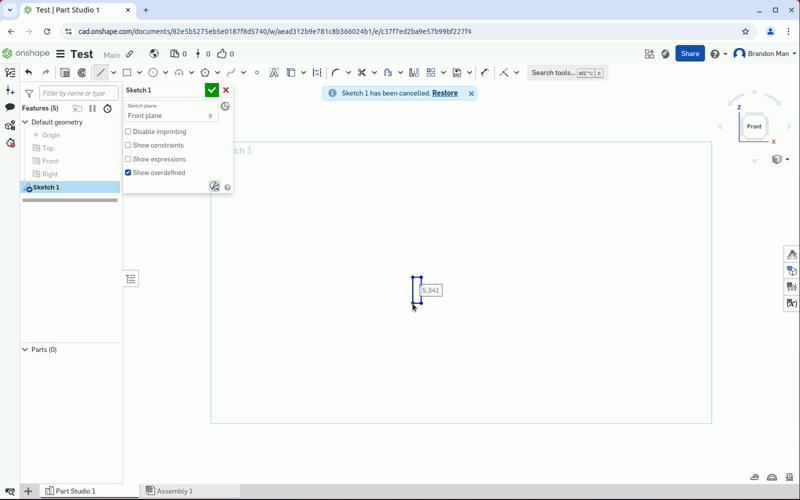
mouse_move(415, 293)
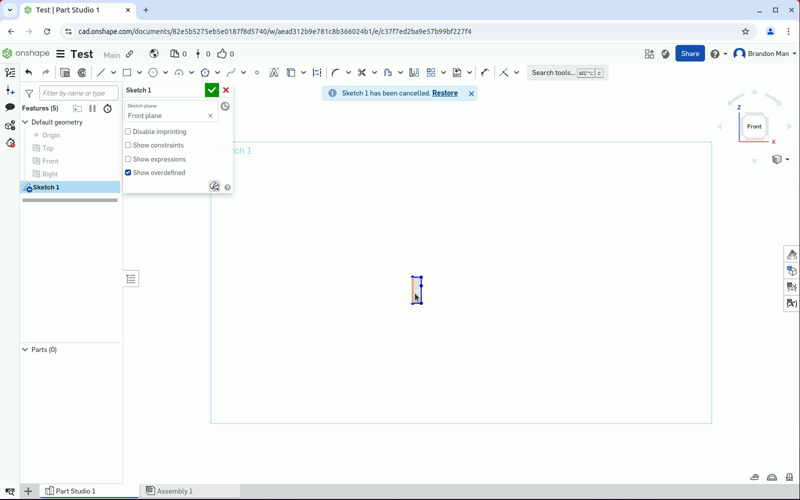
scroll(6)
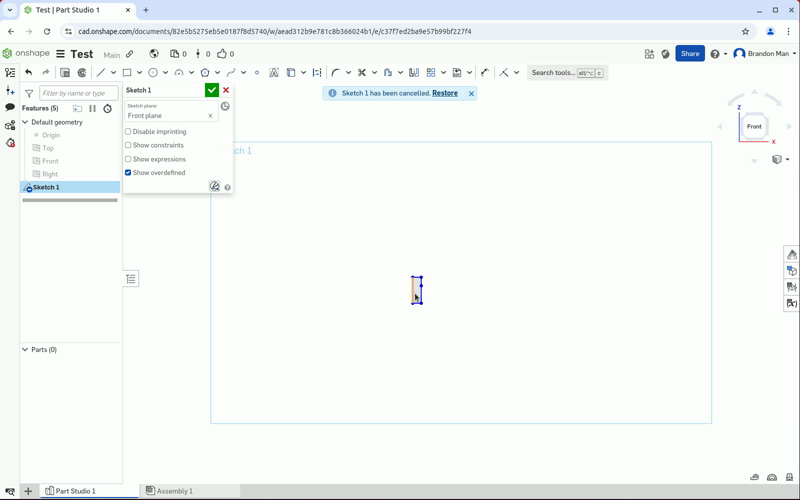
scroll(6)
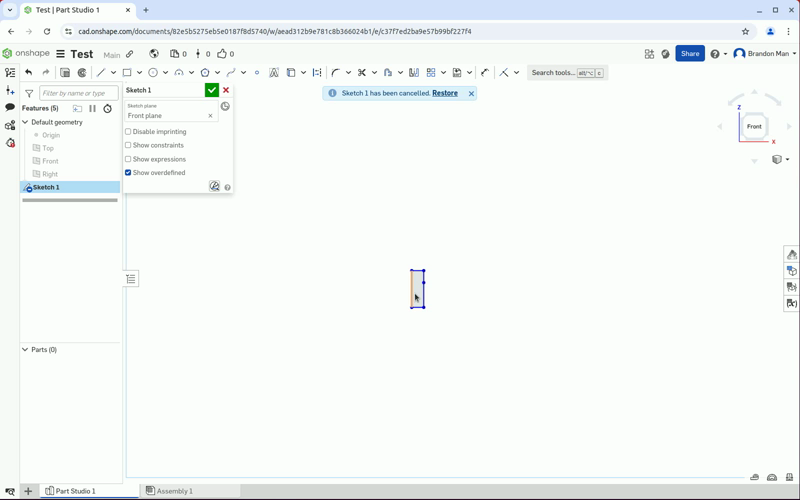
scroll(6)
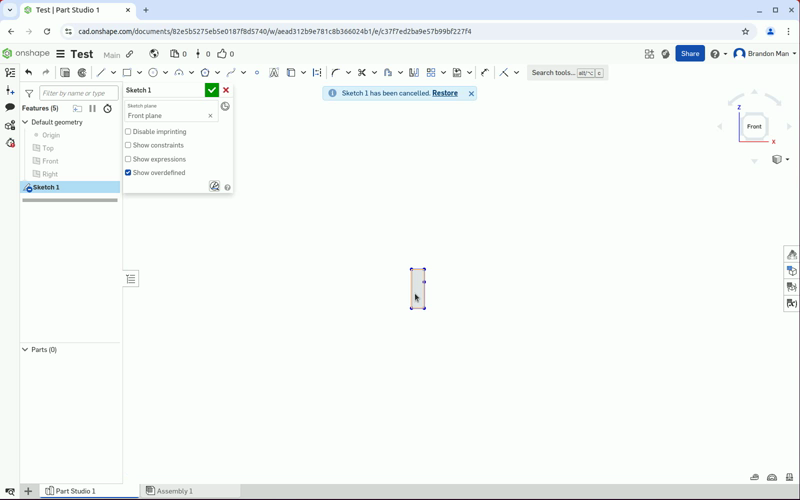
scroll(6)
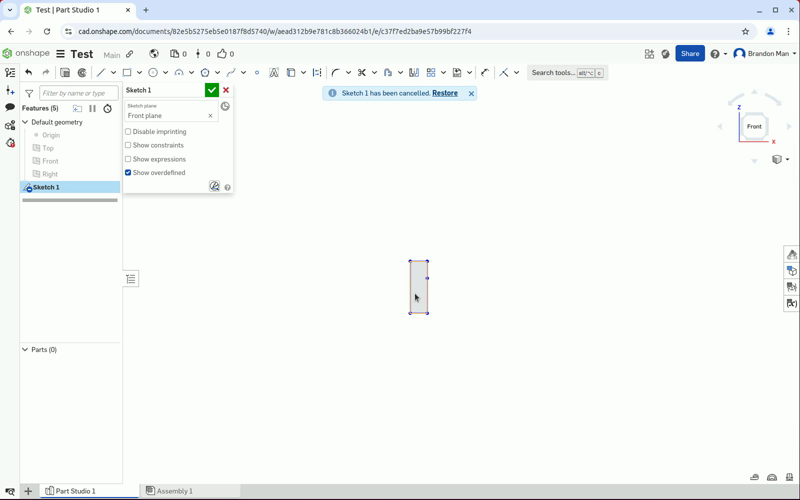
scroll(6)
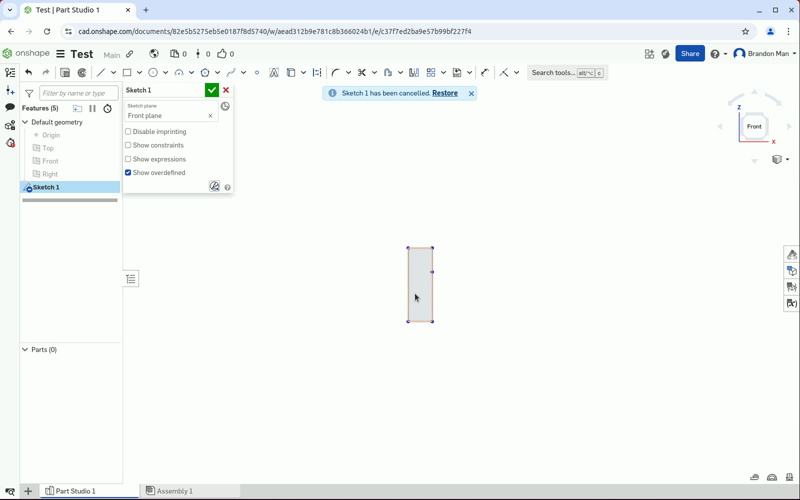
scroll(6)
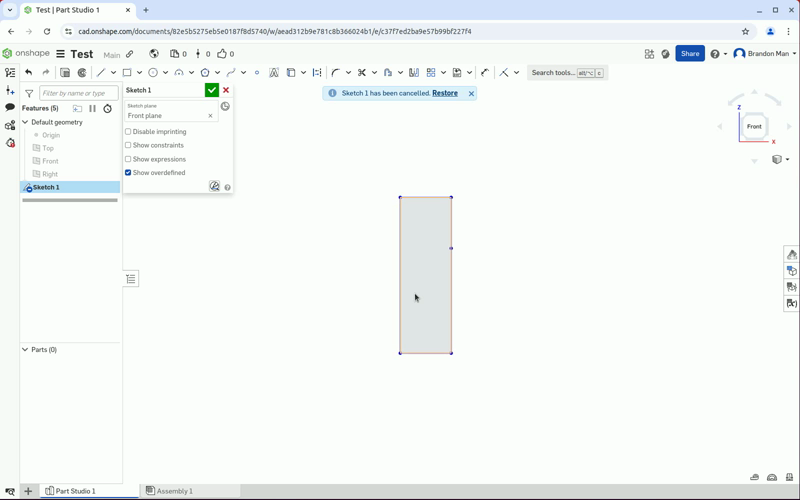
scroll(6)
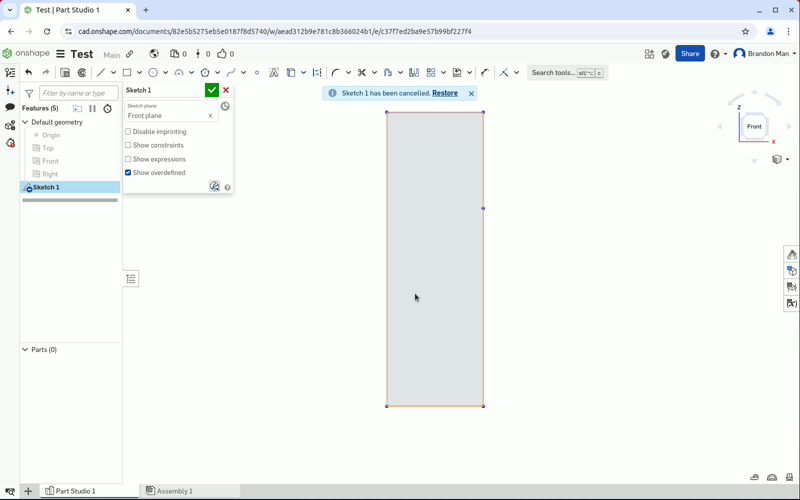
click(415, 293)
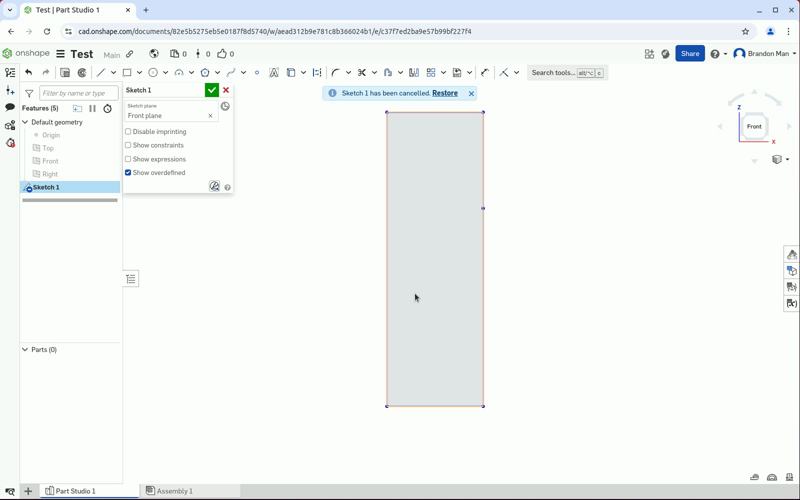
scroll(-6)
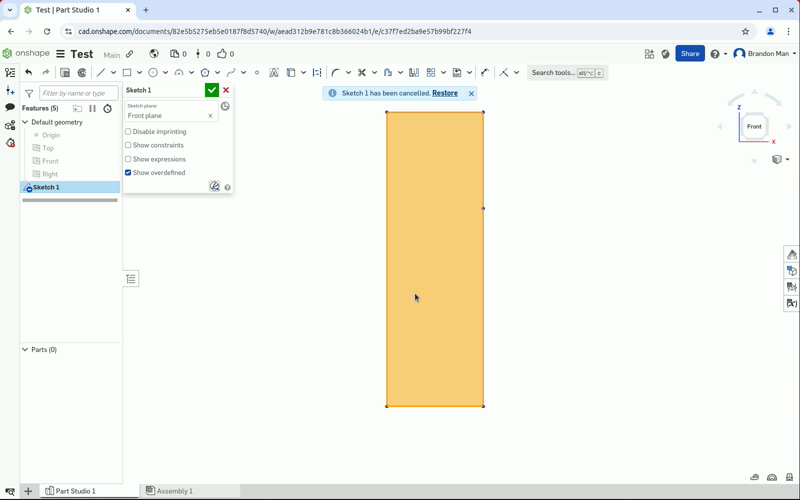
scroll(-6)
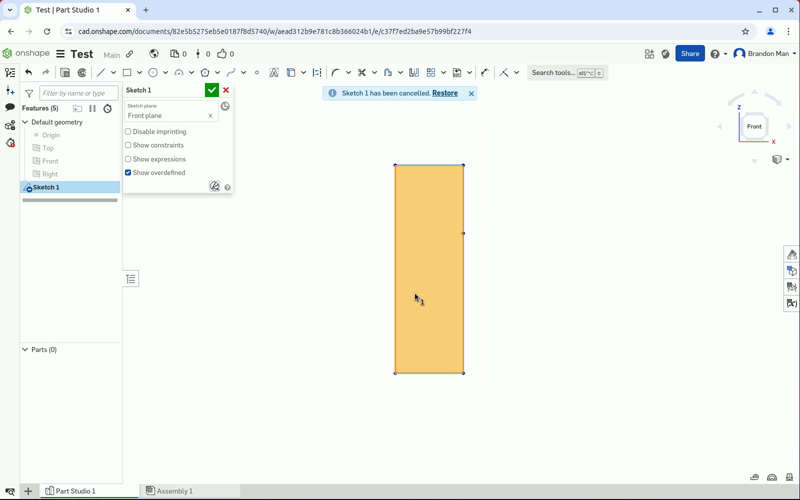
scroll(-6)
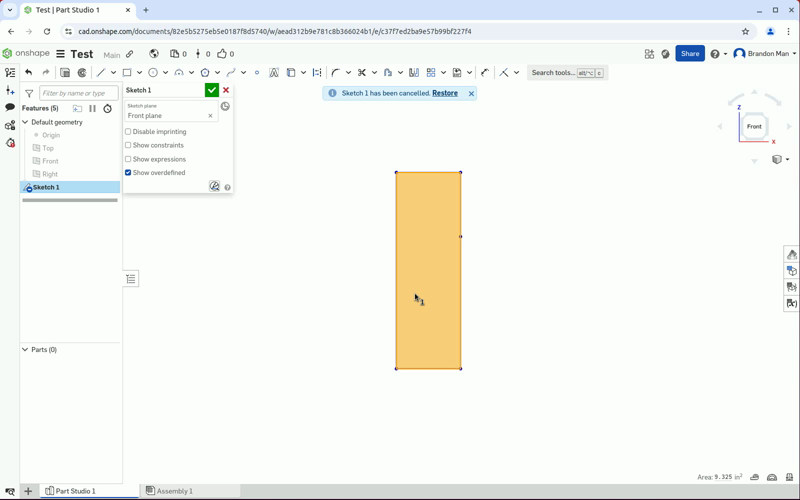
scroll(-6)
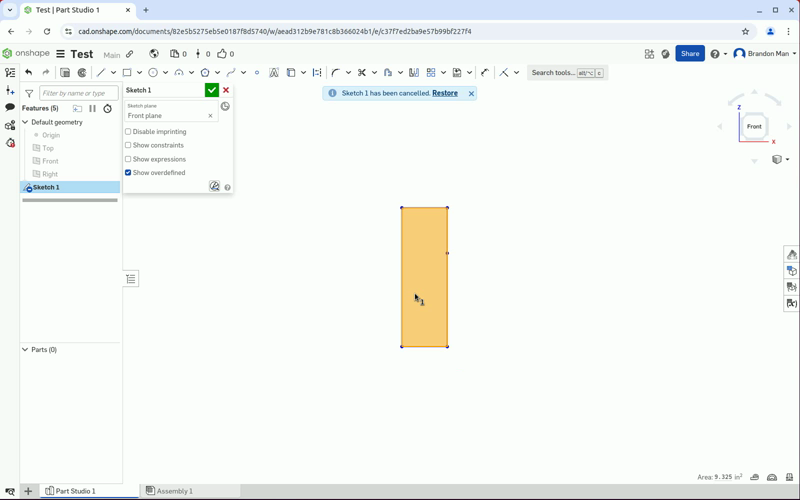
scroll(-6)
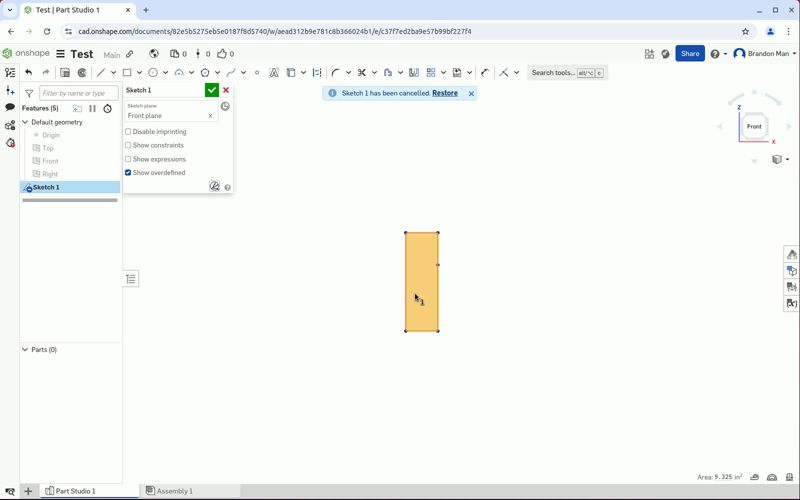
scroll(-6)
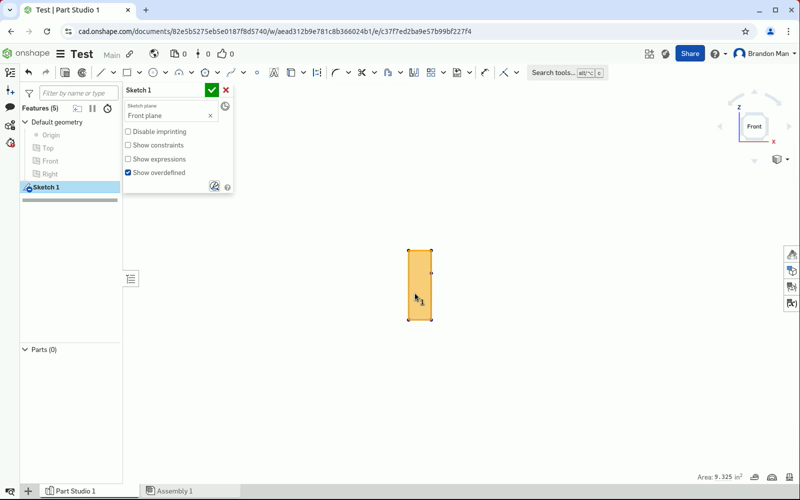
scroll(-6)
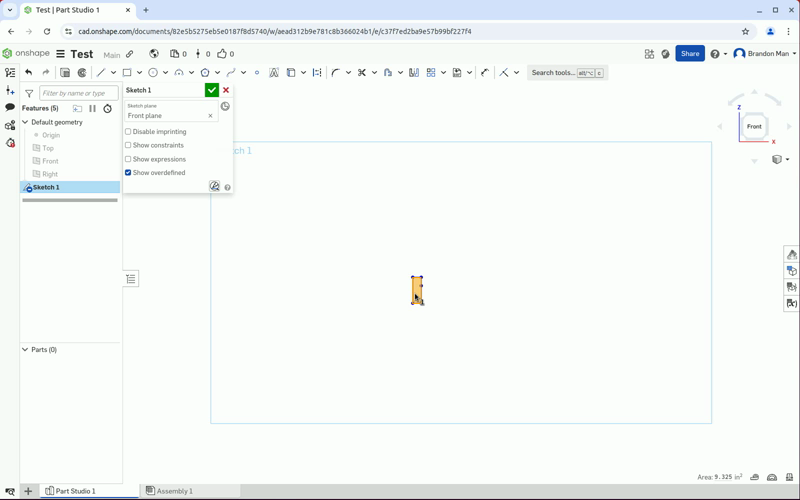
mouse_move(73, 352)
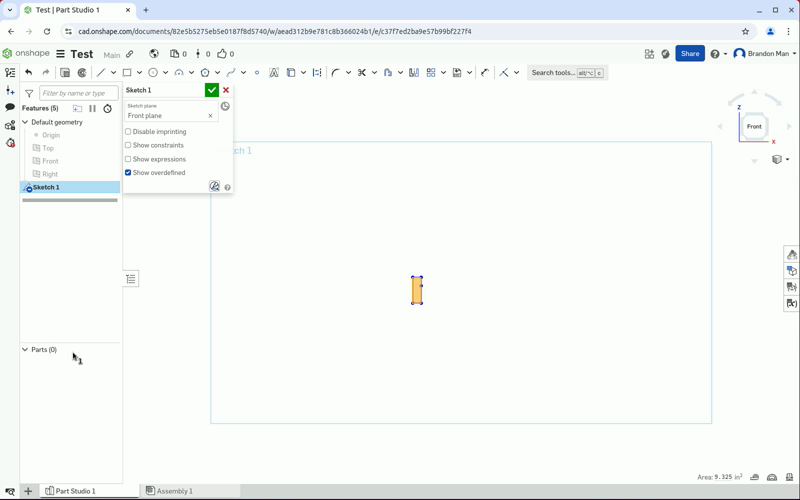
key(shift+y)
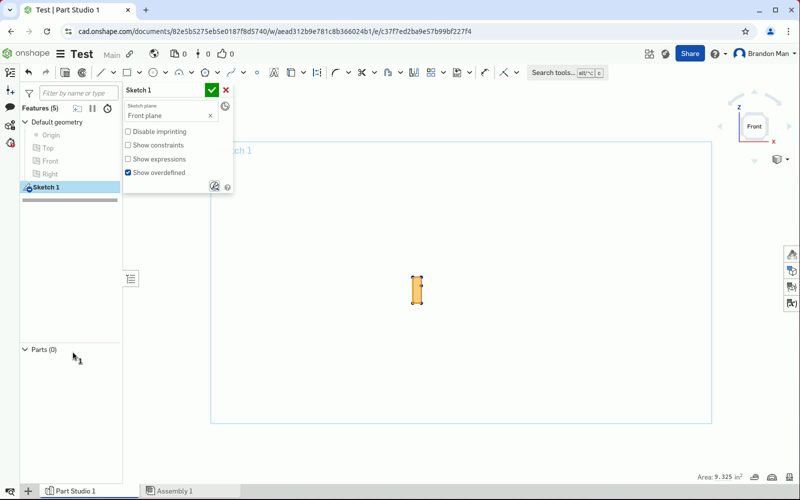
key(shift+e)
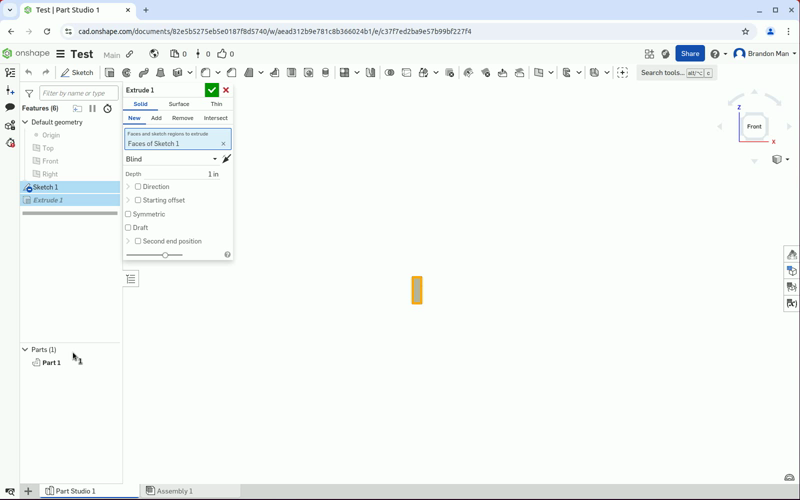
mouse_move(143, 106)
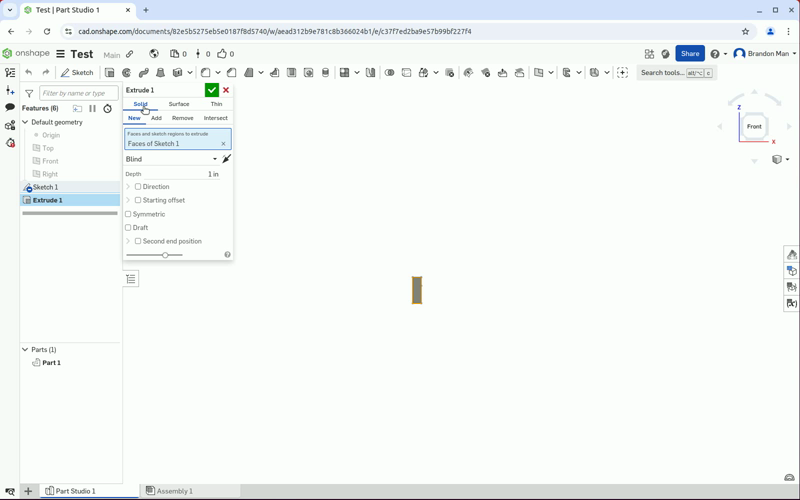
click(143, 106)
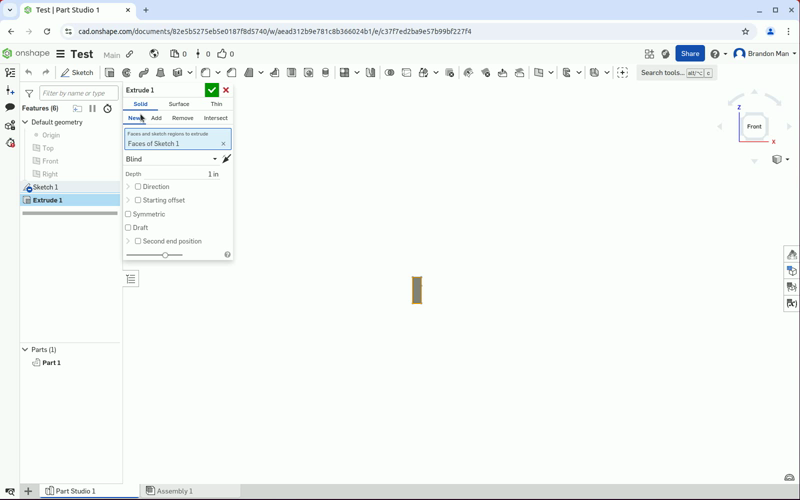
mouse_move(137, 120)
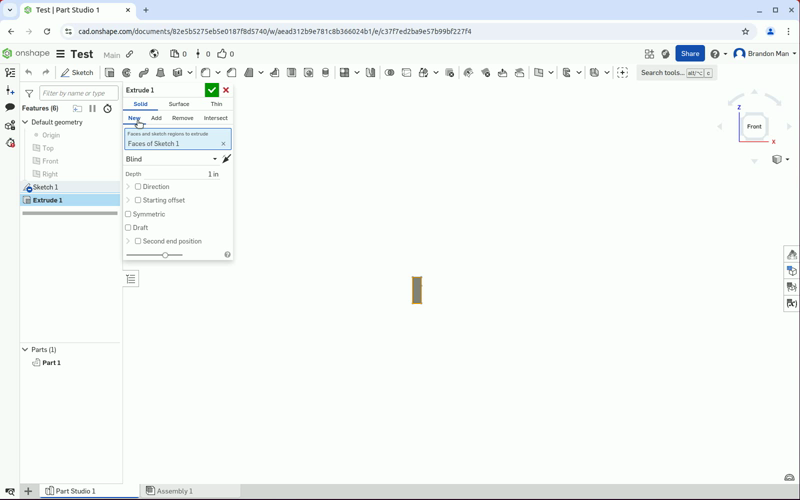
click(137, 120)
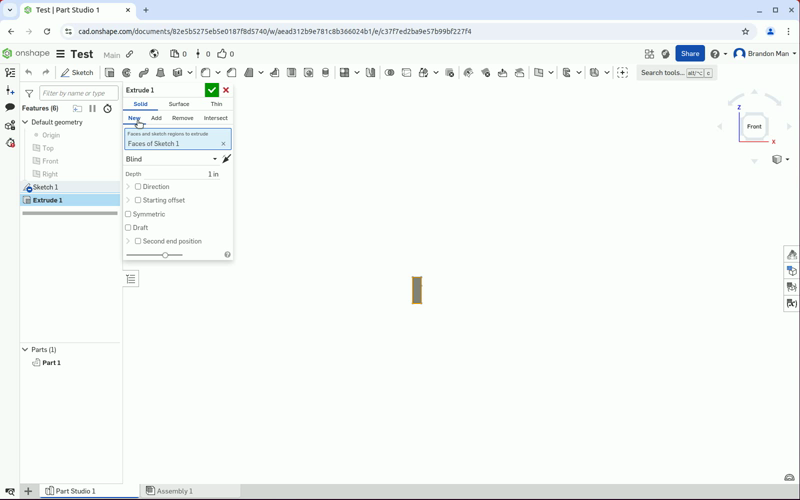
key(tab, 4)
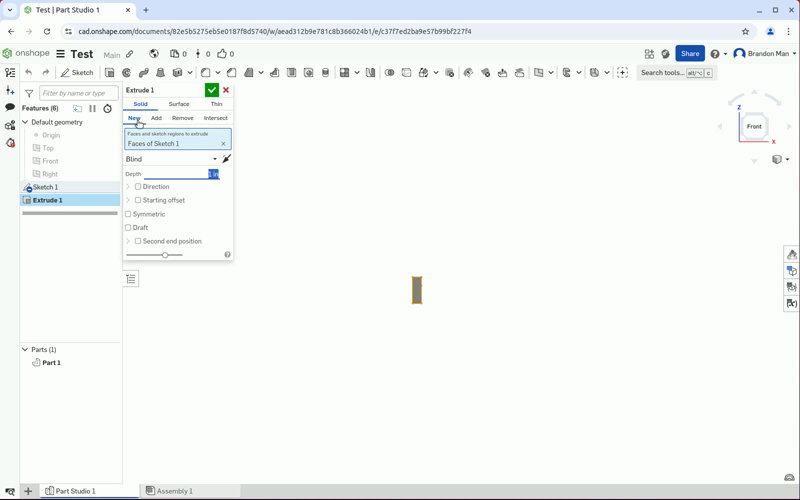
text(1.685)
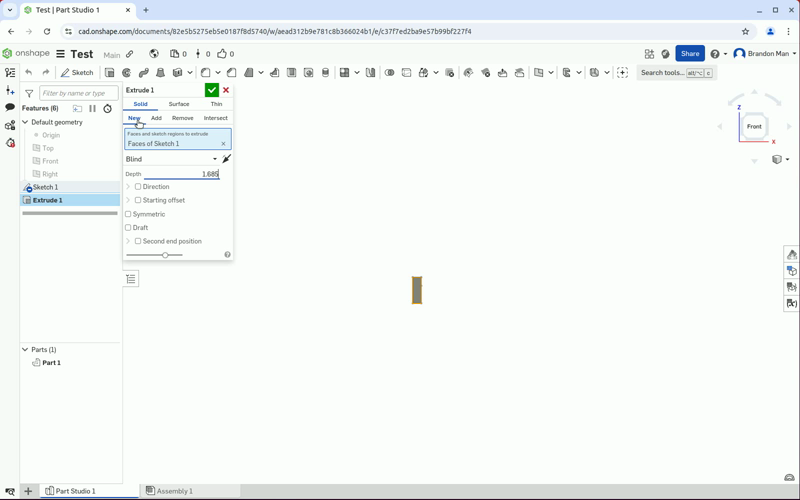
key(enter)
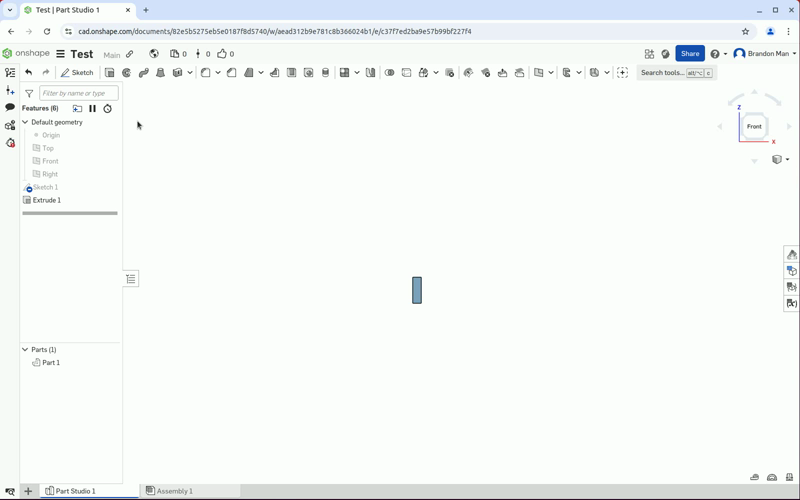
key(shift+h)
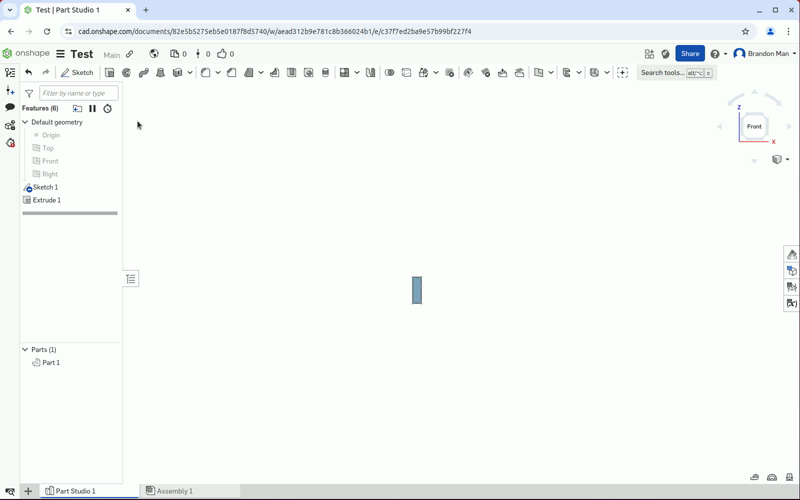
key(shift+h)
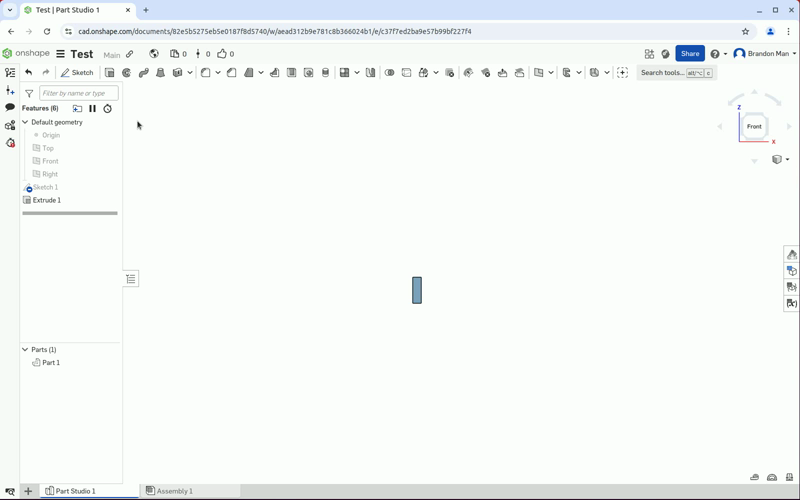
mouse_move(73, 189)
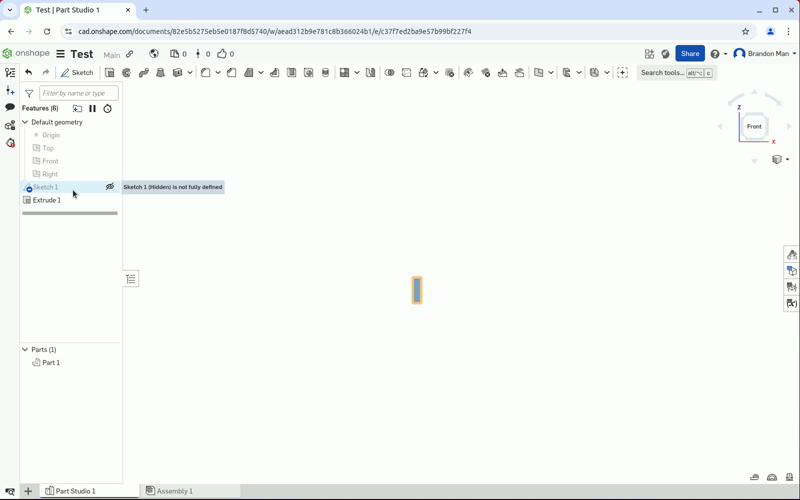
click(73, 189)
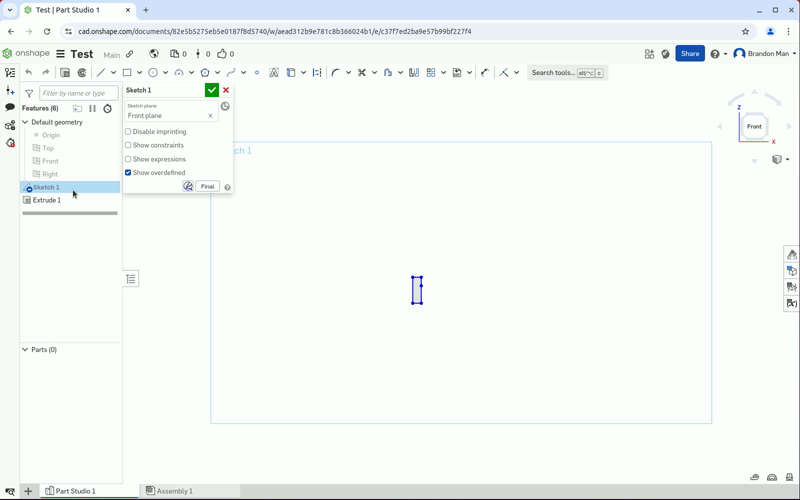
mouse_move(229, 92)
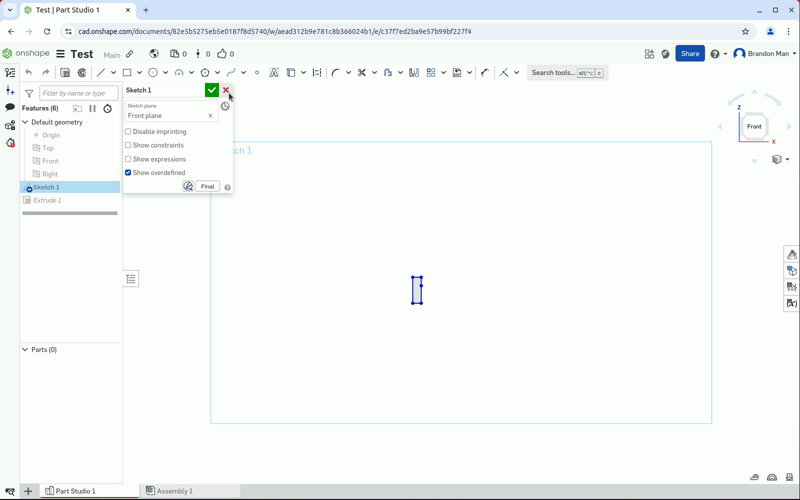
click(229, 92)
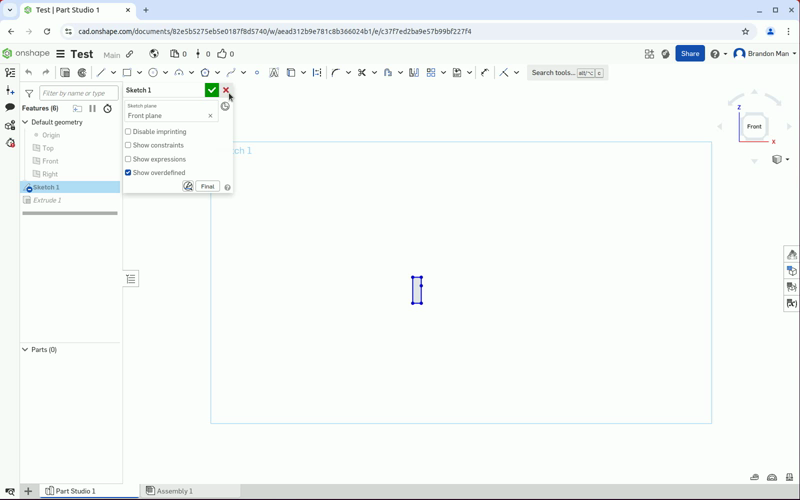
key(shift+s)
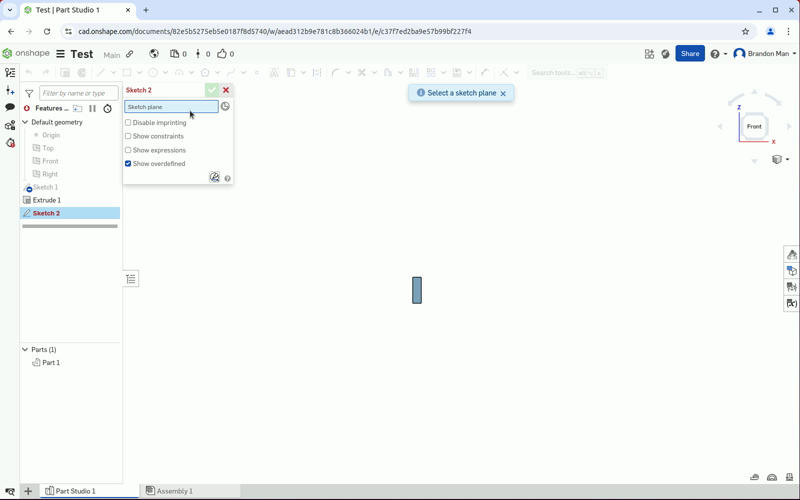
mouse_move(73, 163)
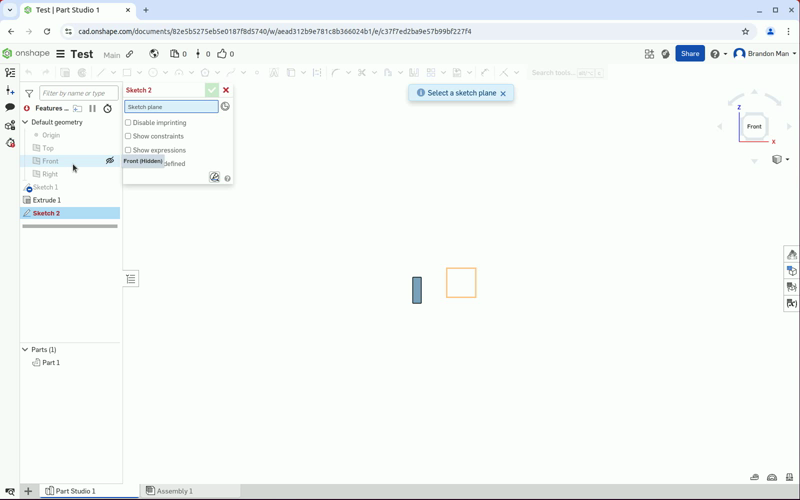
click(73, 163)
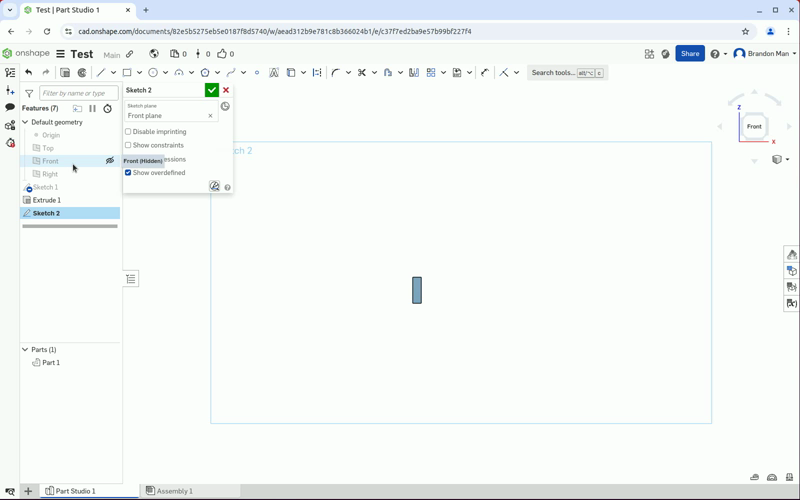
mouse_move(73, 352)
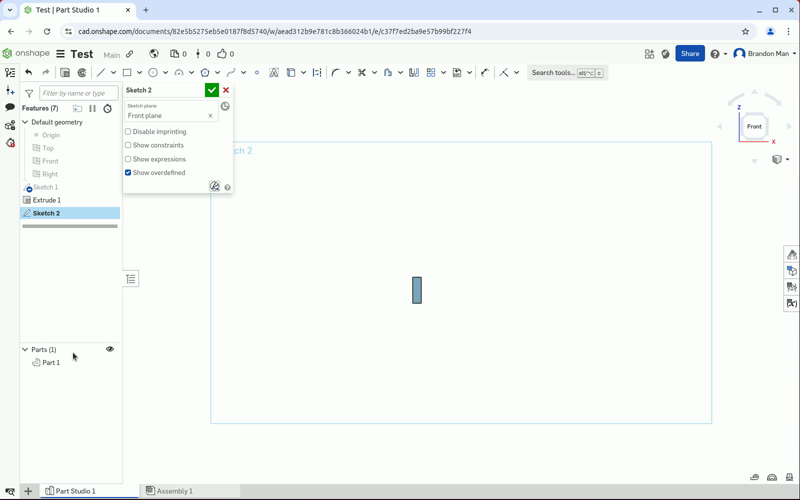
key(y)
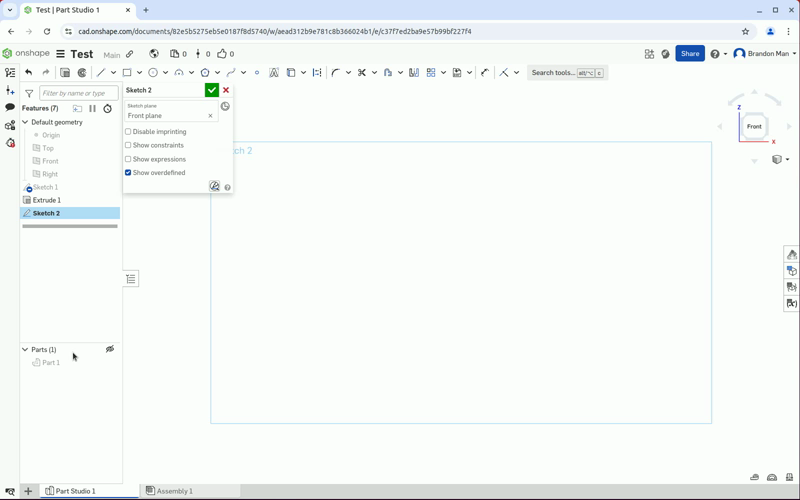
key(l)
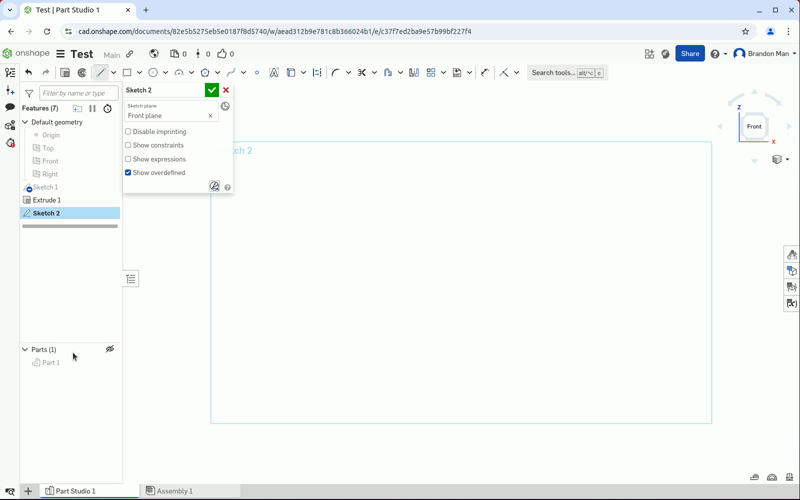
key_down(shift)
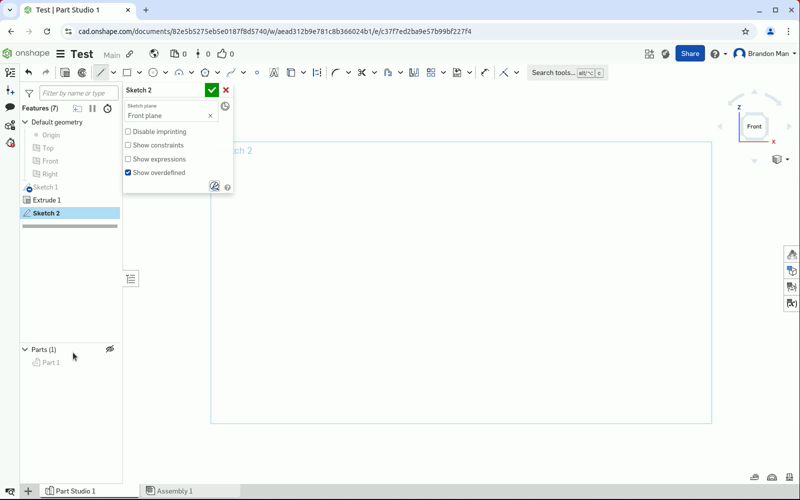
mouse_move(564, 342)
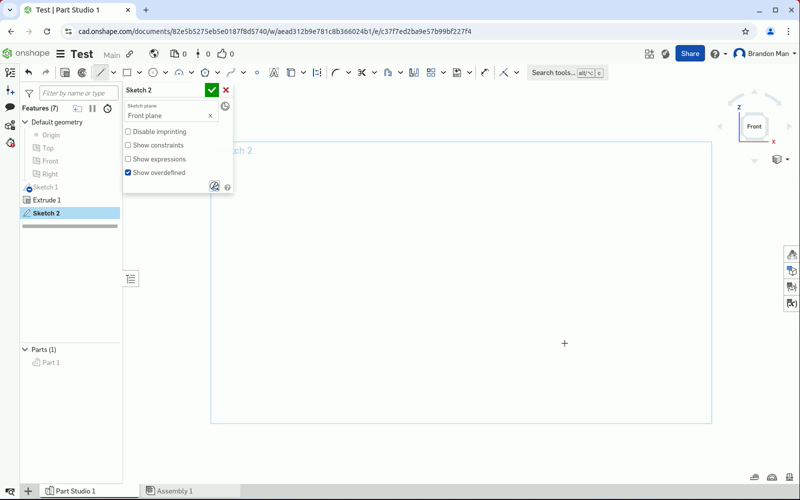
click(564, 342)
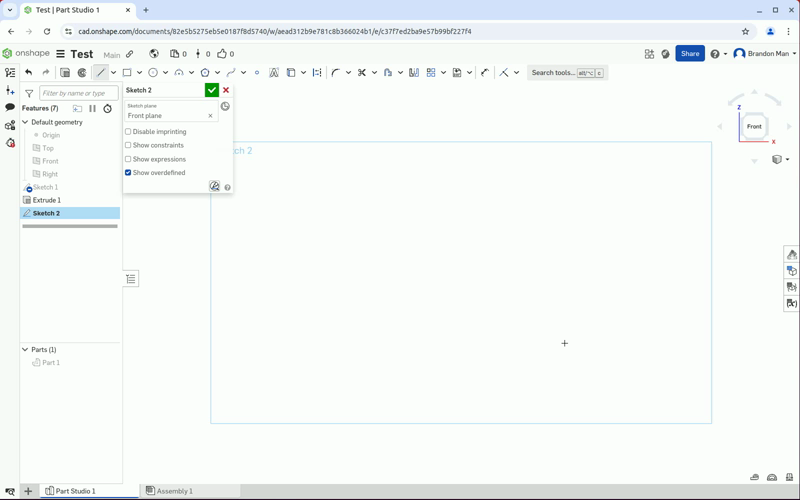
key_up(shift)
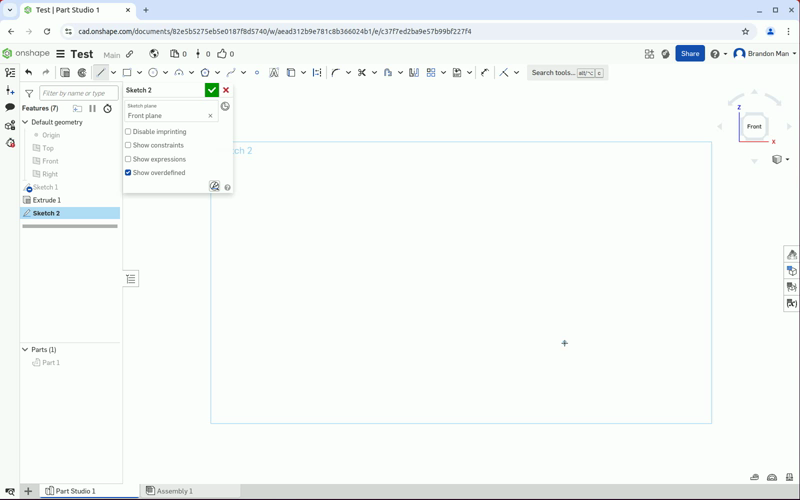
key_down(shift)
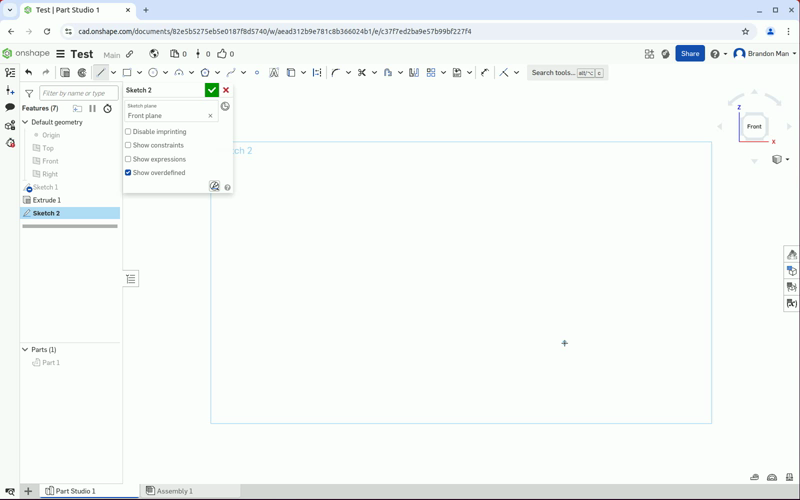
mouse_move(589, 342)
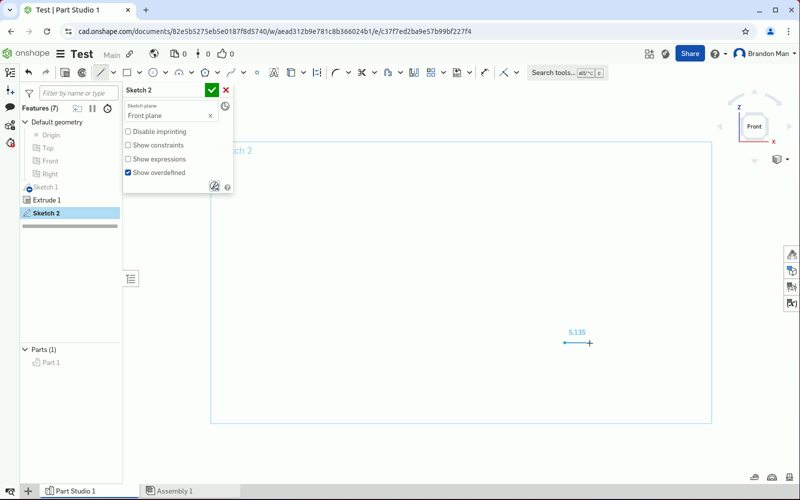
mouse_move(573, 342)
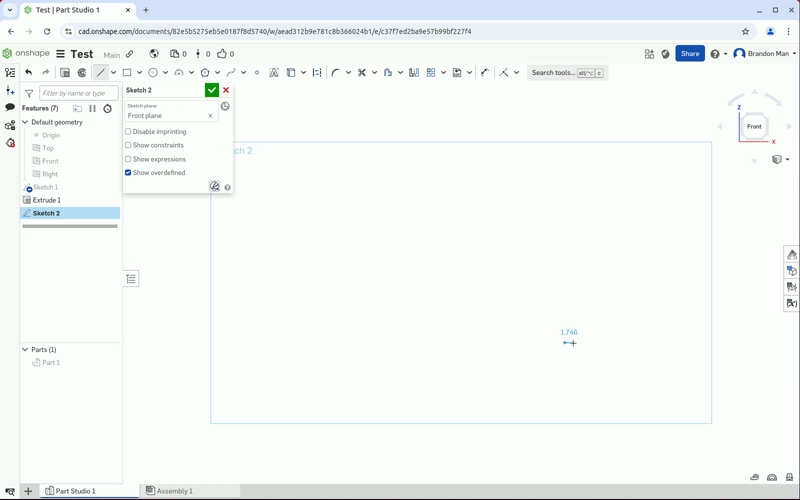
click(573, 342)
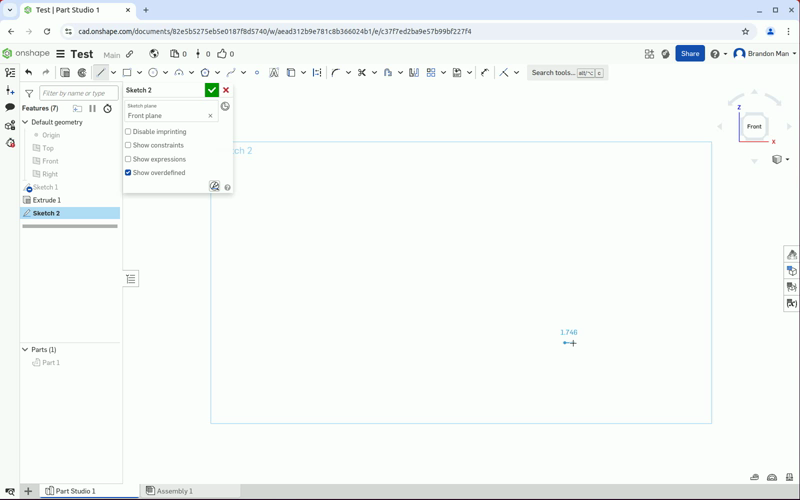
key_up(shift)
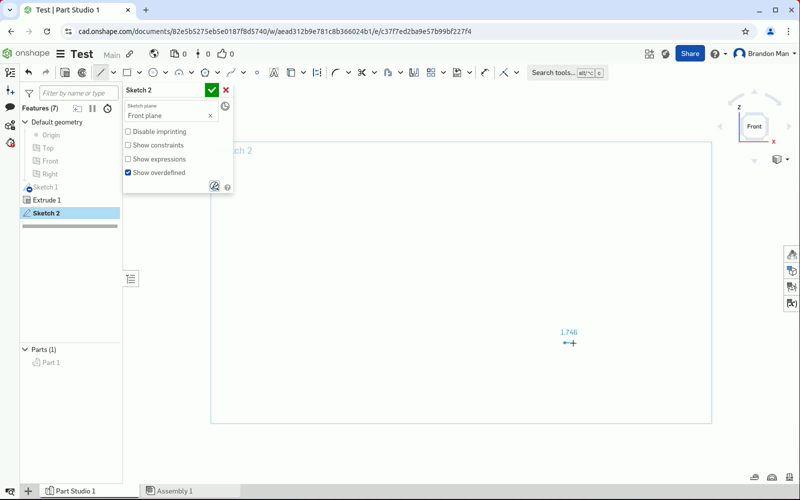
key_down(shift)
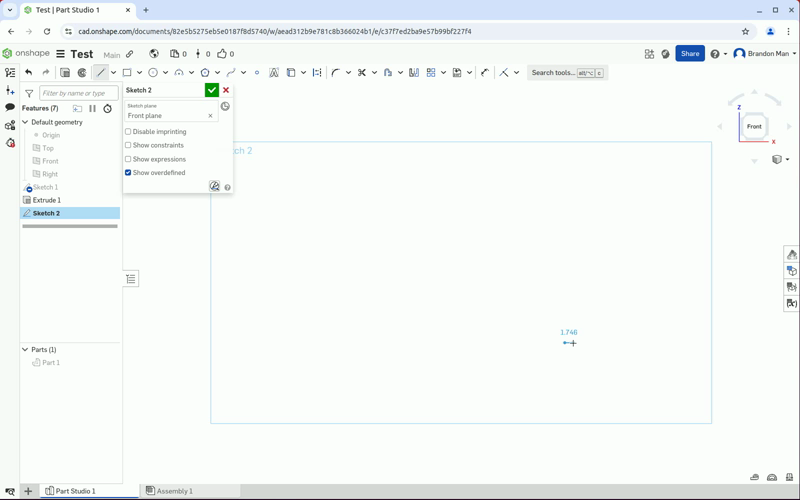
mouse_move(573, 277)
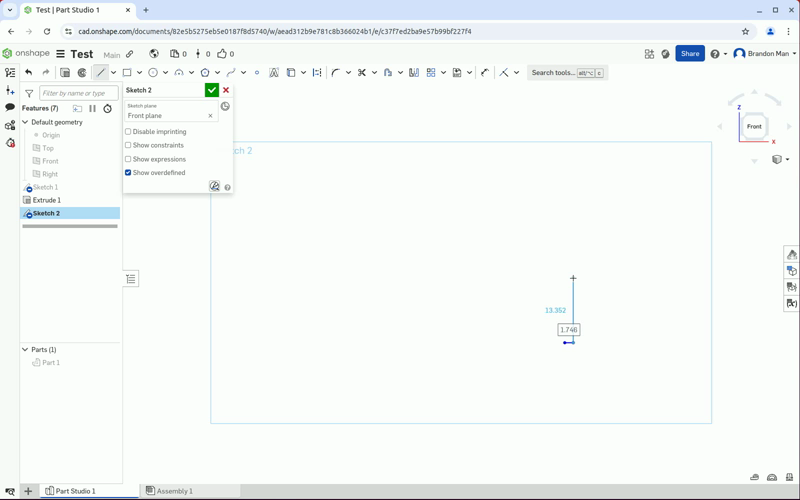
click(573, 277)
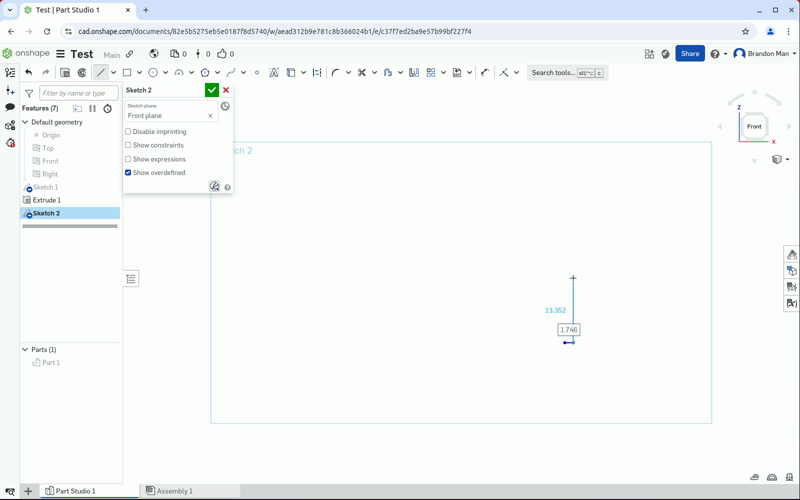
key_up(shift)
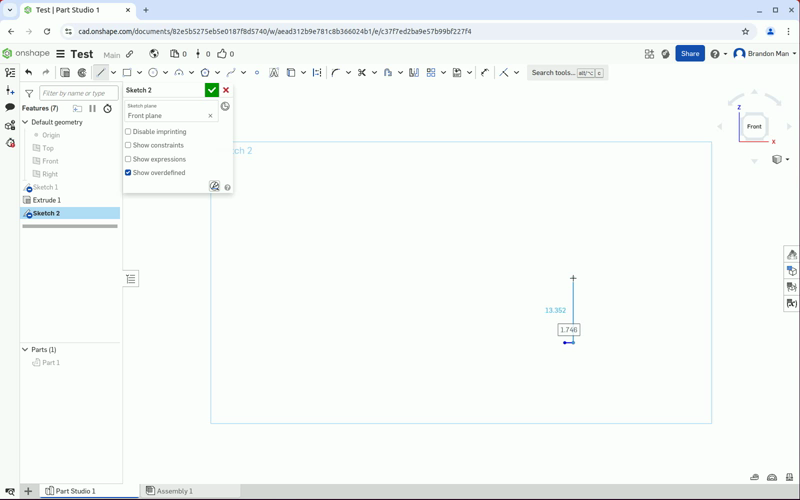
key_down(shift)
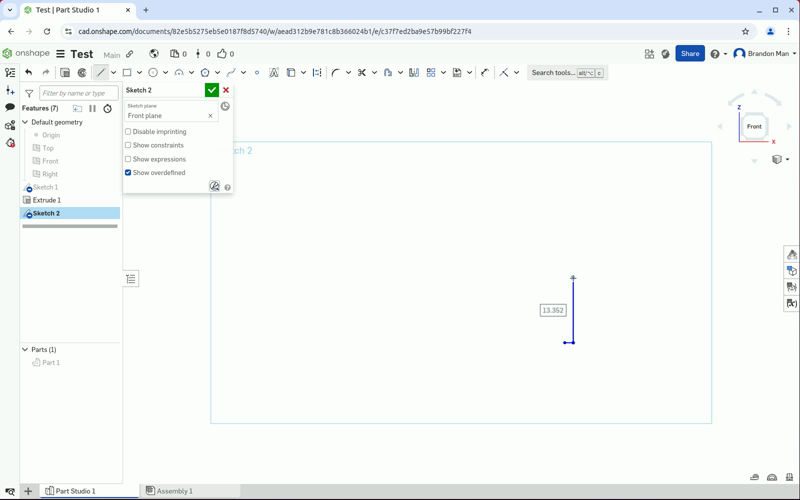
mouse_move(589, 277)
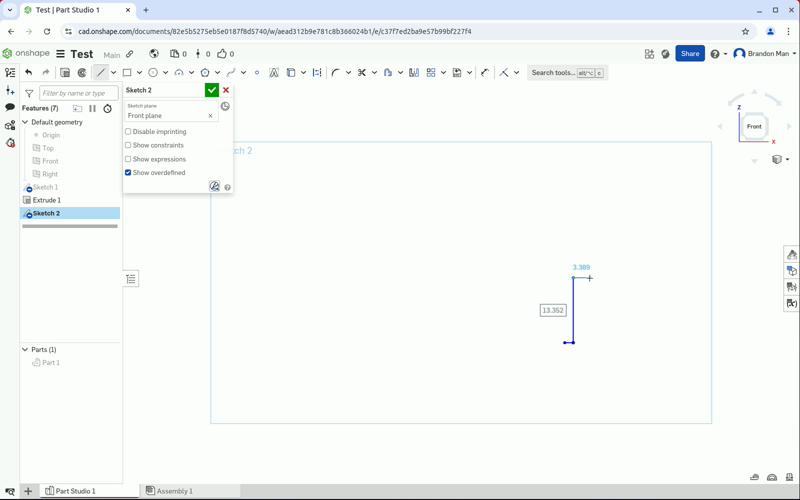
mouse_move(564, 277)
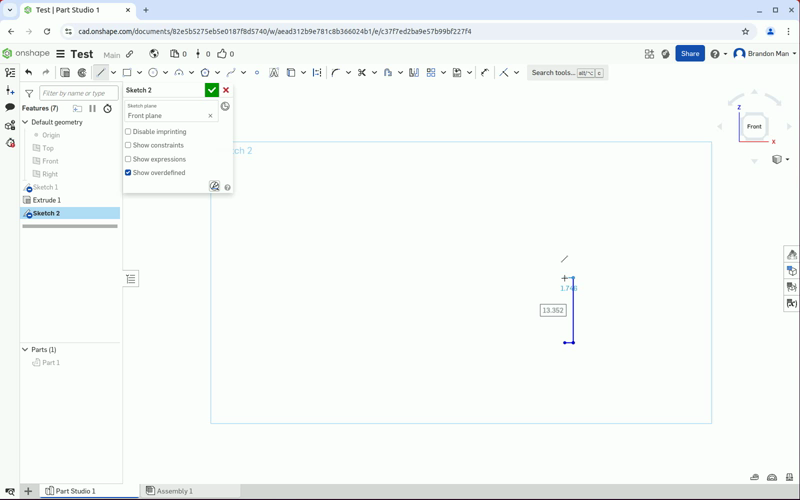
click(564, 277)
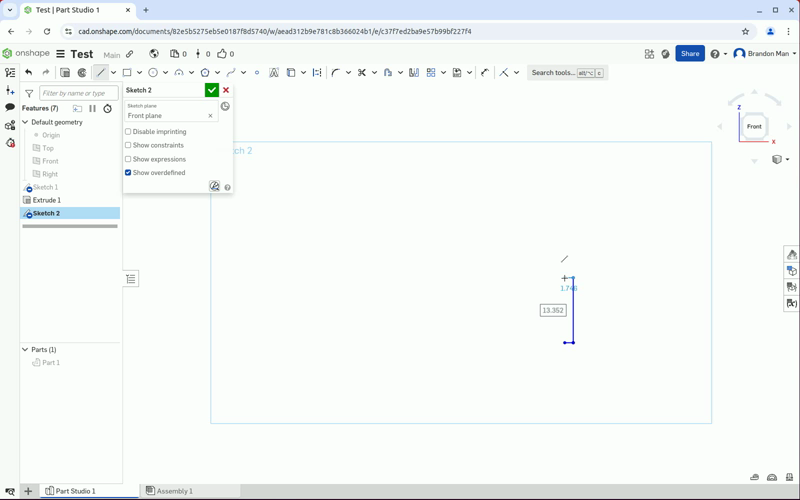
key_up(shift)
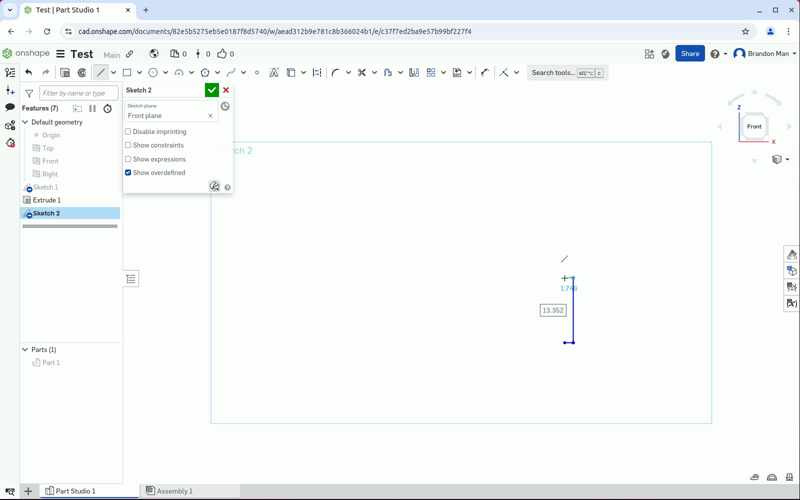
key_down(shift)
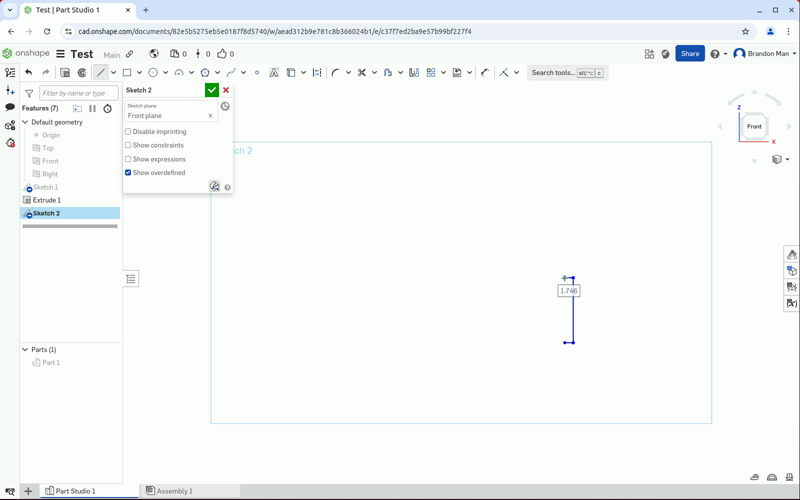
mouse_move(589, 277)
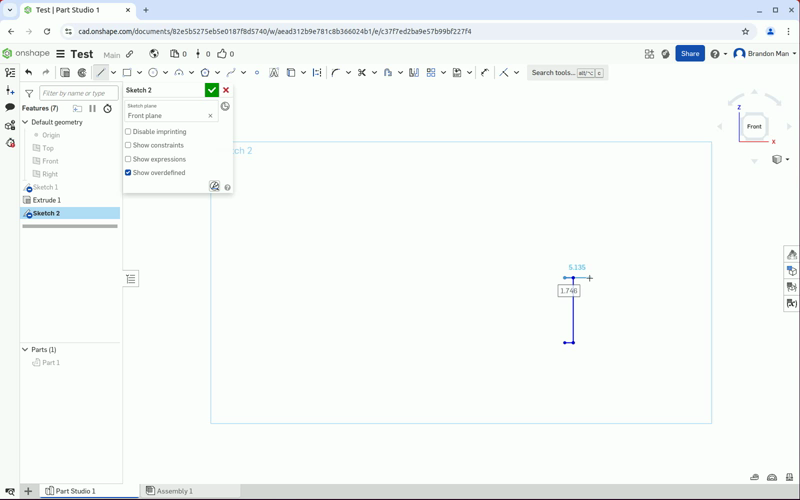
mouse_move(564, 334)
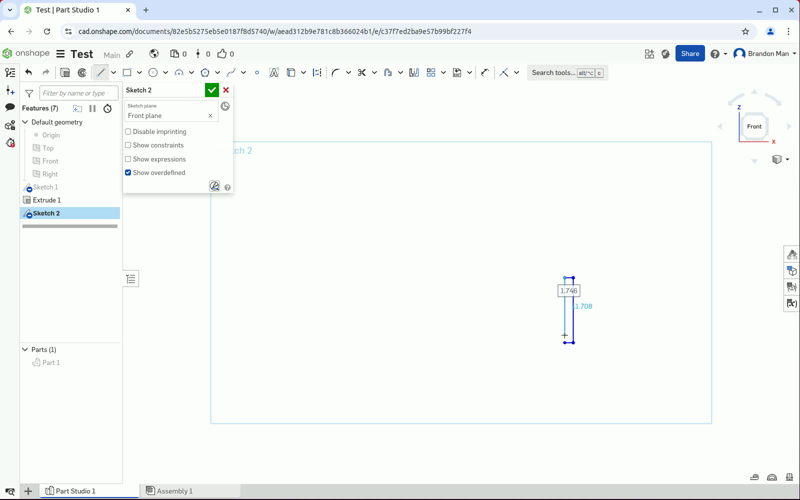
click(564, 334)
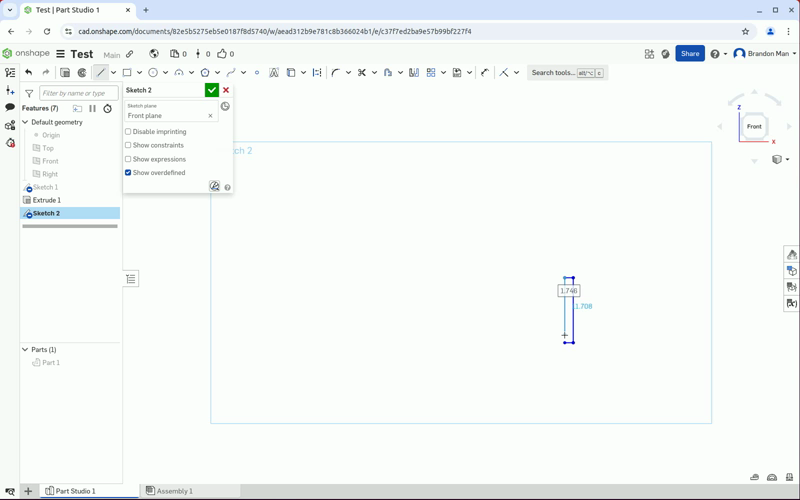
key_up(shift)
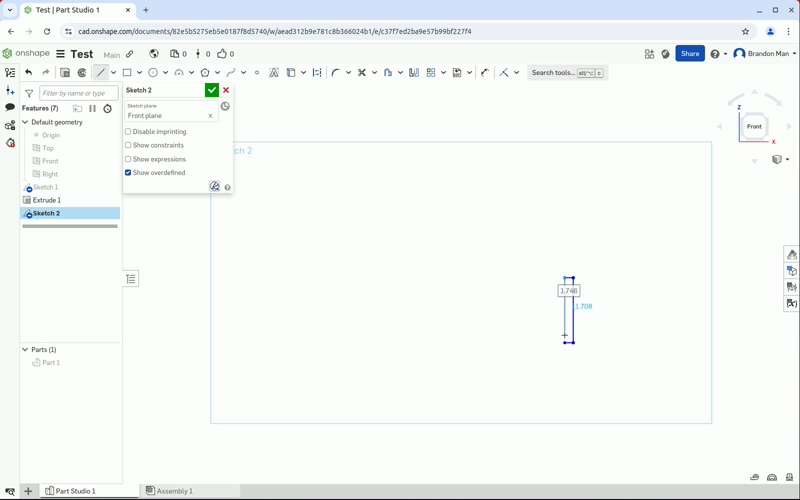
mouse_move(589, 334)
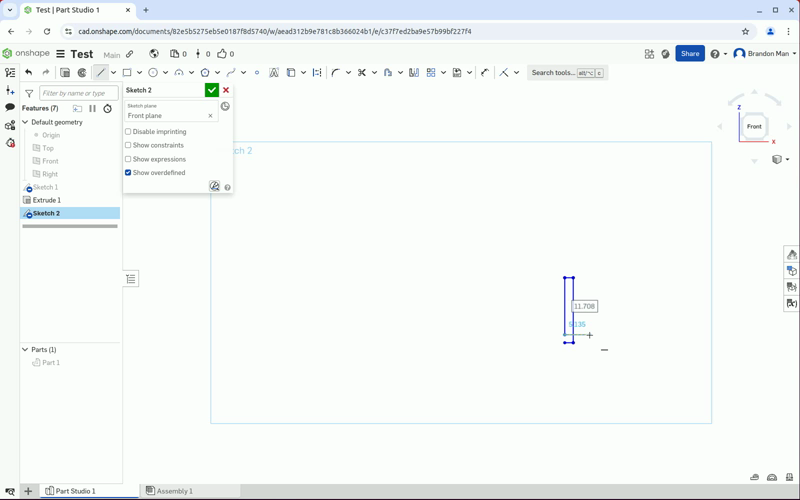
key_down(shift)
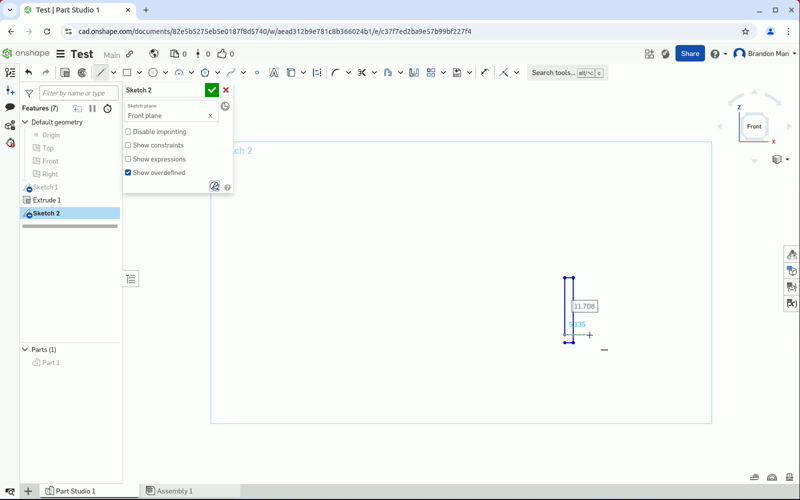
mouse_move(564, 342)
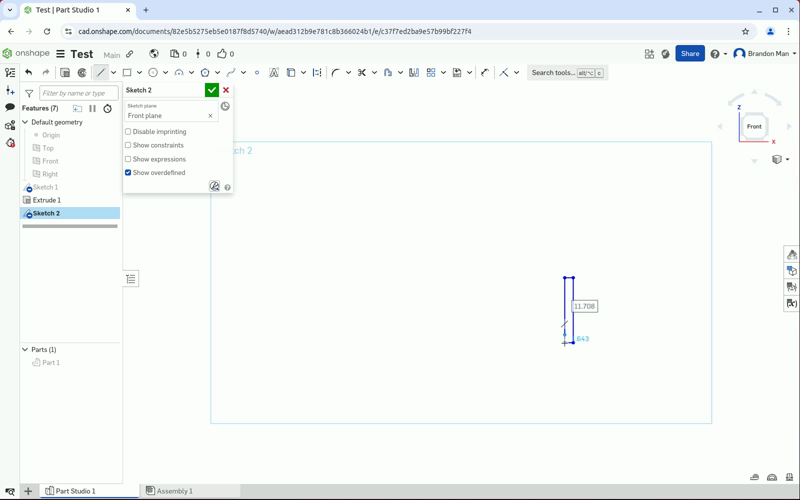
key_up(shift)
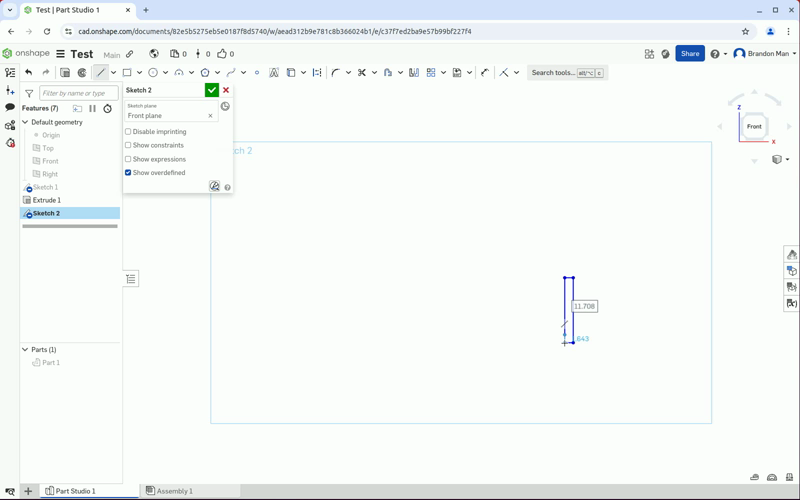
click(564, 342)
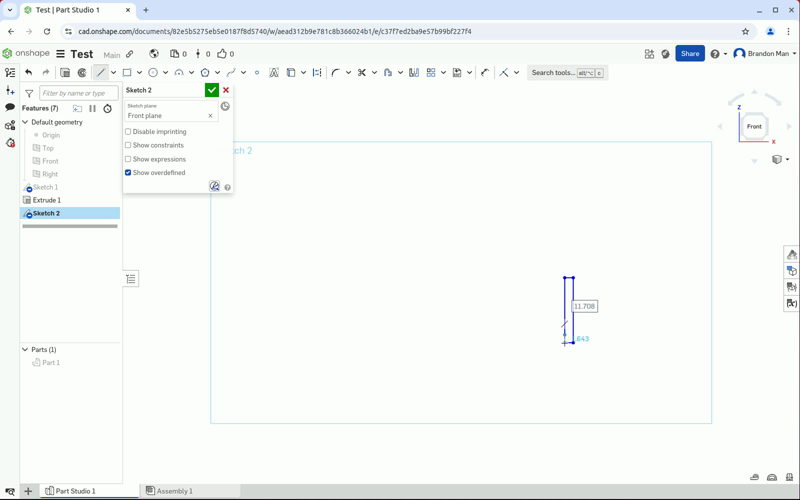
key(esc)
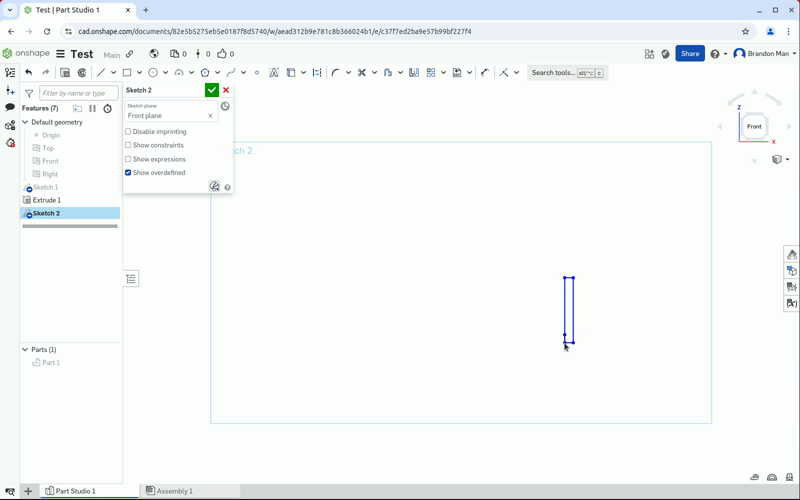
mouse_move(570, 307)
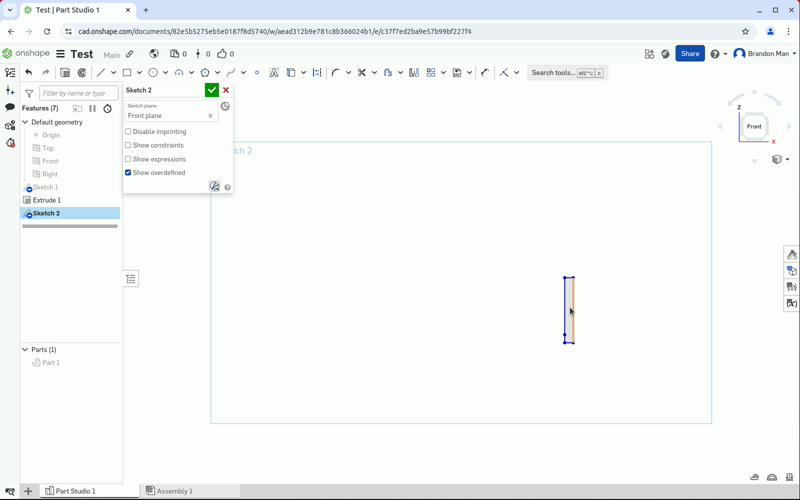
scroll(6)
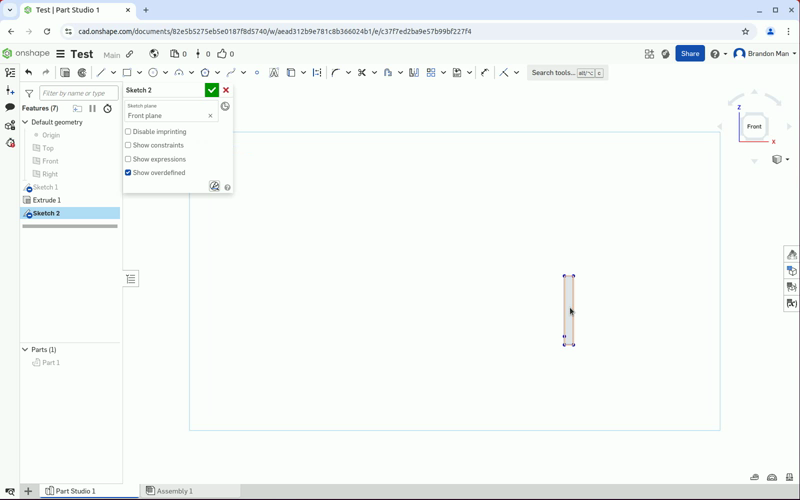
scroll(6)
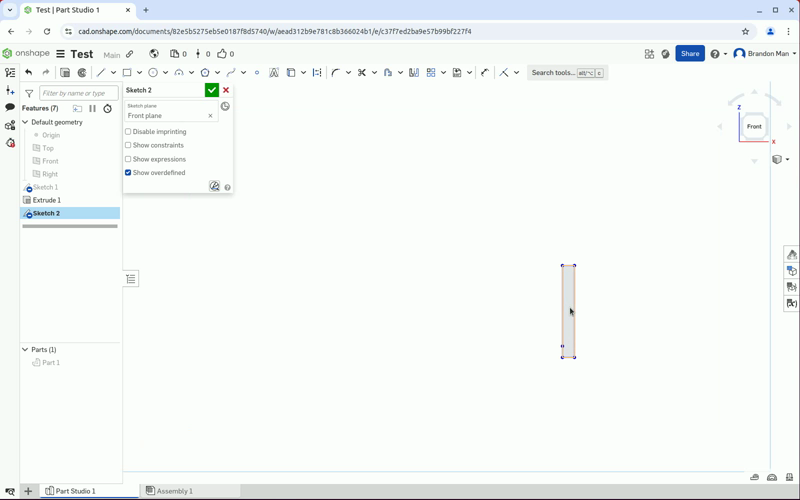
scroll(6)
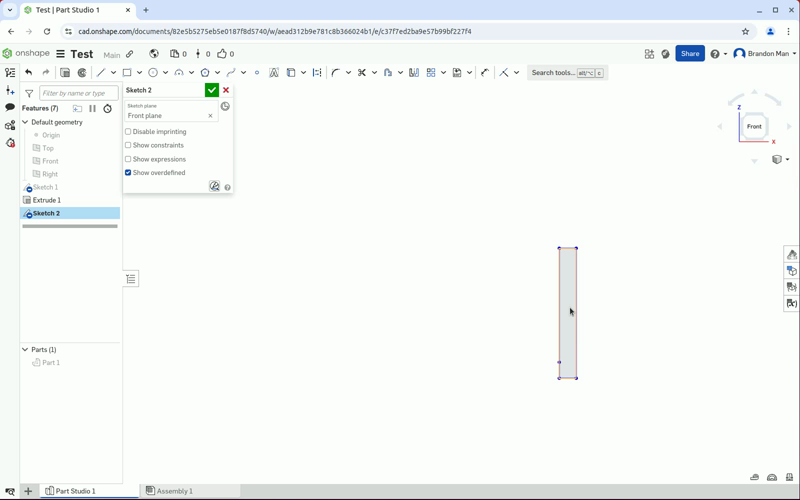
scroll(6)
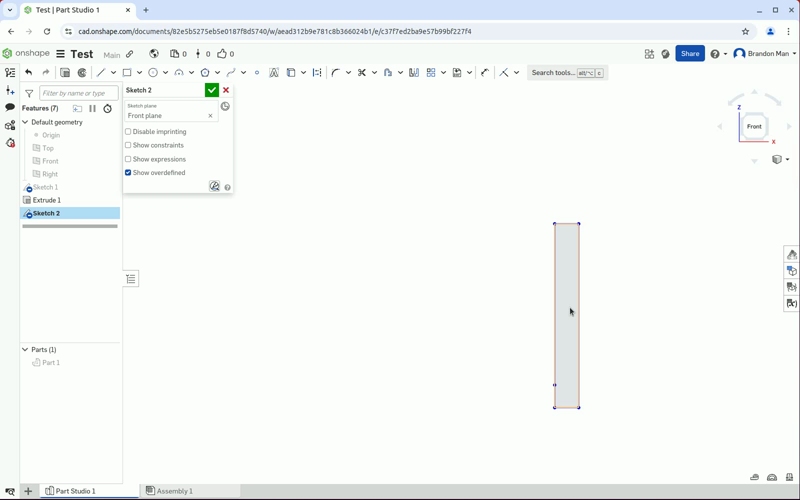
scroll(6)
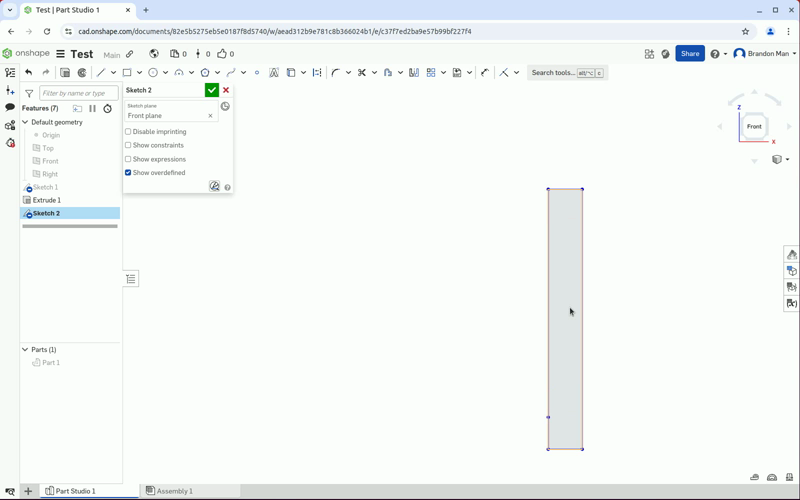
scroll(6)
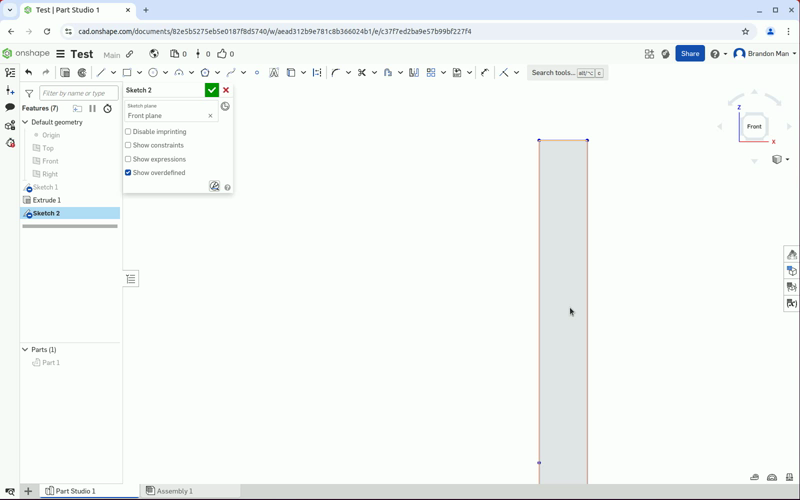
scroll(6)
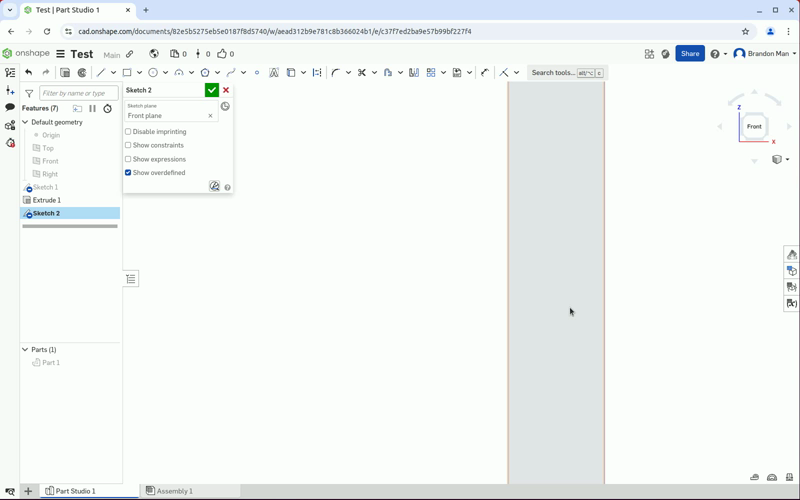
click(570, 307)
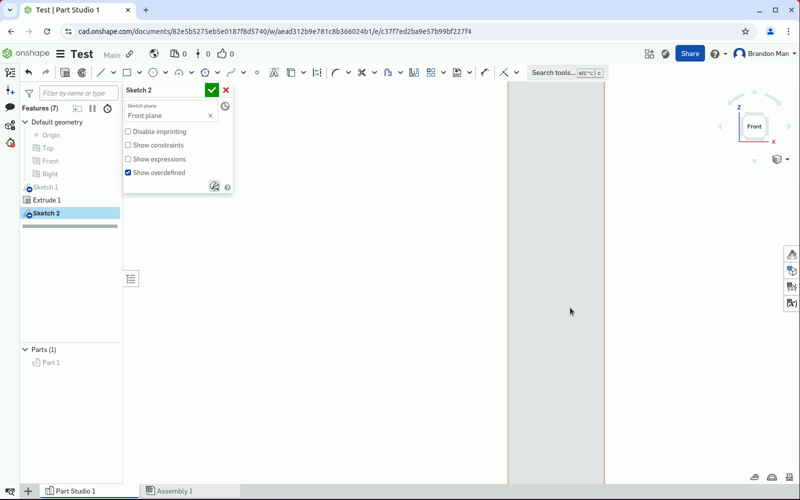
scroll(-6)
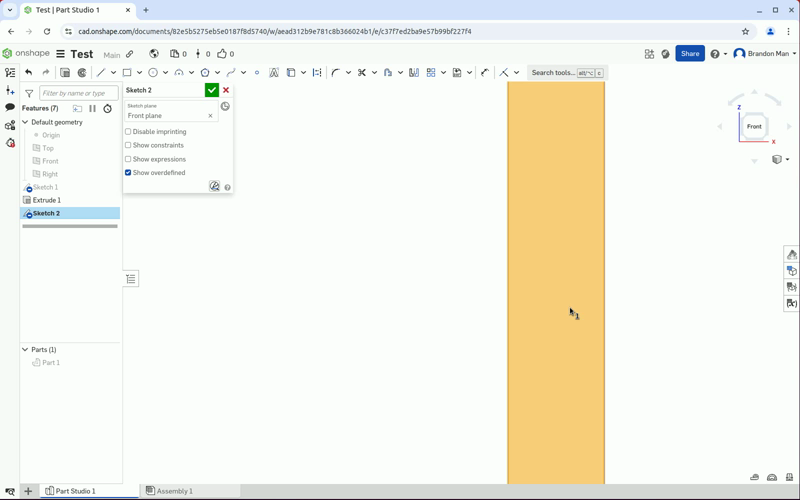
scroll(-6)
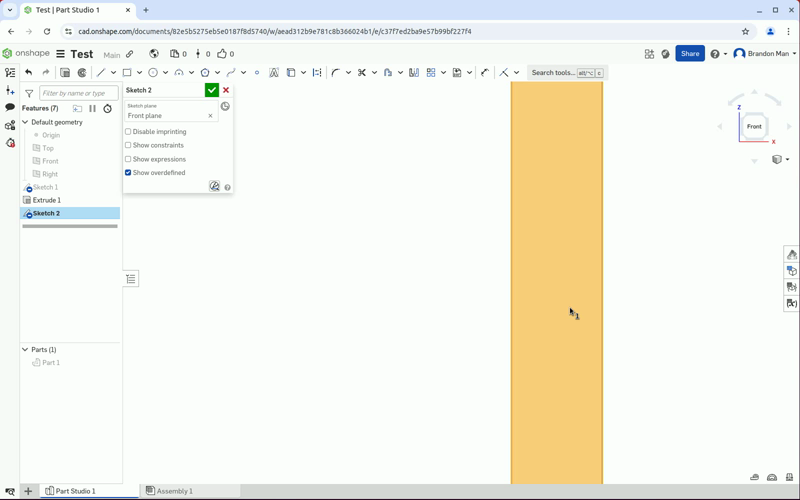
scroll(-6)
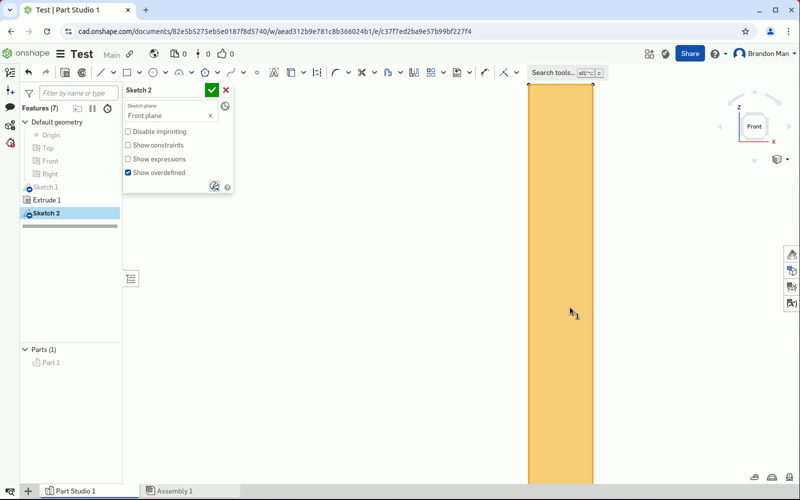
scroll(-6)
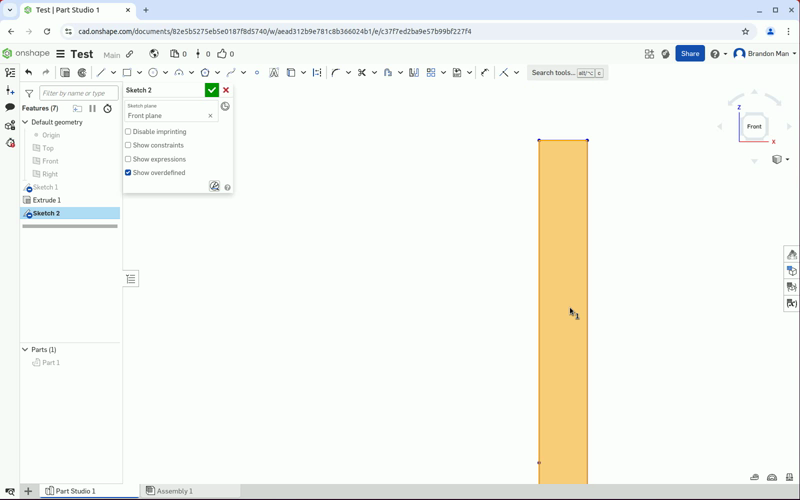
scroll(-6)
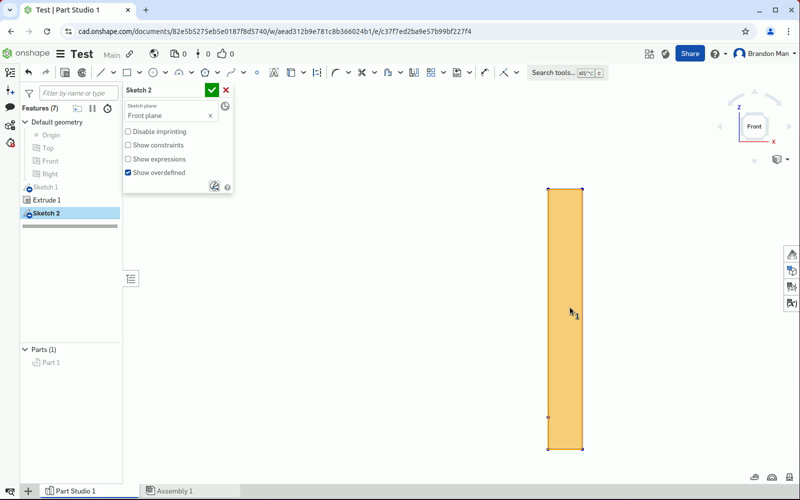
scroll(-6)
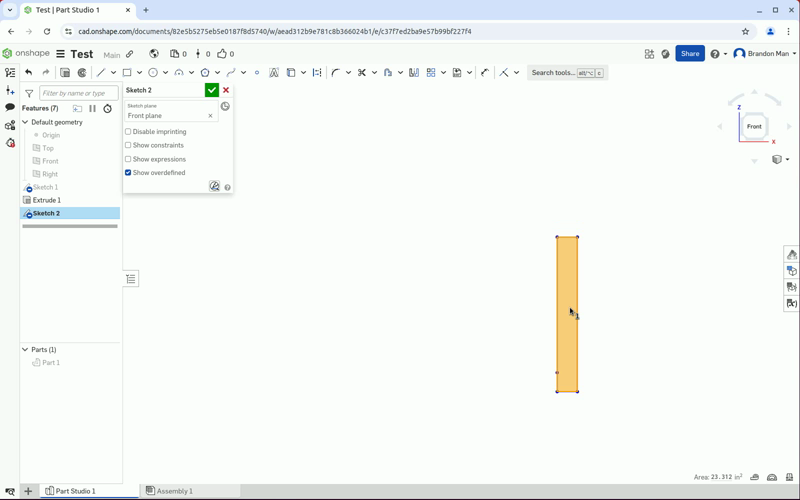
scroll(-6)
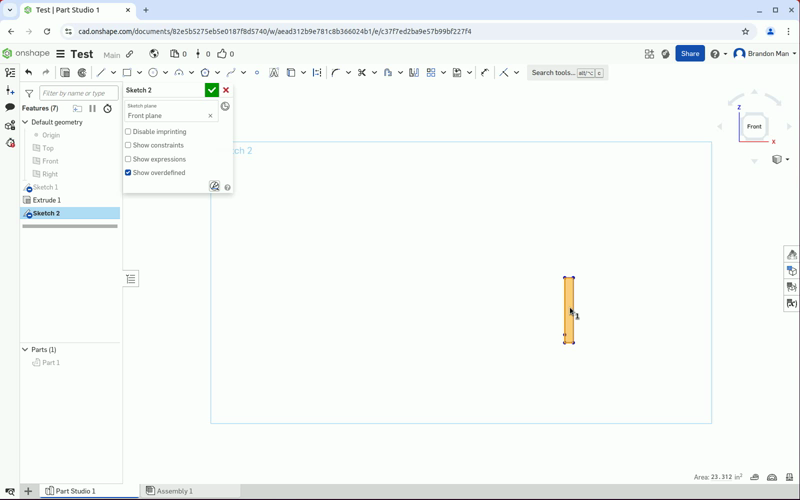
mouse_move(73, 352)
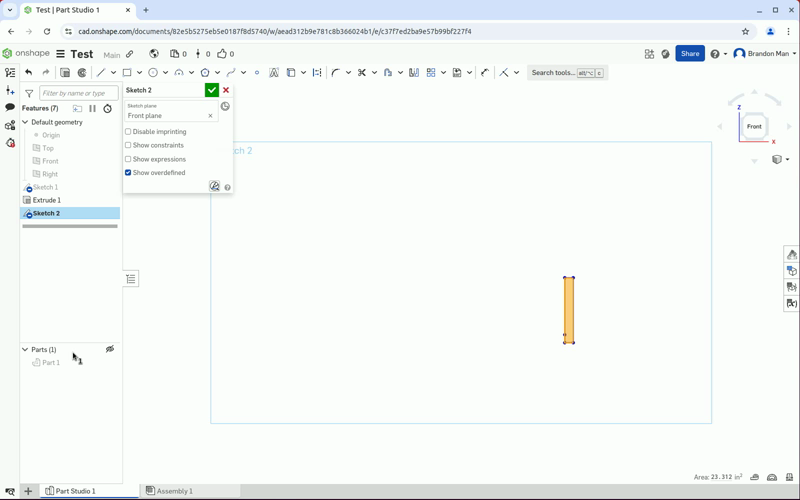
key(shift+y)
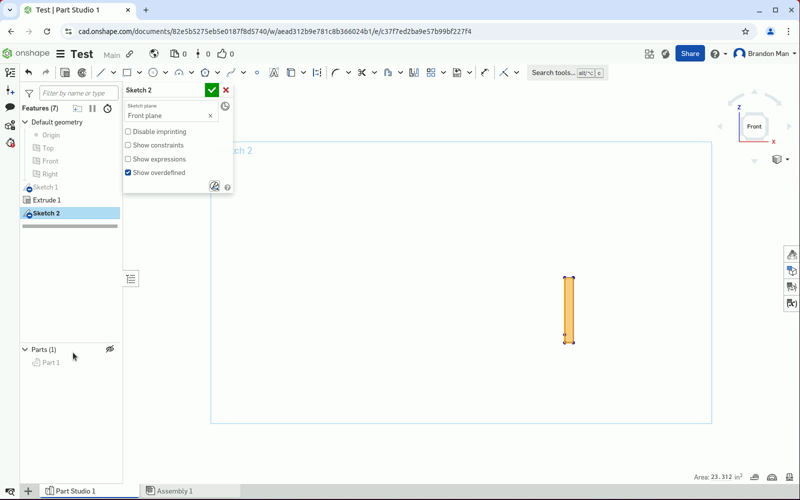
key(shift+e)
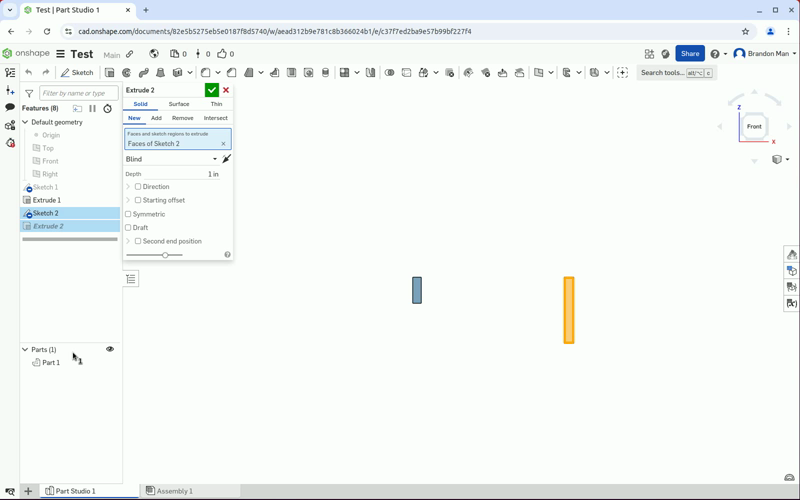
mouse_move(143, 106)
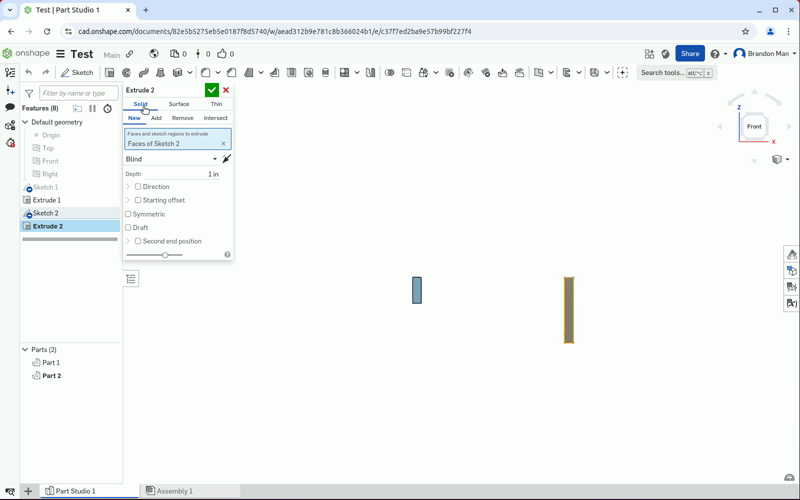
click(143, 106)
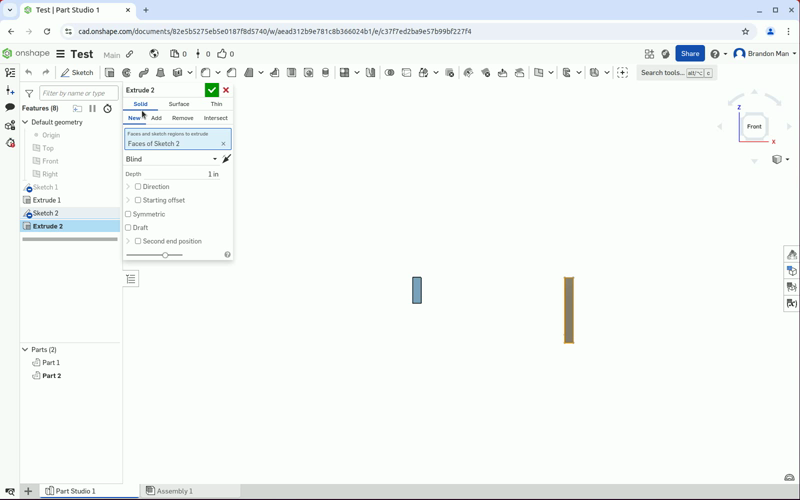
mouse_move(137, 120)
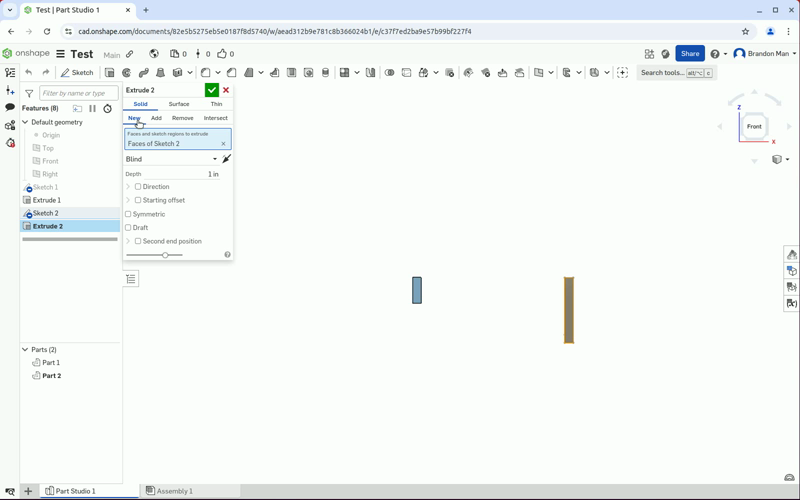
click(137, 120)
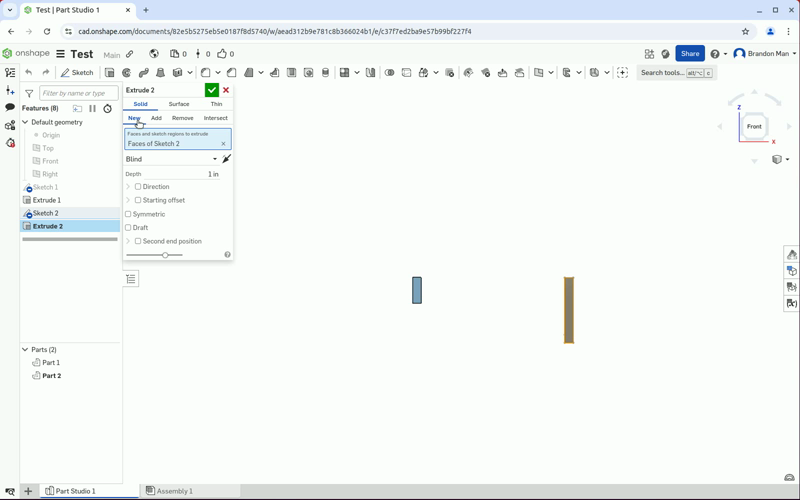
key(tab, 4)
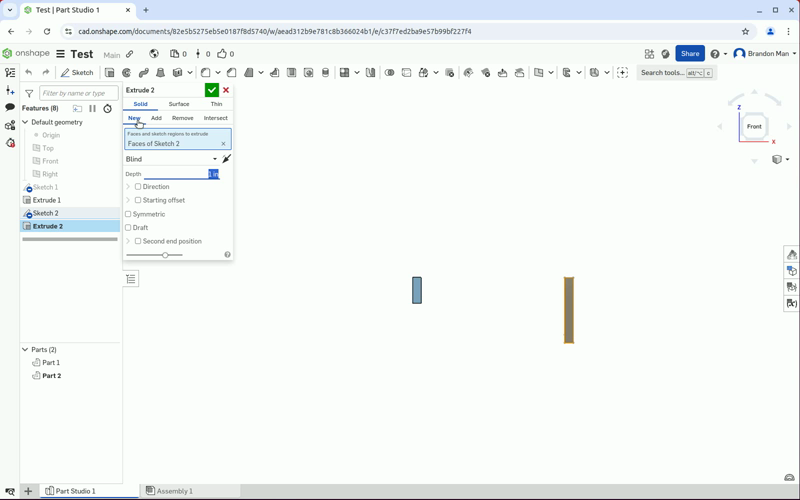
text(1.685)
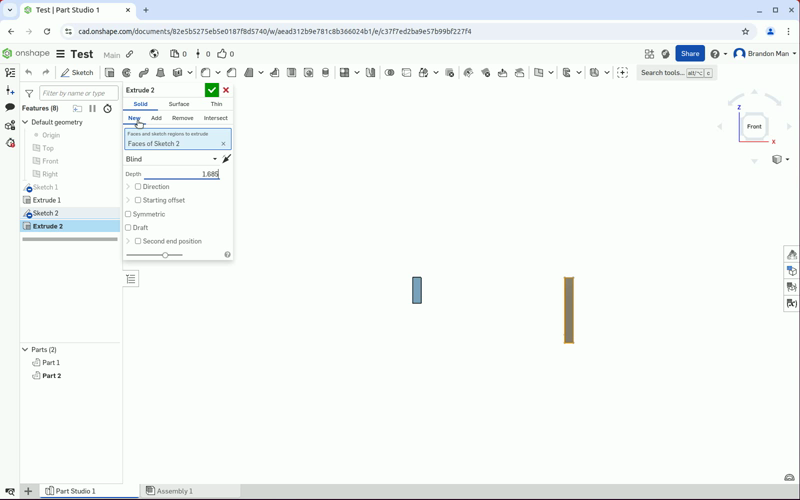
key(enter)
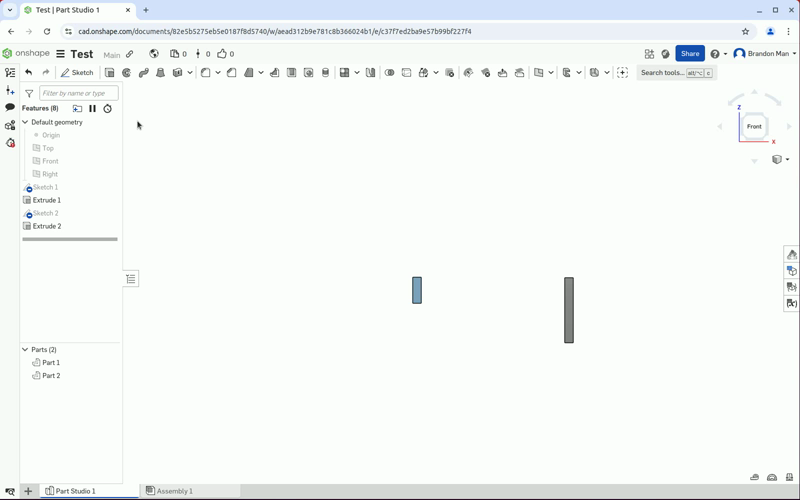
key(shift+h)
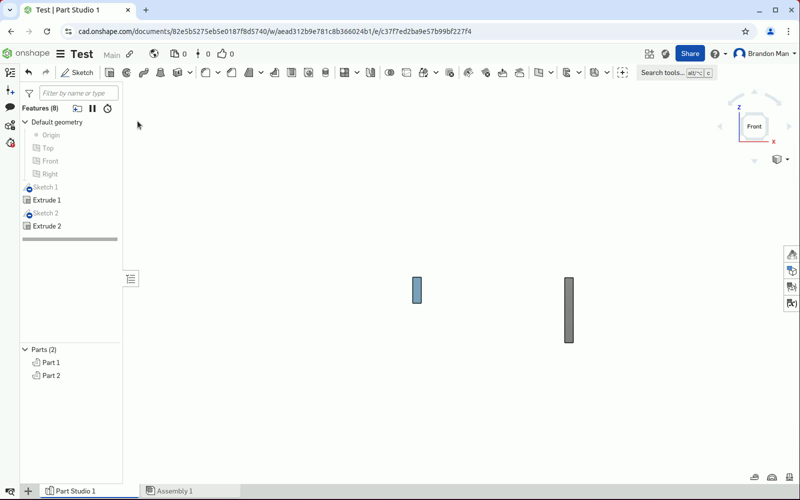
key(shift+h)
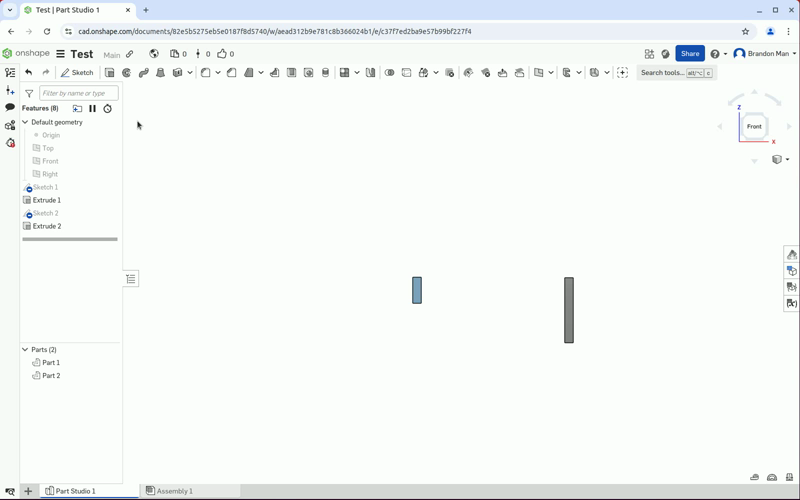
mouse_move(73, 189)
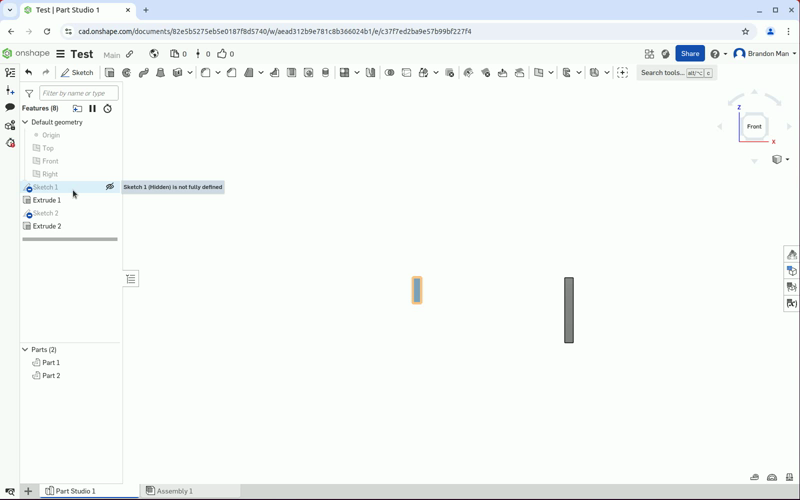
click(73, 189)
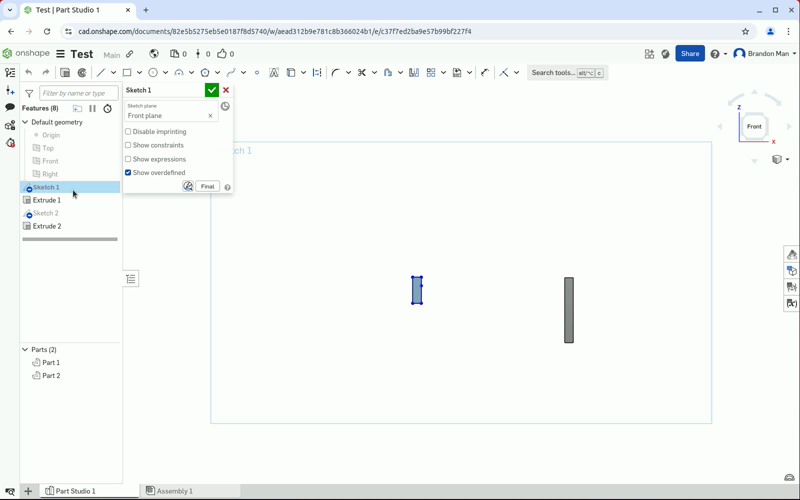
mouse_move(229, 92)
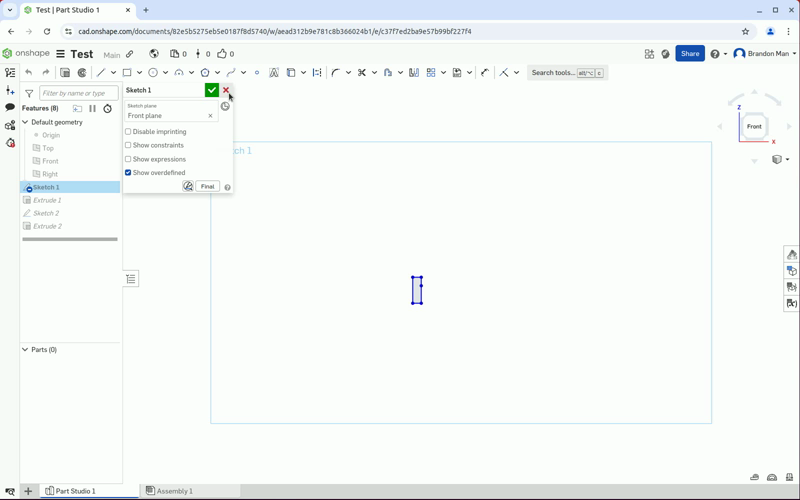
click(229, 92)
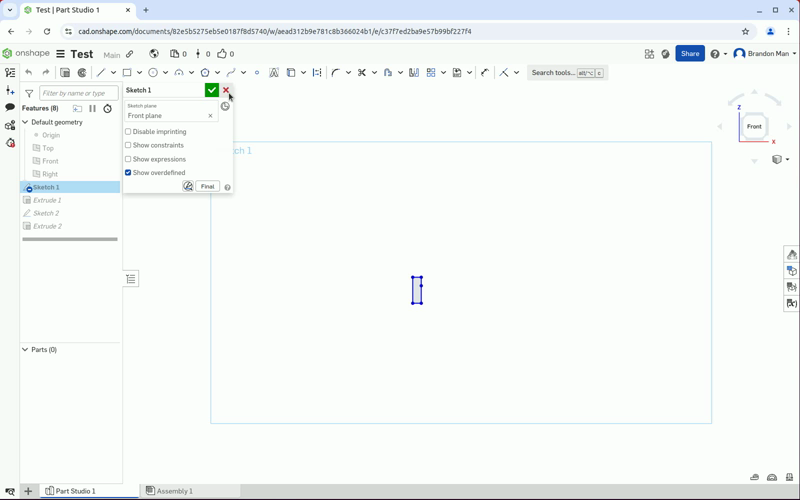
key(shift+s)
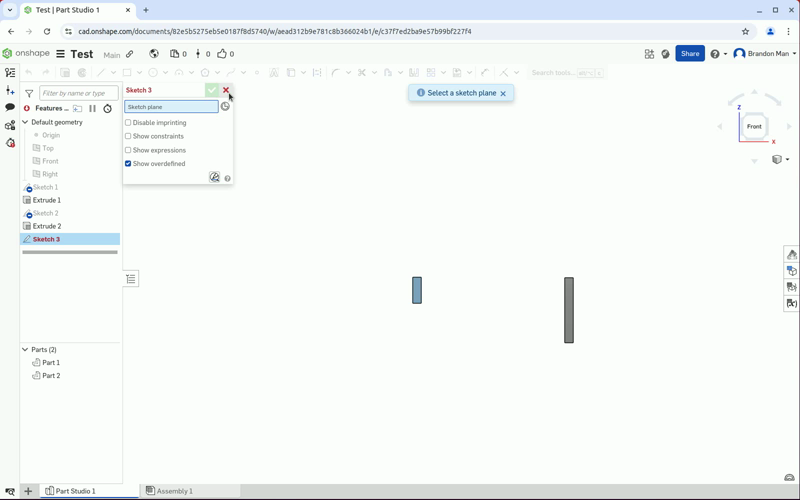
mouse_move(73, 163)
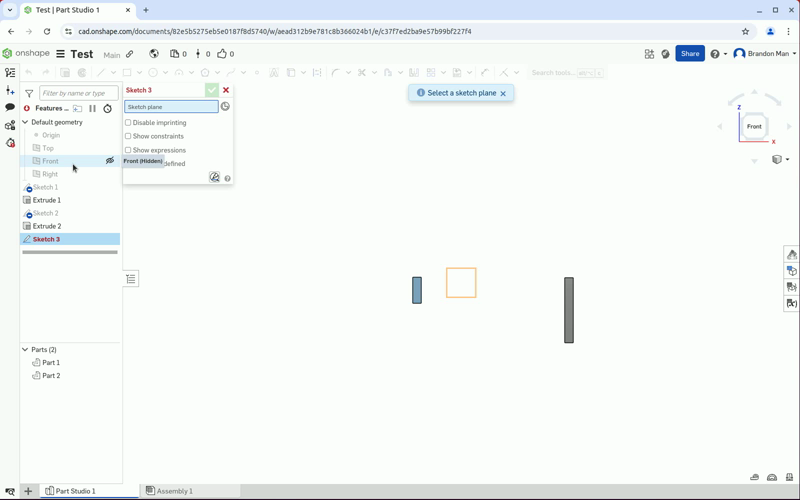
click(73, 163)
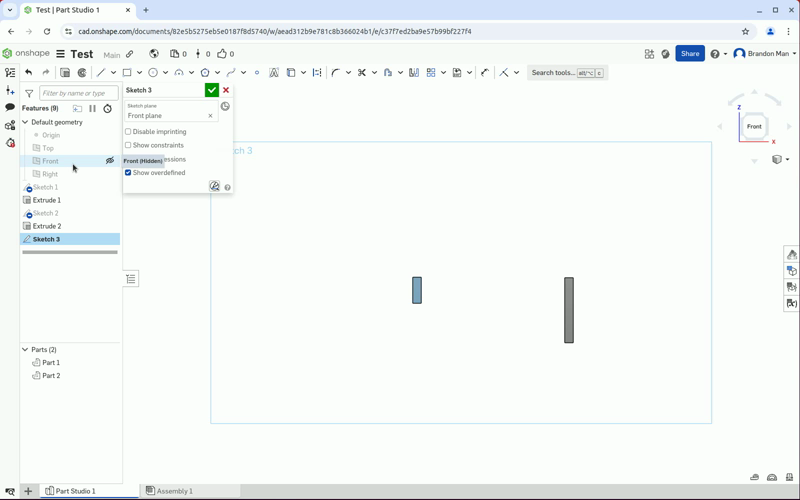
mouse_move(73, 352)
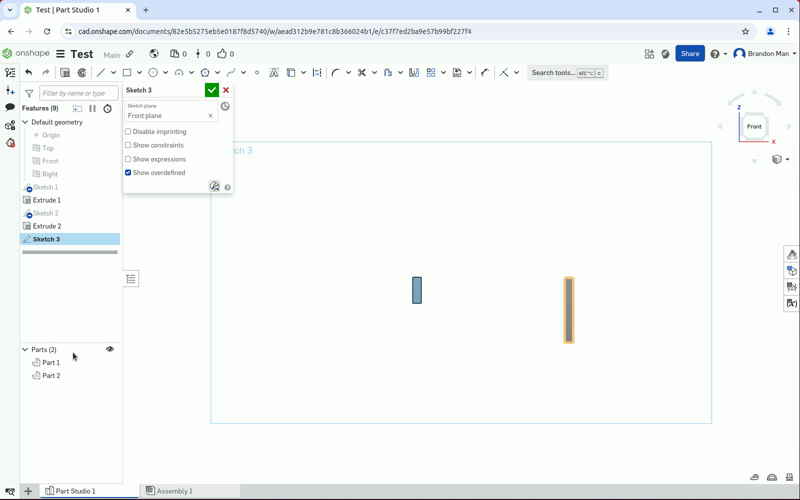
key(y)
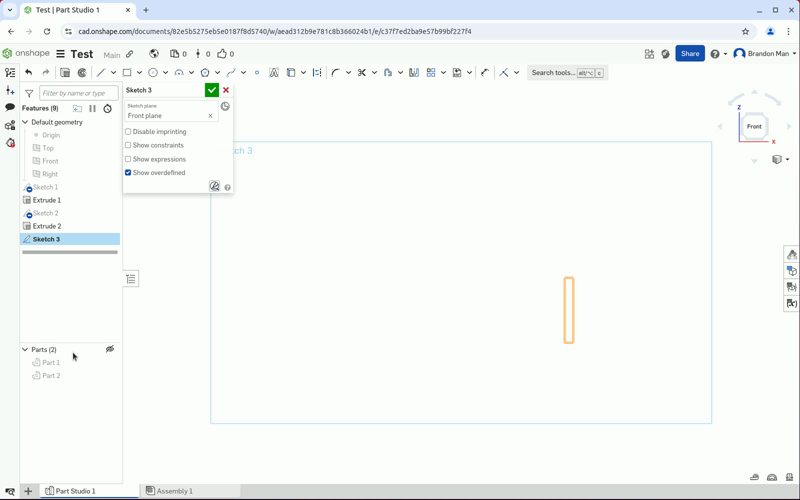
key(l)
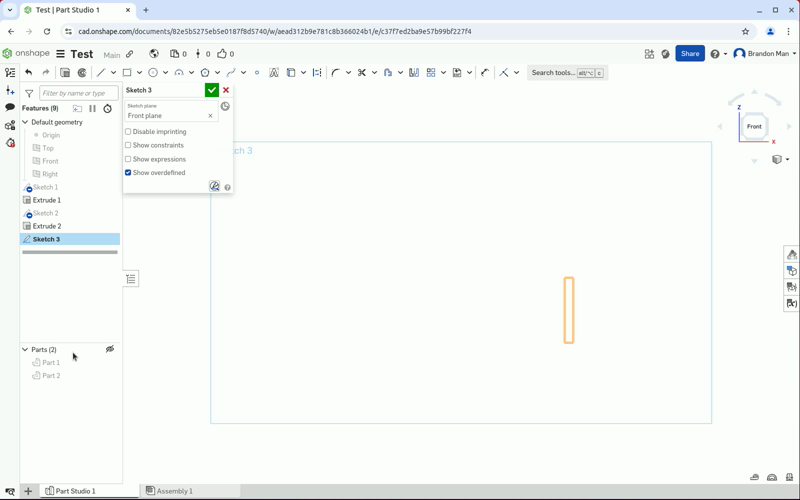
key_down(shift)
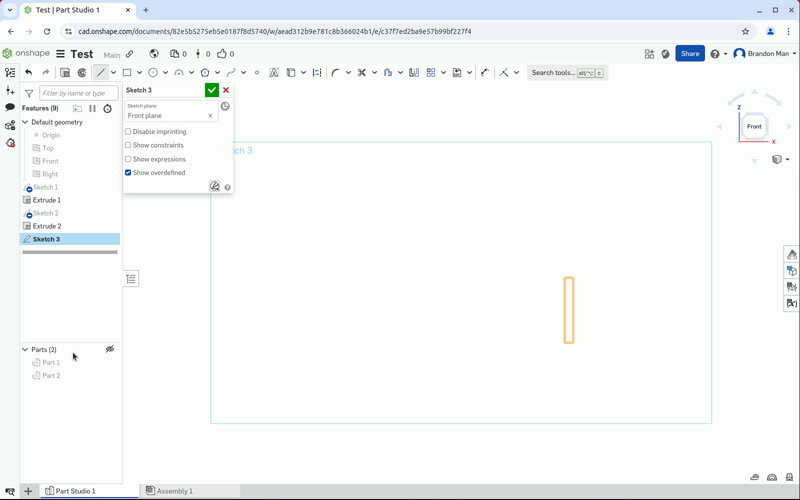
mouse_move(420, 286)
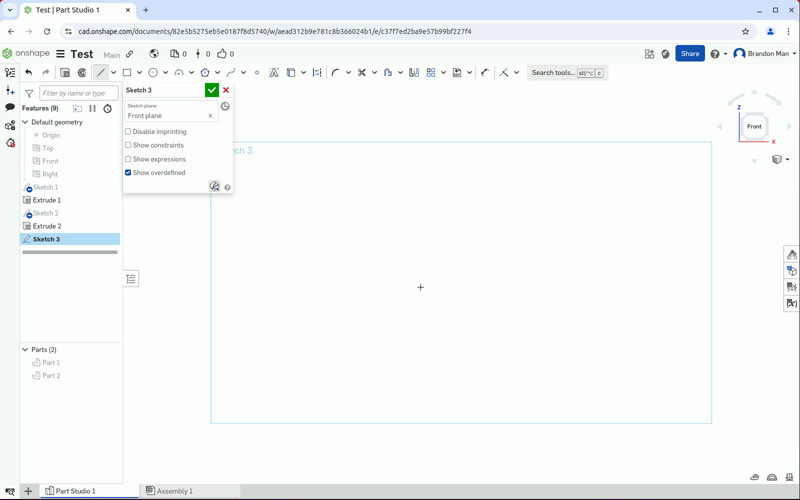
click(420, 286)
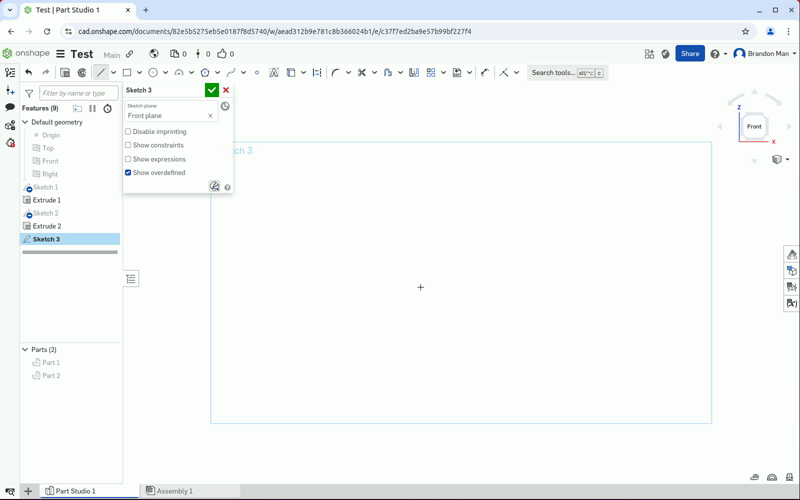
key_up(shift)
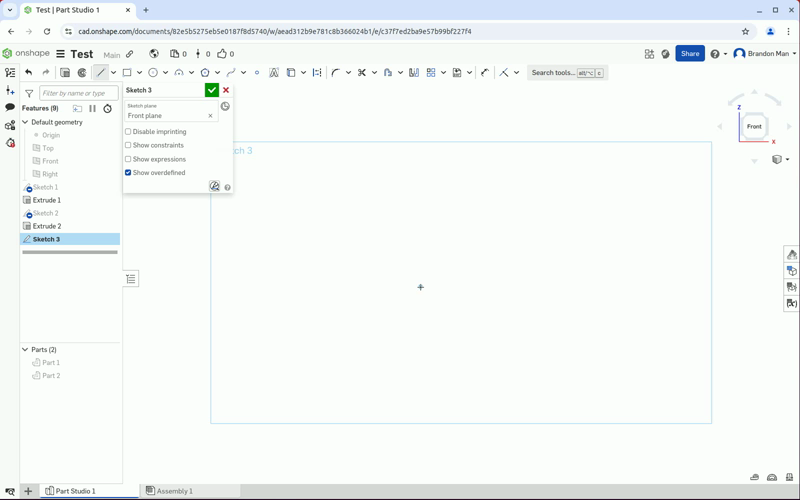
key_down(shift)
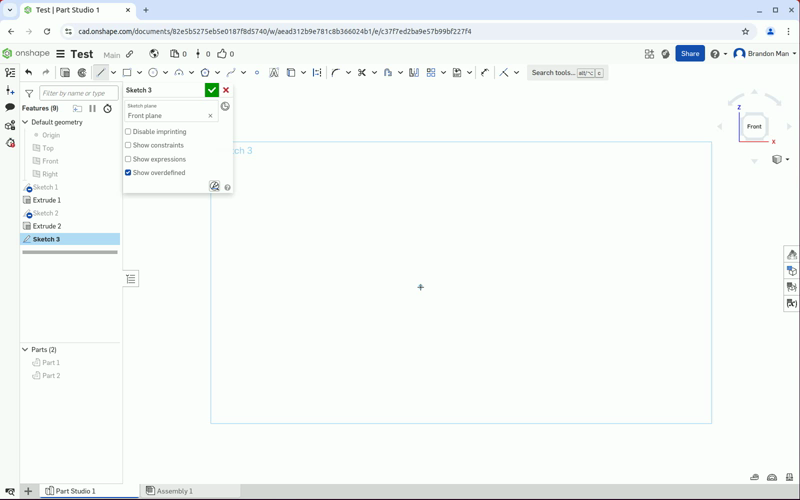
mouse_move(502, 286)
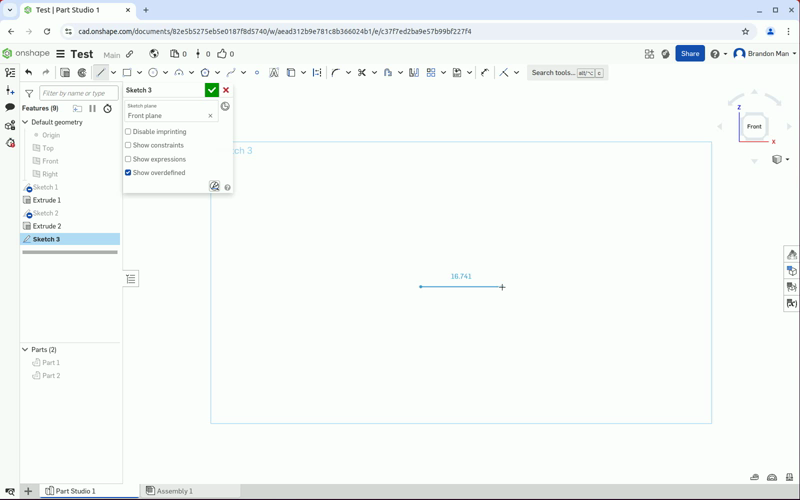
click(502, 286)
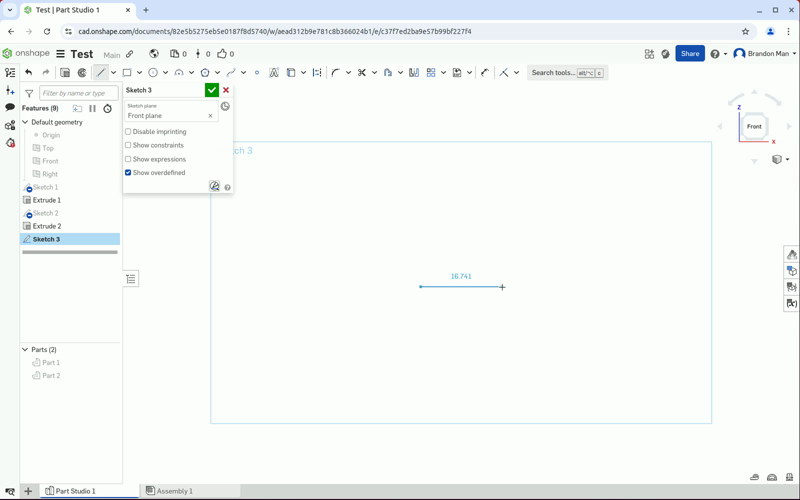
key_up(shift)
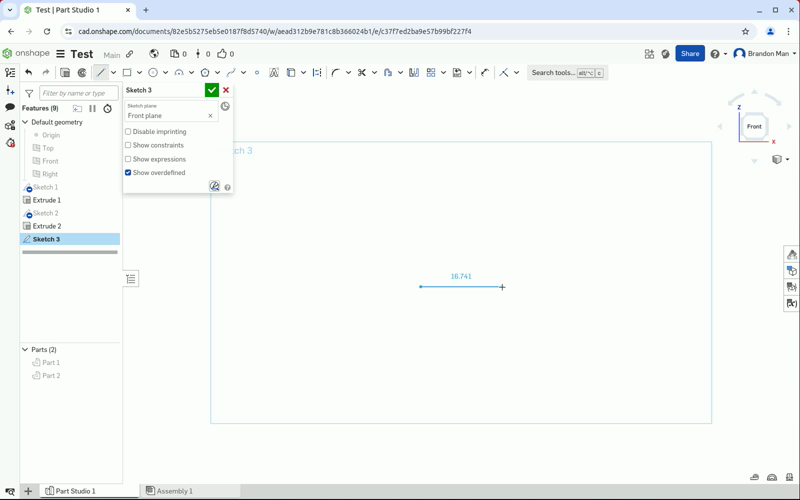
key_down(shift)
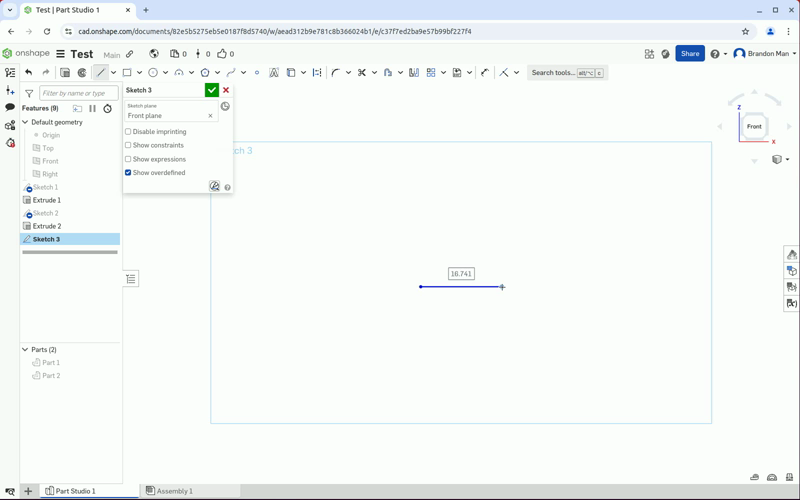
mouse_move(532, 286)
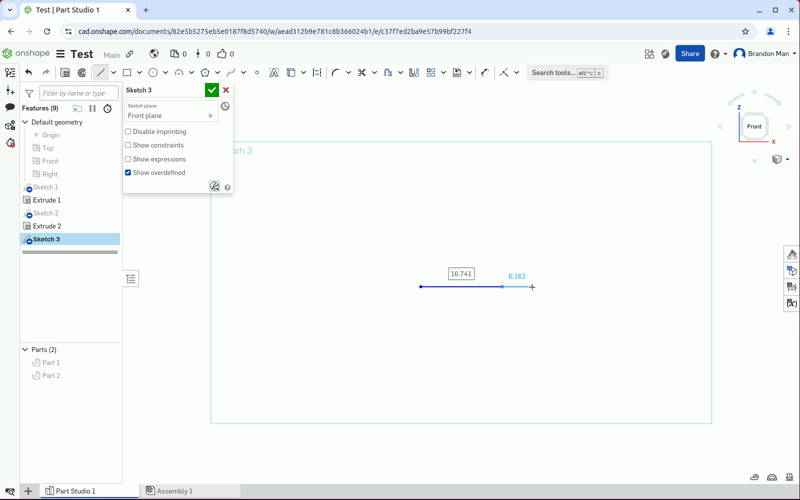
mouse_move(502, 277)
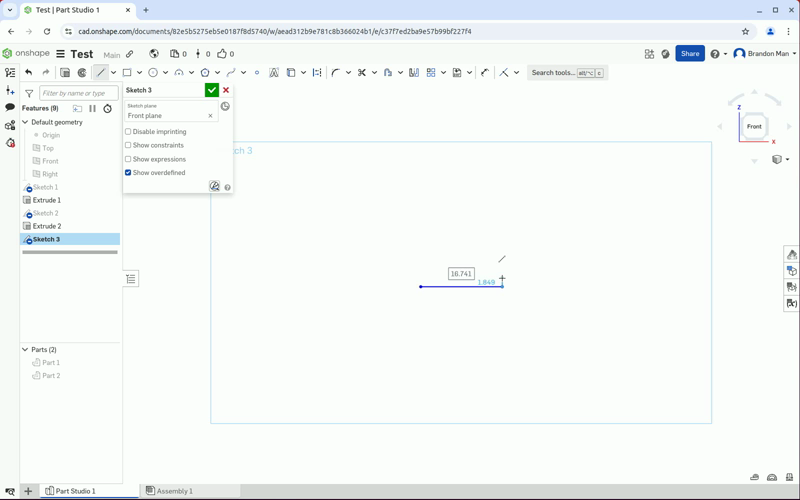
click(502, 277)
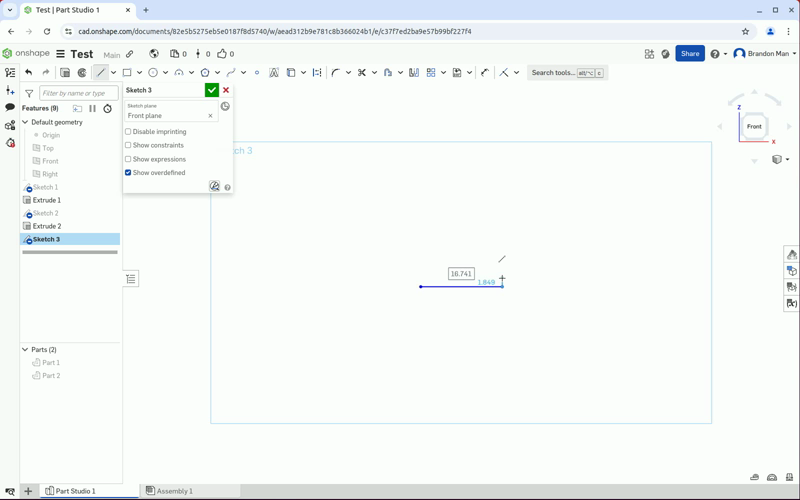
key_up(shift)
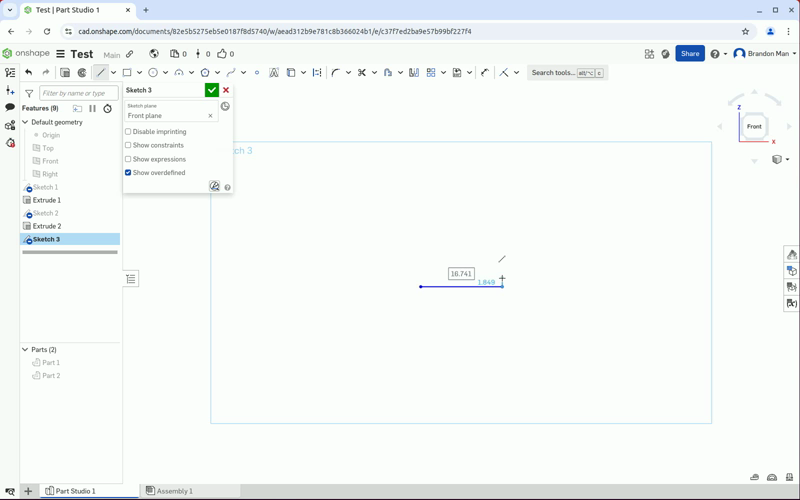
key_down(shift)
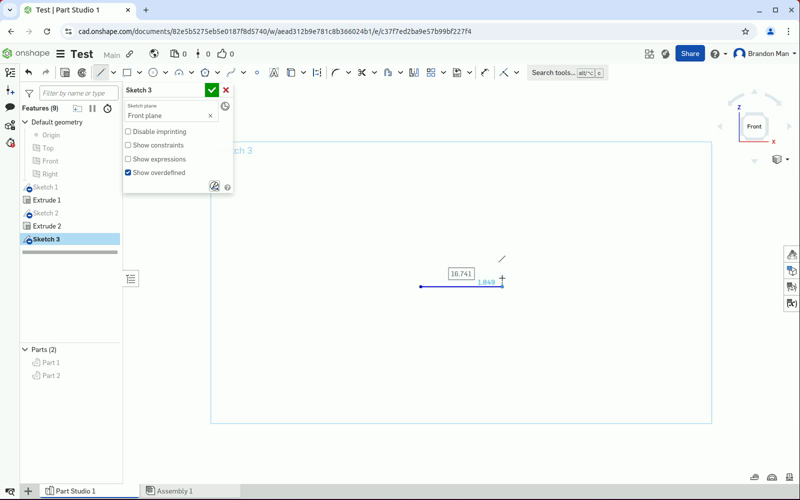
mouse_move(420, 277)
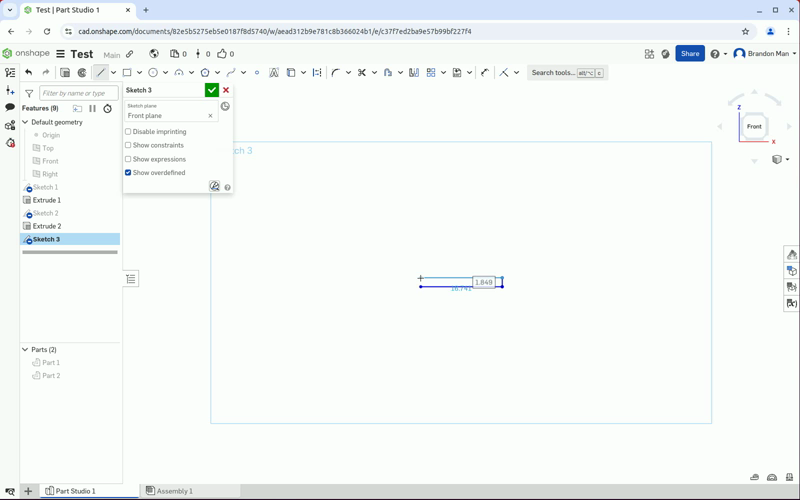
click(420, 277)
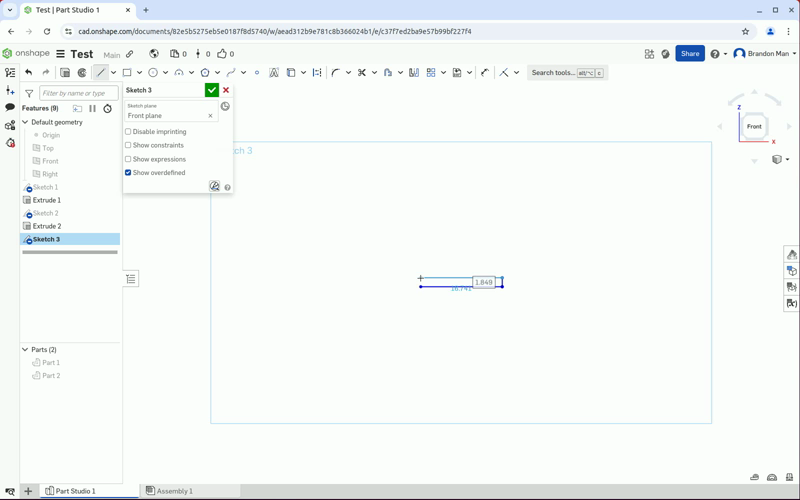
key_up(shift)
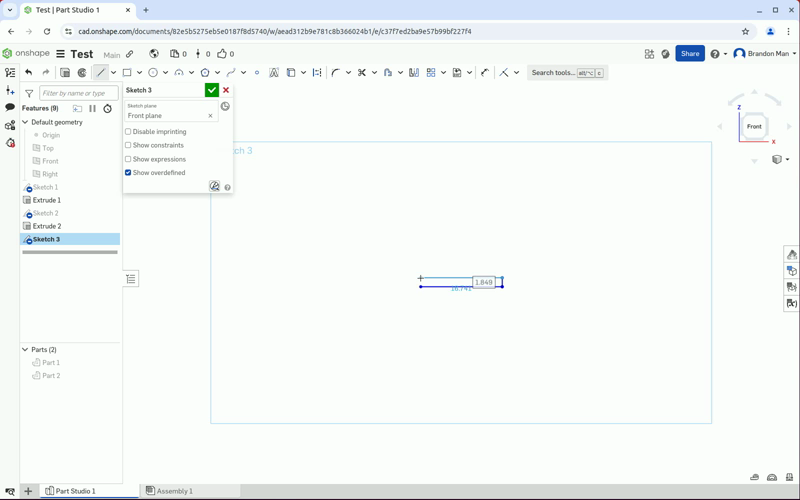
mouse_move(450, 277)
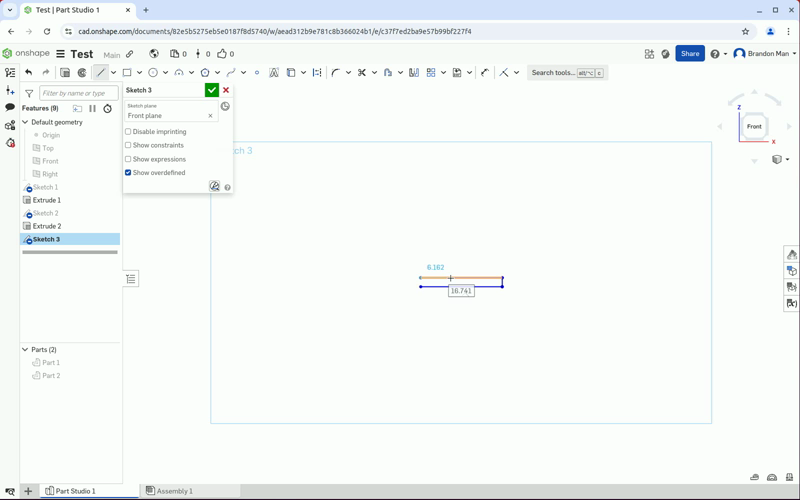
key_down(shift)
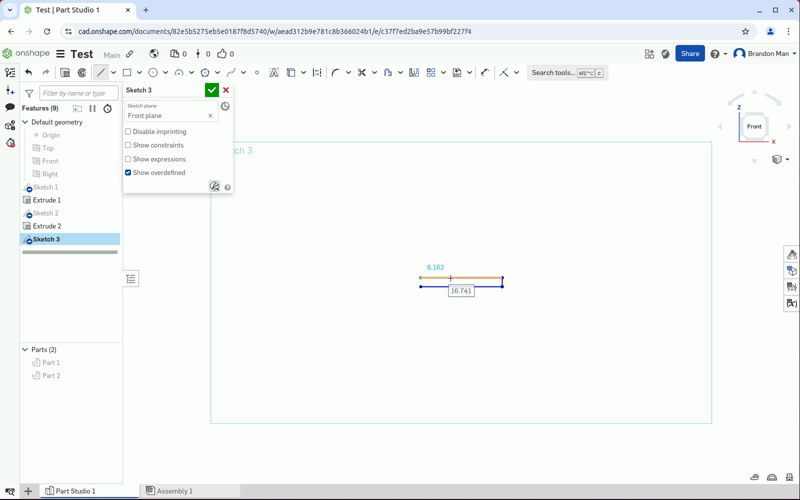
mouse_move(420, 286)
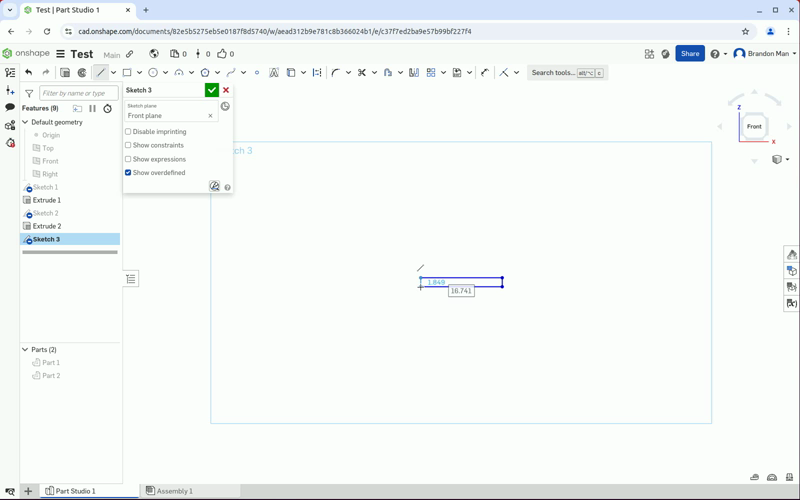
key_up(shift)
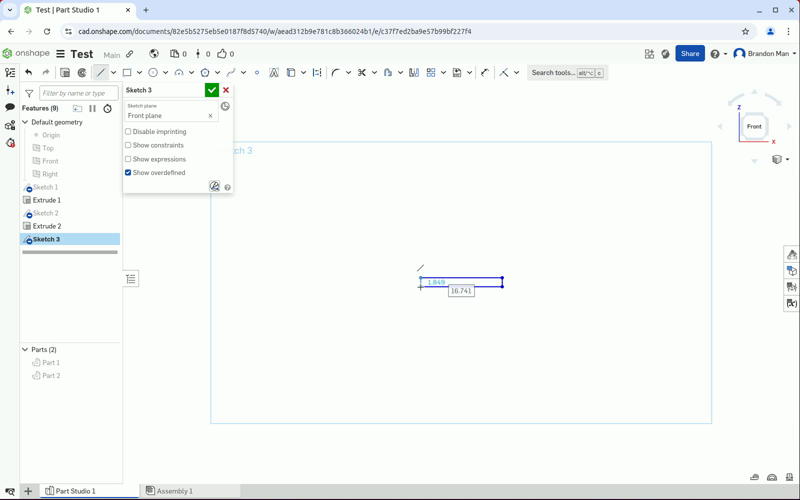
click(420, 286)
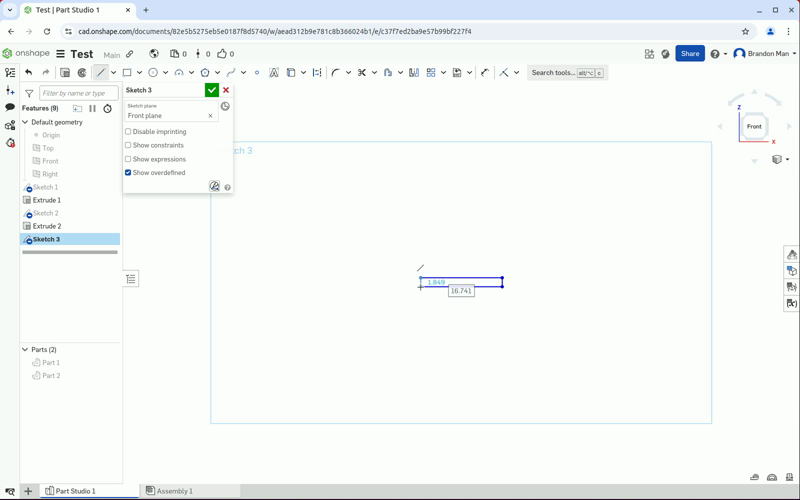
key(esc)
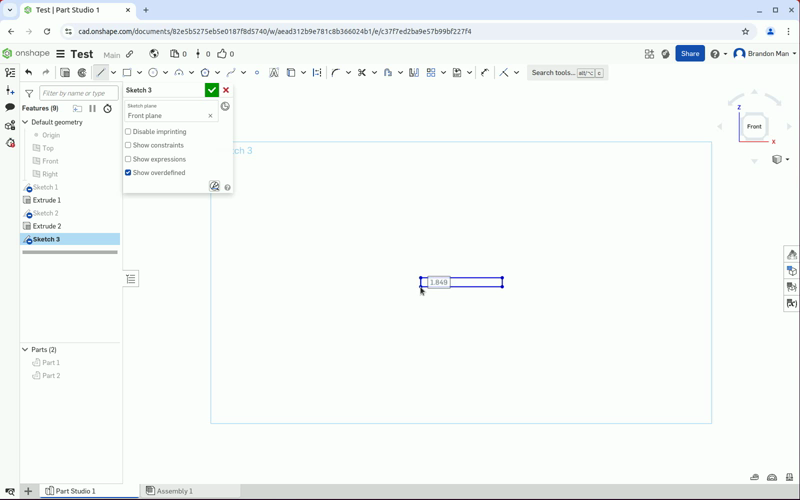
mouse_move(499, 278)
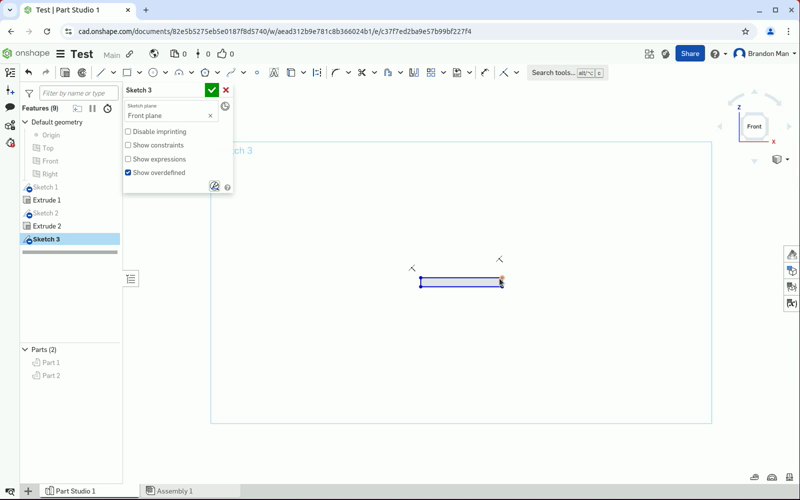
scroll(6)
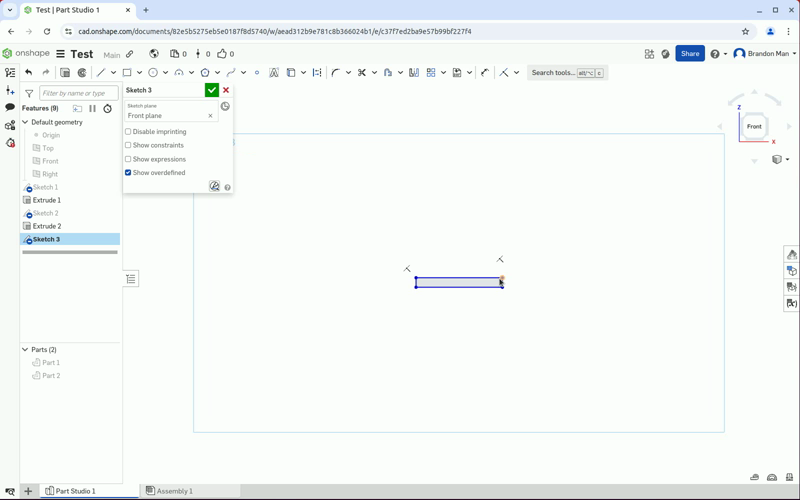
scroll(6)
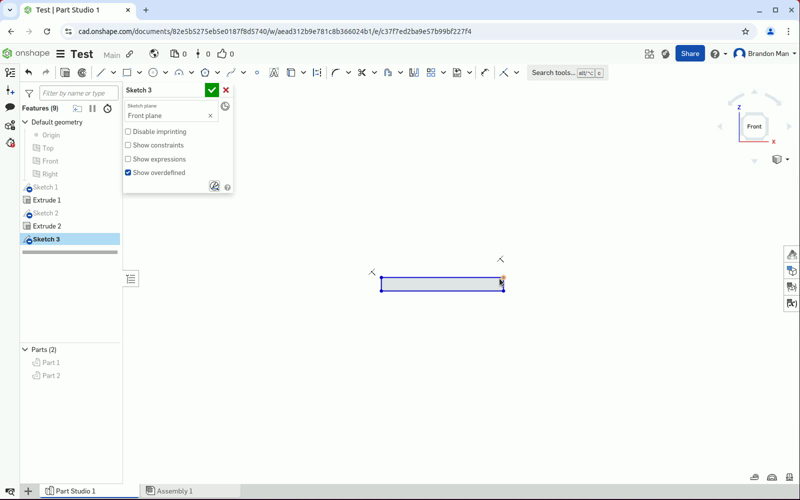
scroll(6)
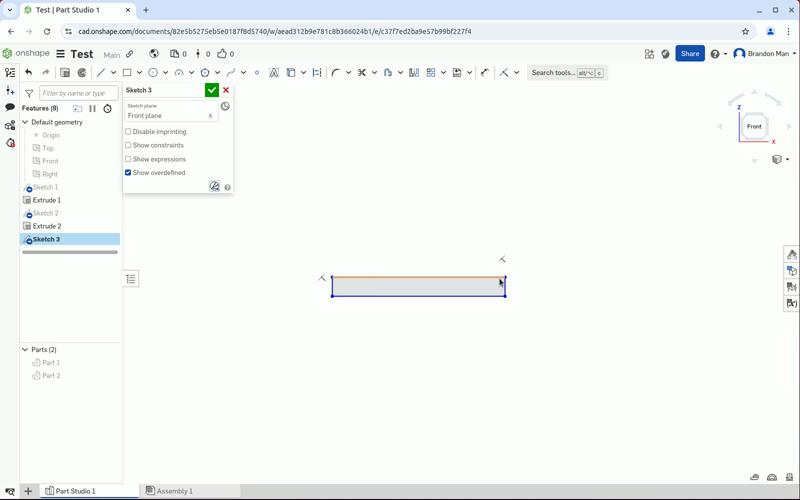
scroll(6)
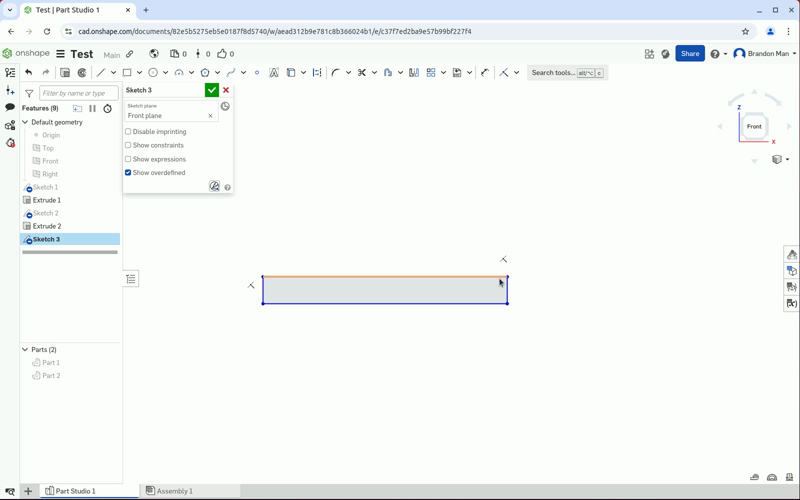
scroll(6)
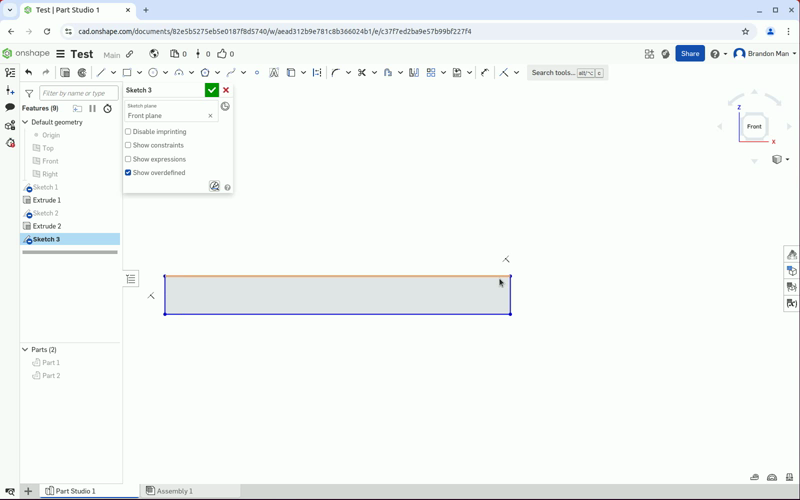
scroll(6)
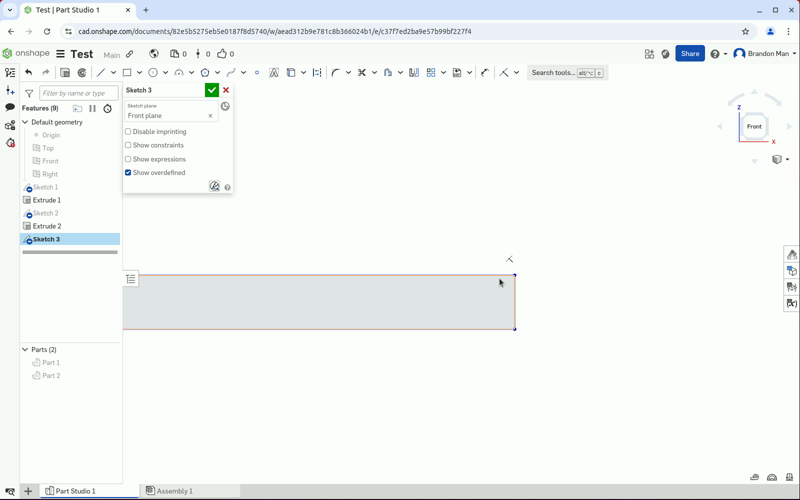
scroll(6)
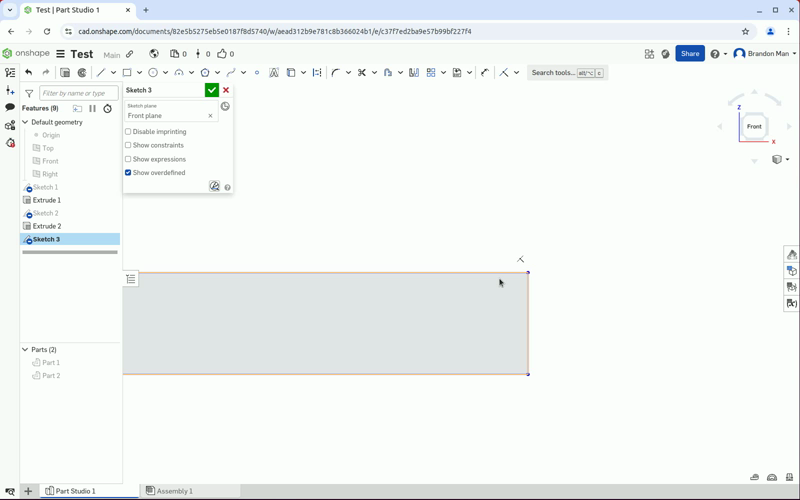
click(499, 278)
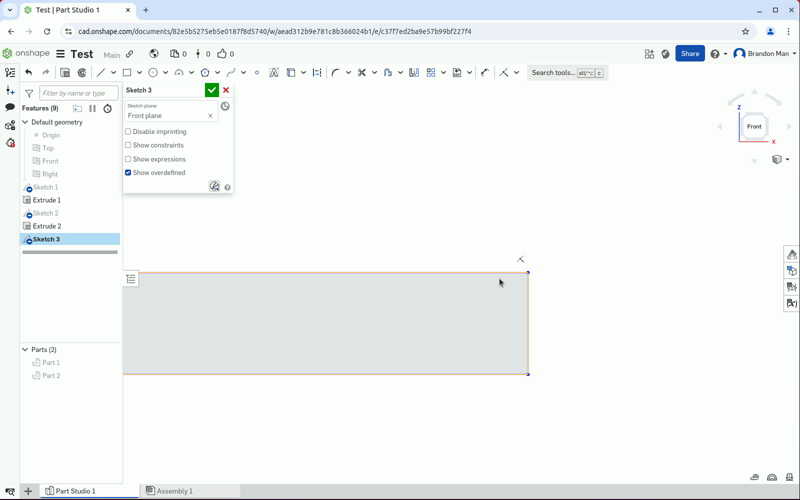
scroll(-6)
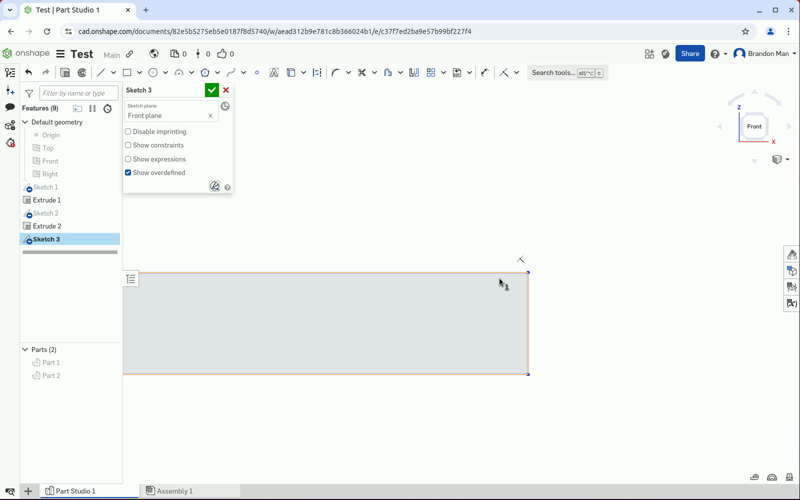
scroll(-6)
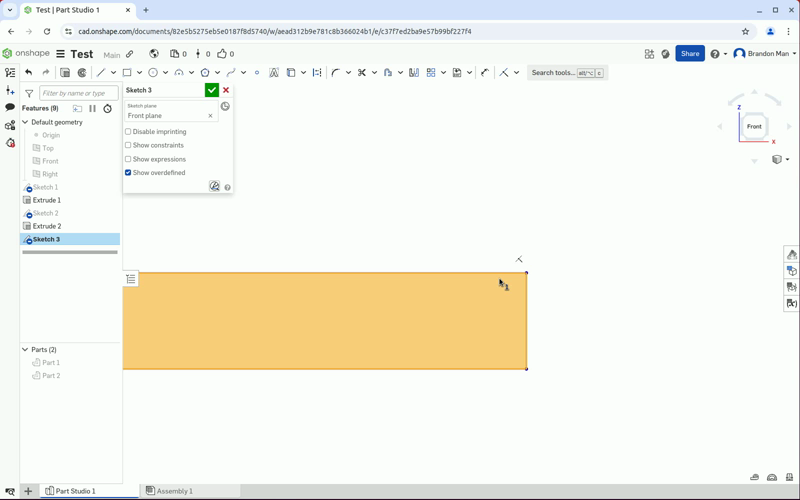
scroll(-6)
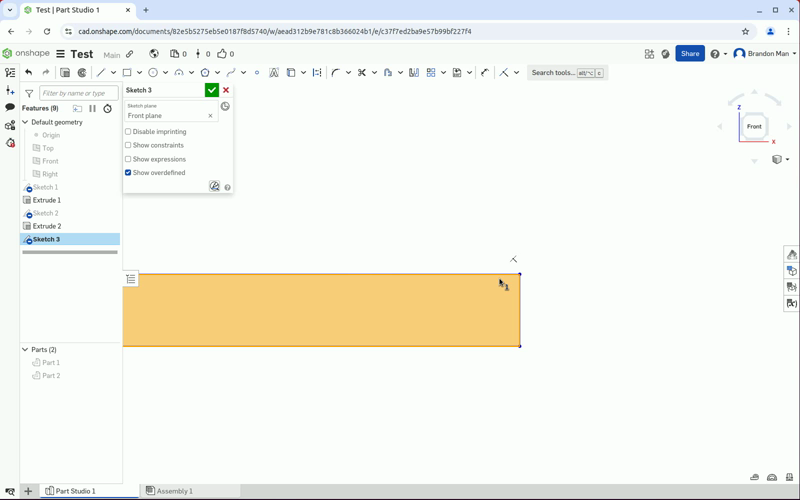
scroll(-6)
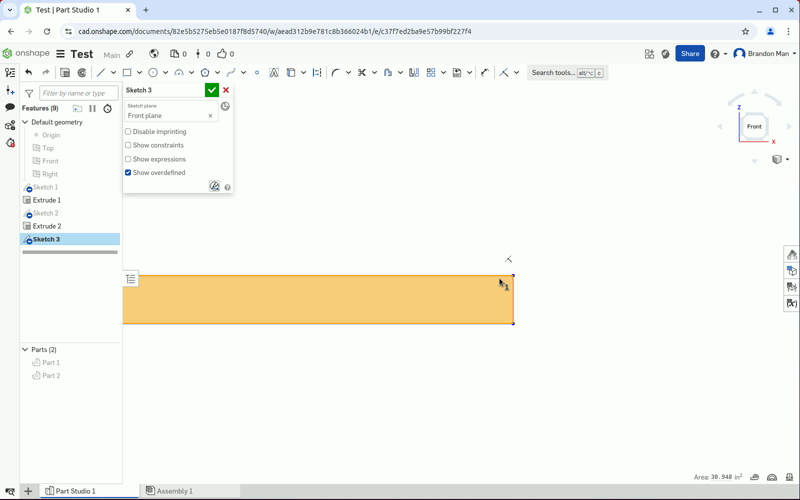
scroll(-6)
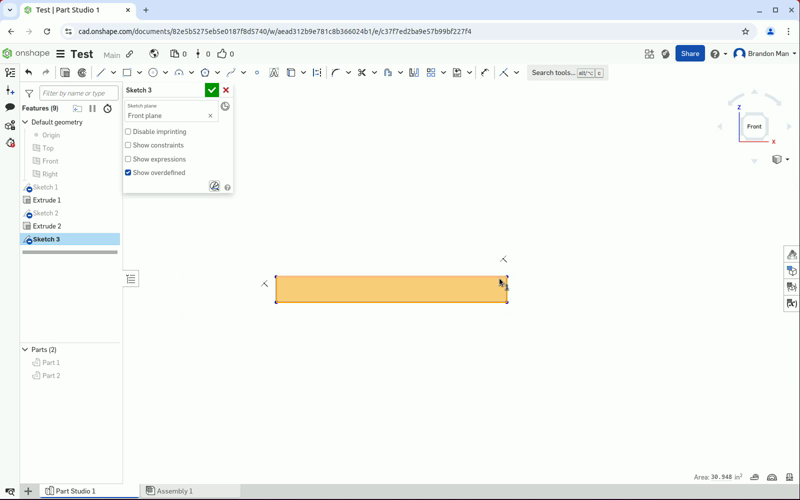
scroll(-6)
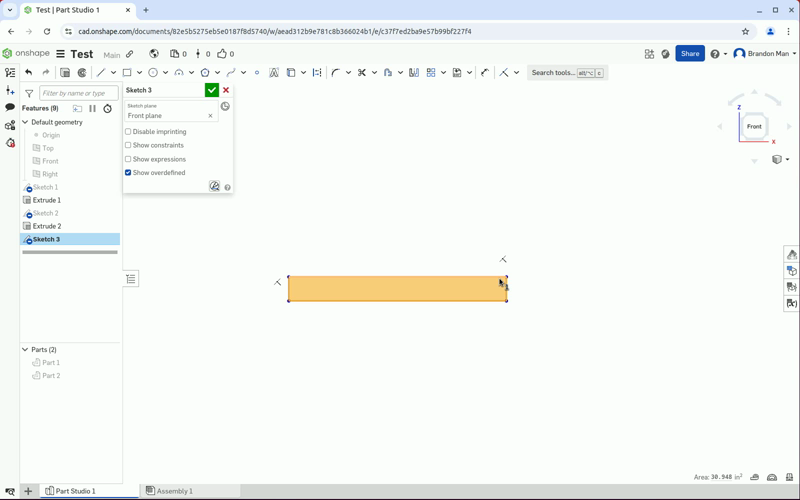
scroll(-6)
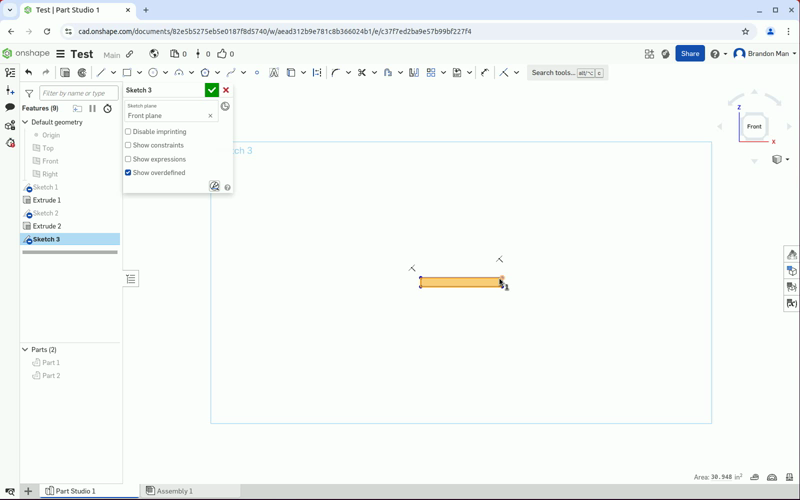
mouse_move(73, 352)
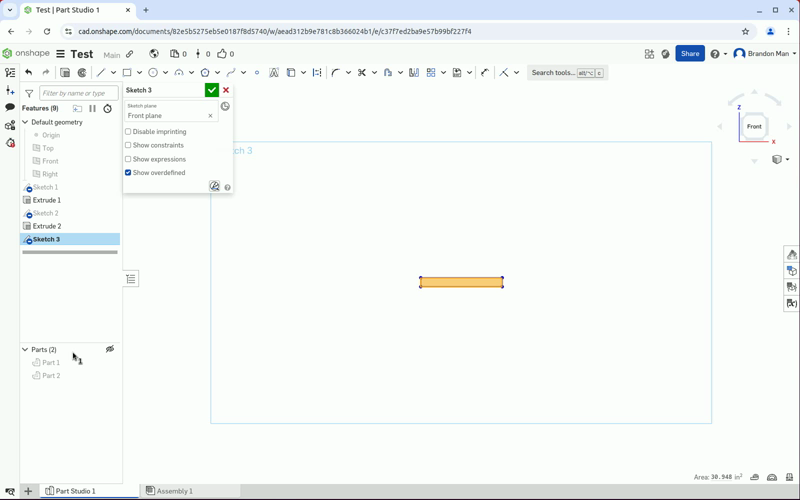
key(shift+y)
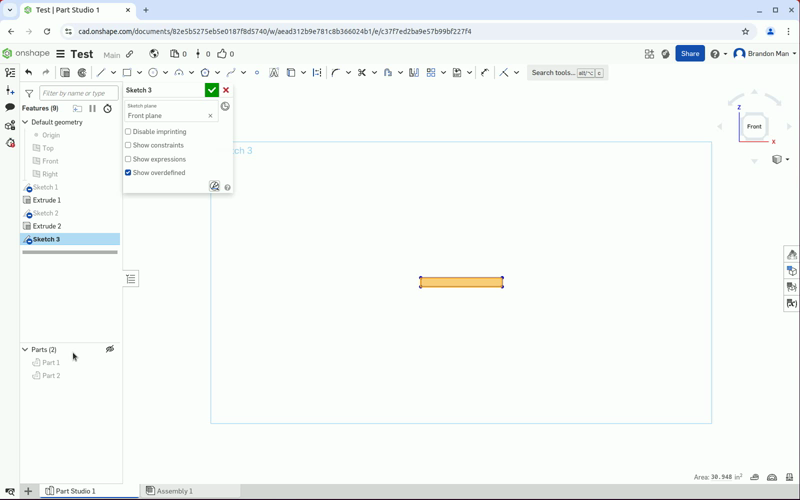
key(shift+e)
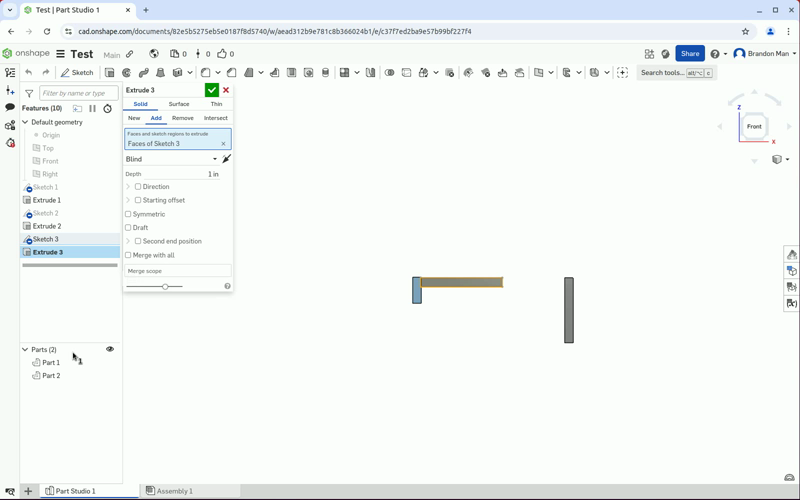
mouse_move(143, 106)
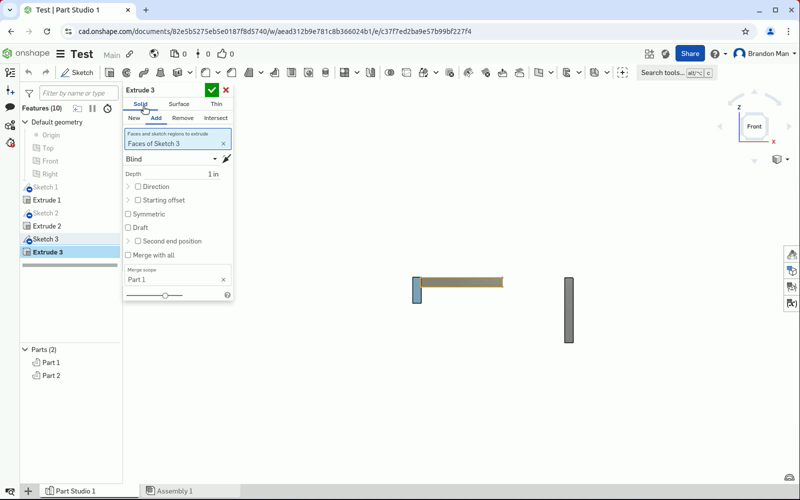
click(143, 106)
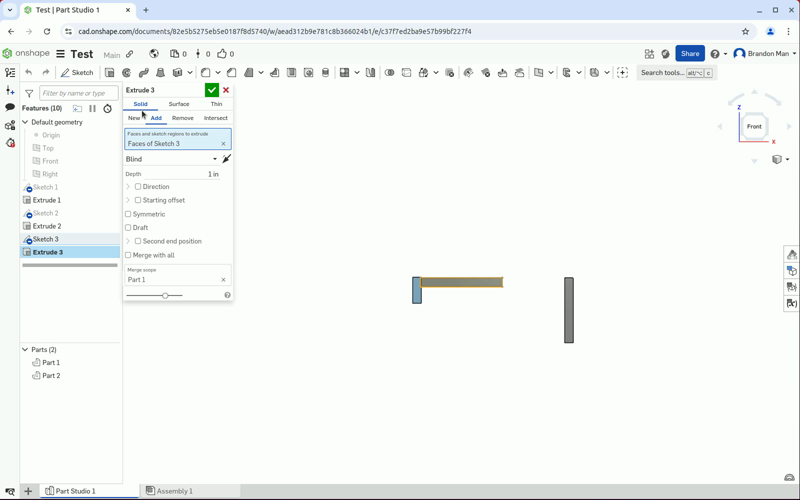
mouse_move(137, 120)
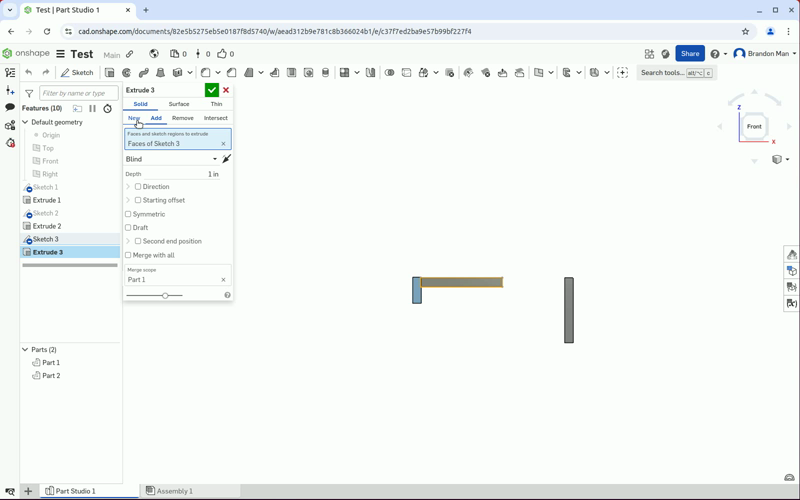
click(137, 120)
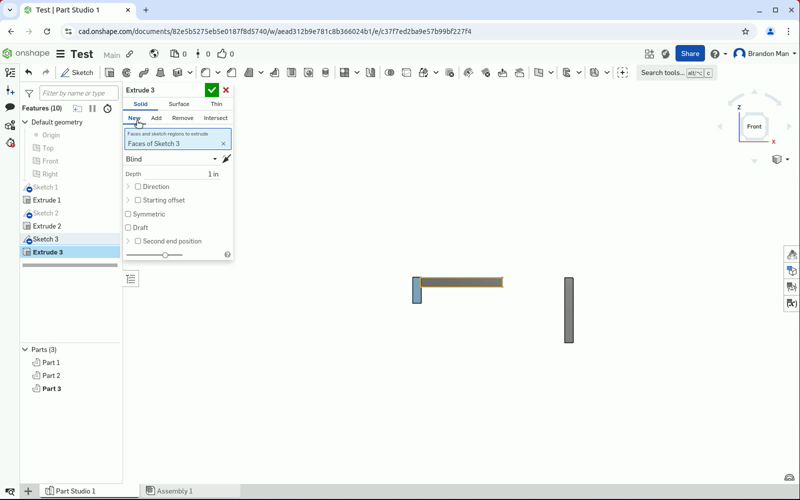
key(tab, 4)
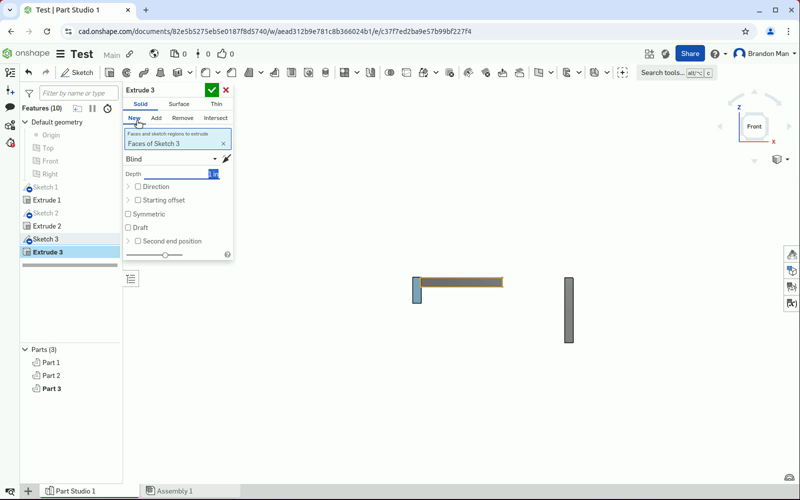
text(1.685)
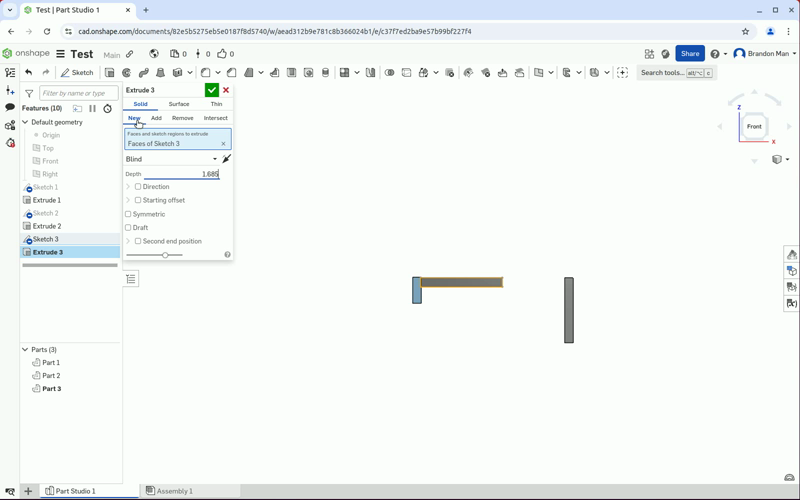
key(enter)
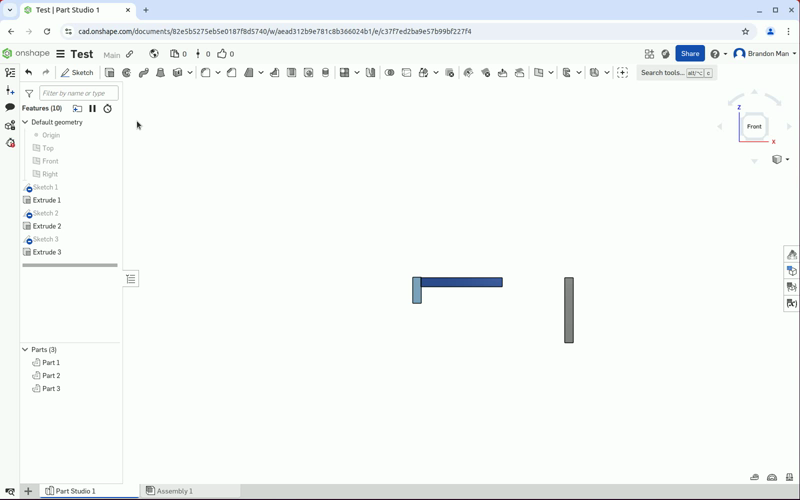
key(shift+h)
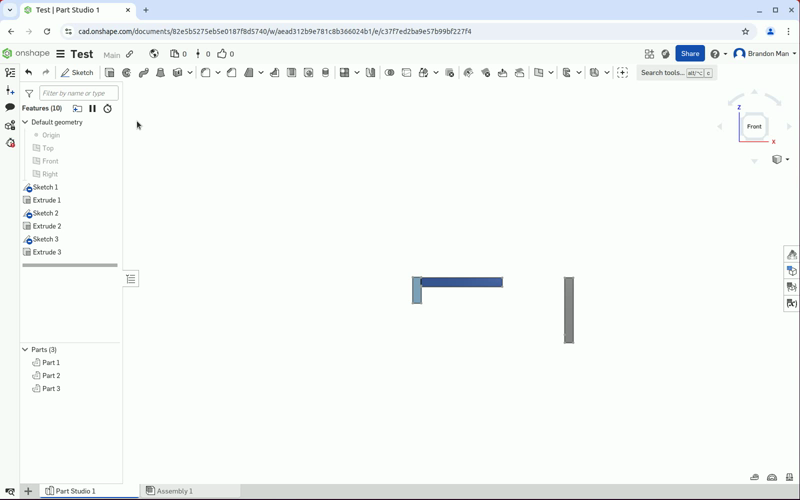
key(shift+h)
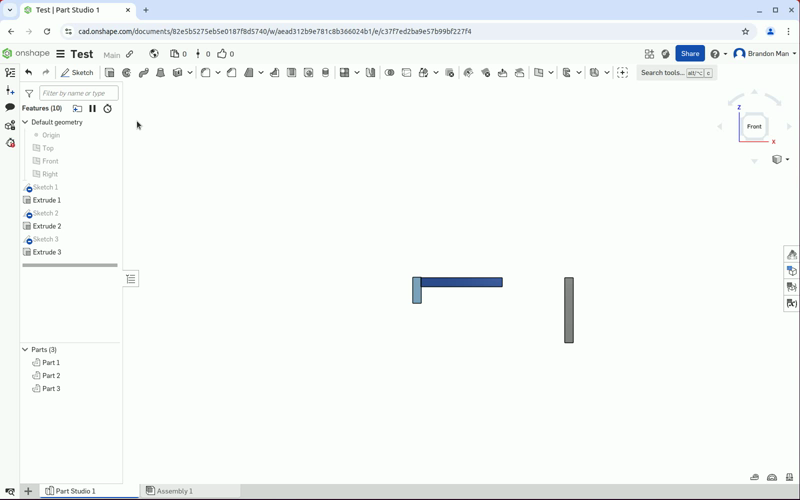
mouse_move(73, 189)
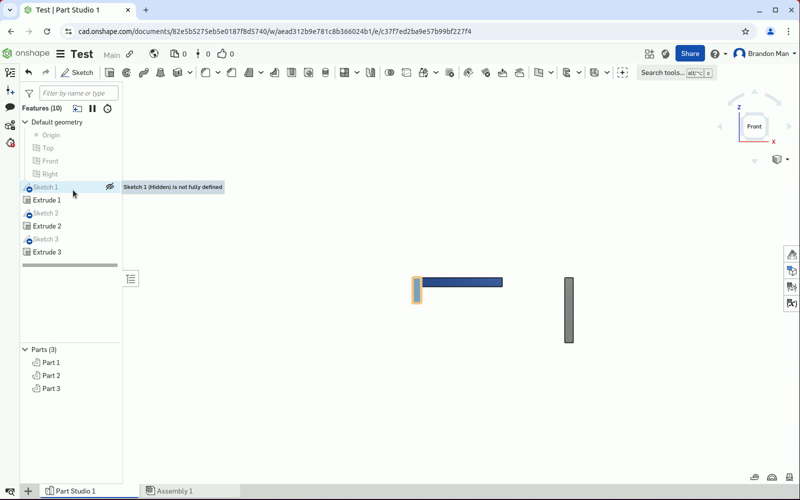
click(73, 189)
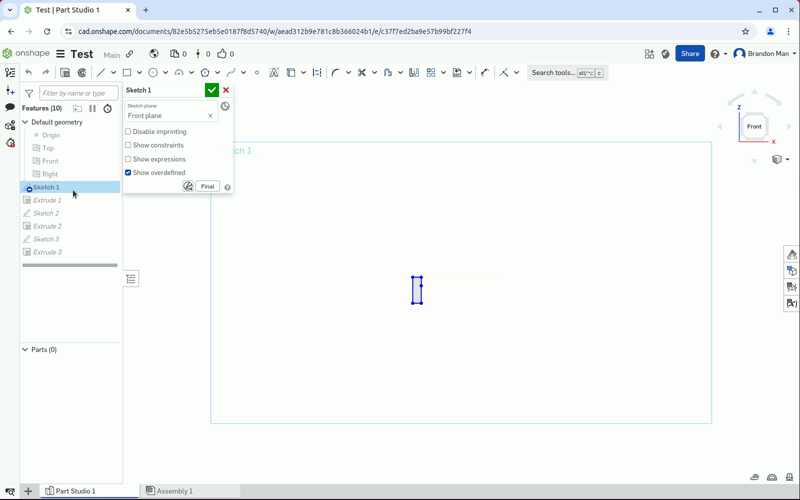
mouse_move(229, 92)
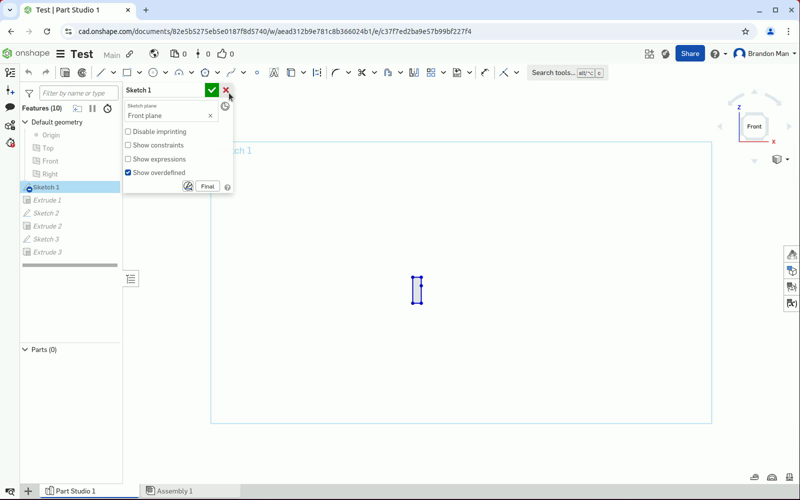
click(229, 92)
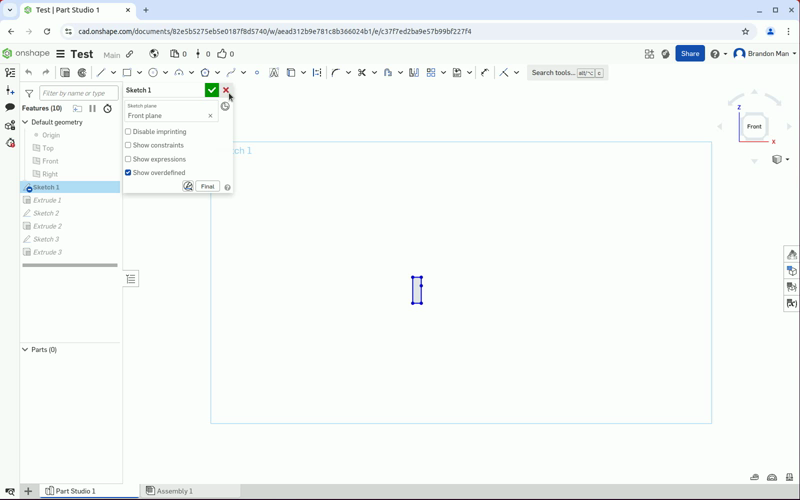
key(shift+s)
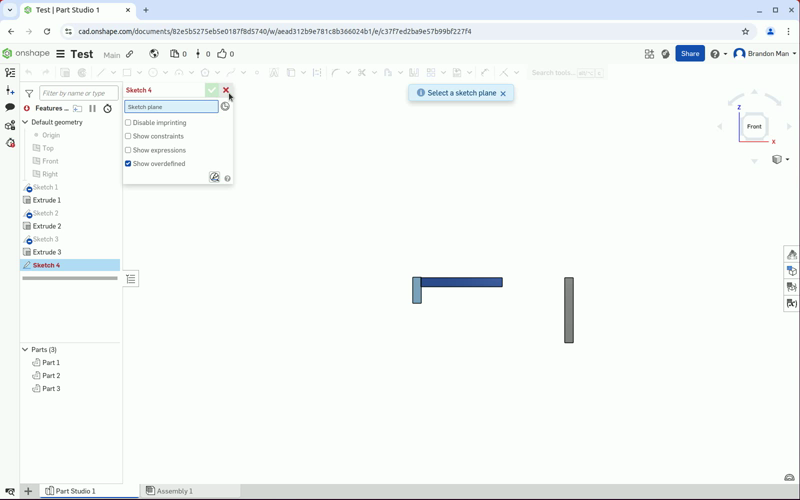
mouse_move(73, 163)
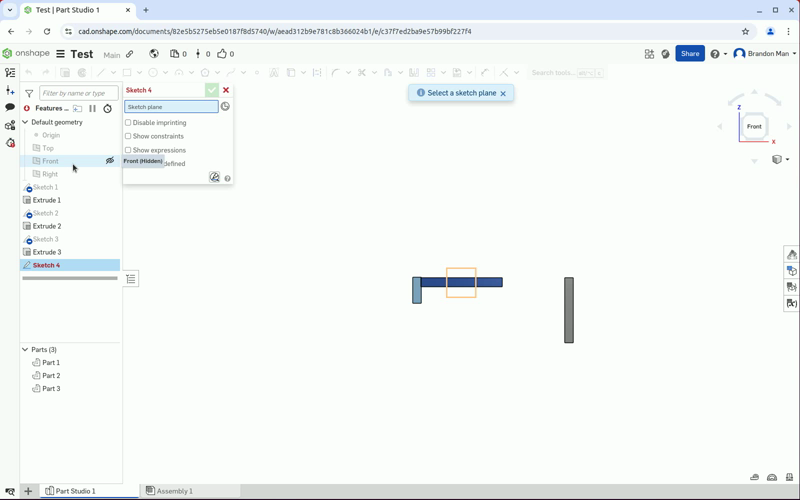
click(73, 163)
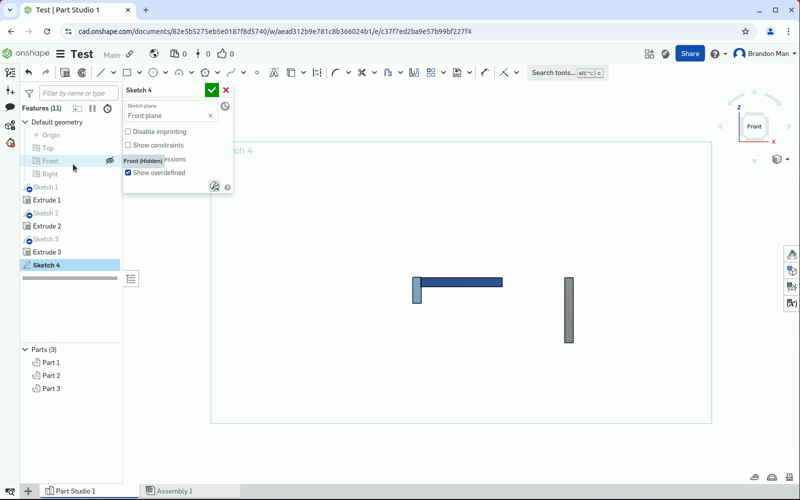
mouse_move(73, 352)
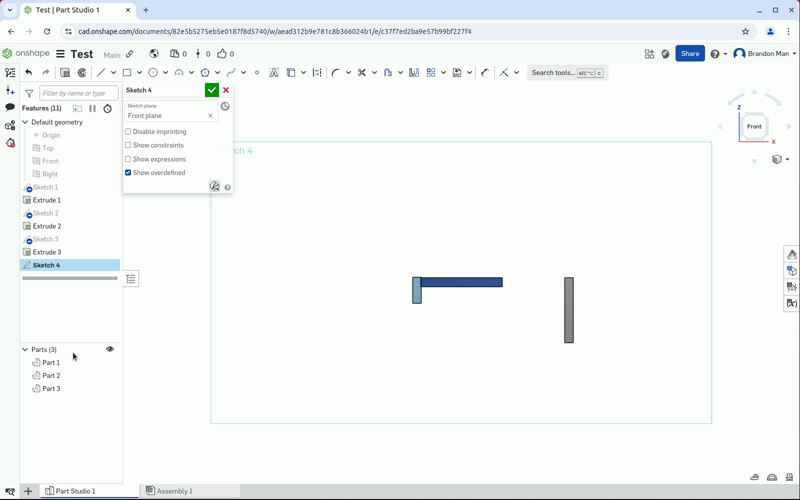
key(y)
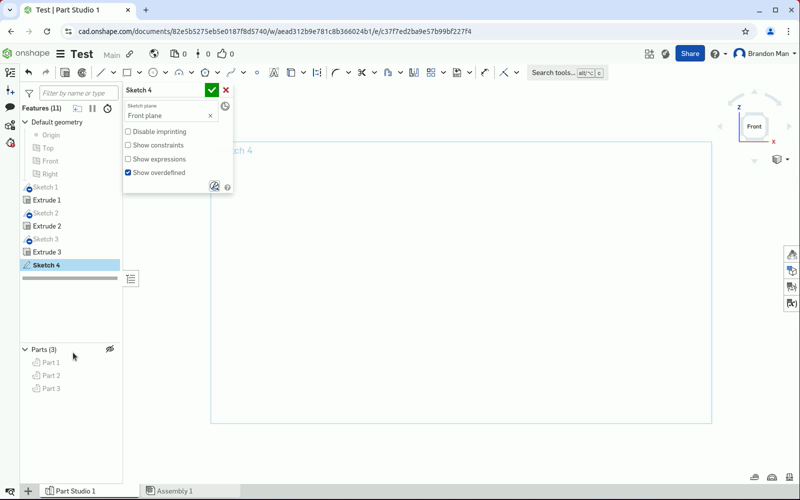
key(l)
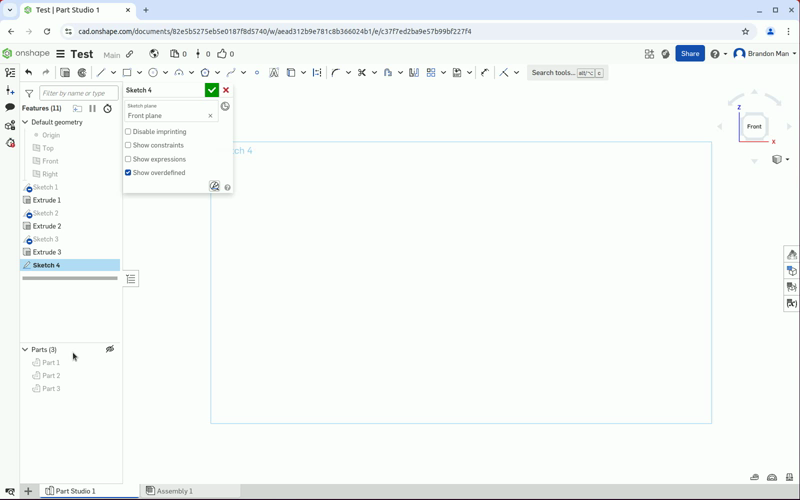
key_down(shift)
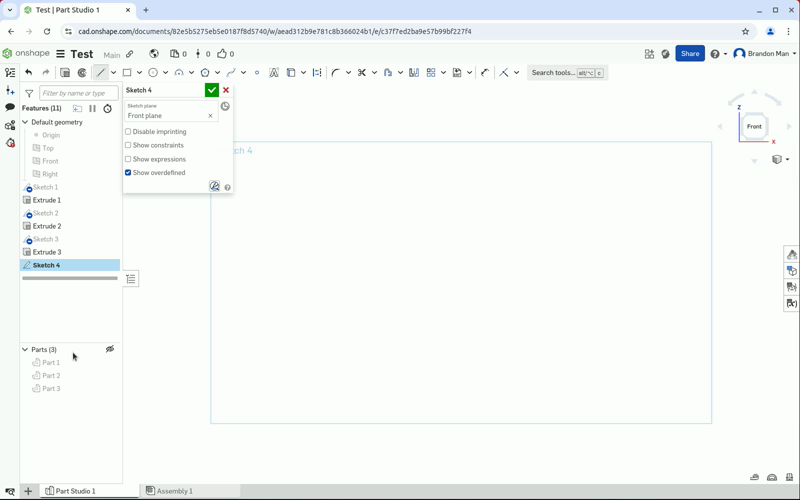
mouse_move(500, 342)
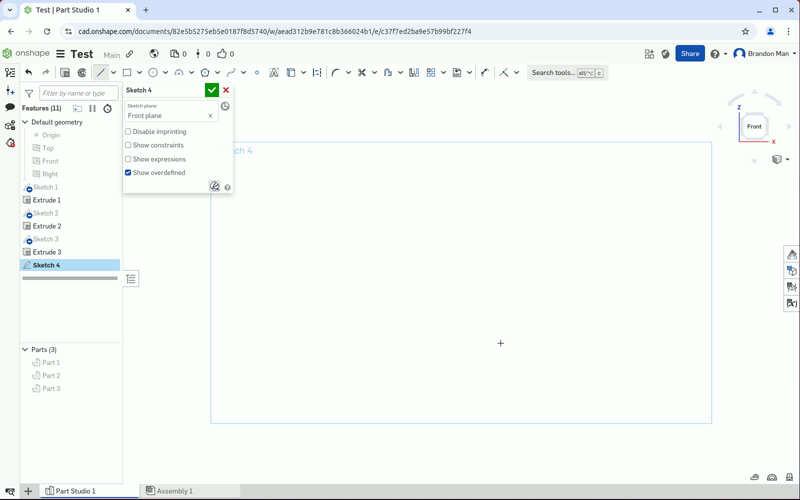
click(500, 342)
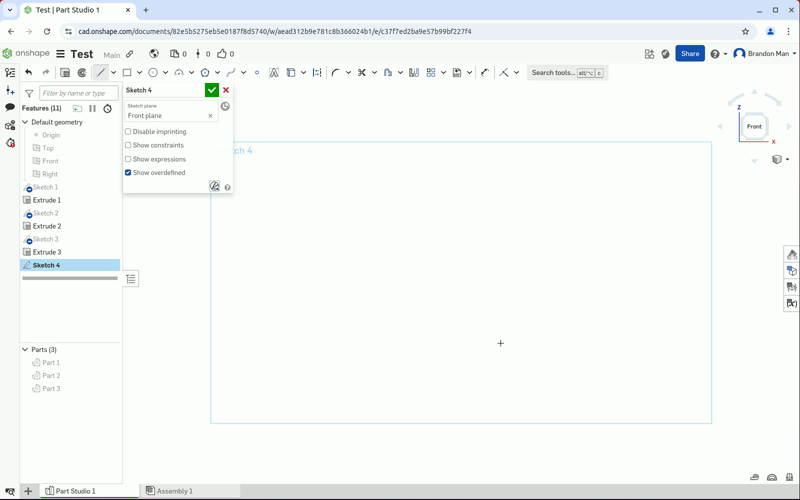
key_up(shift)
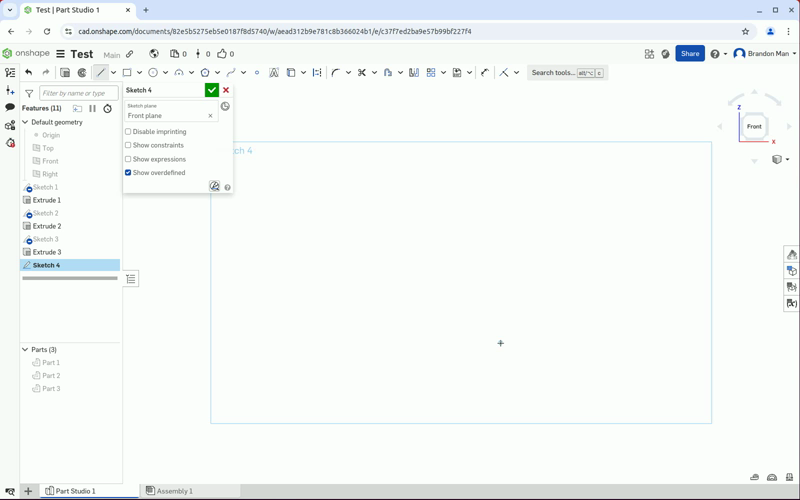
key_down(shift)
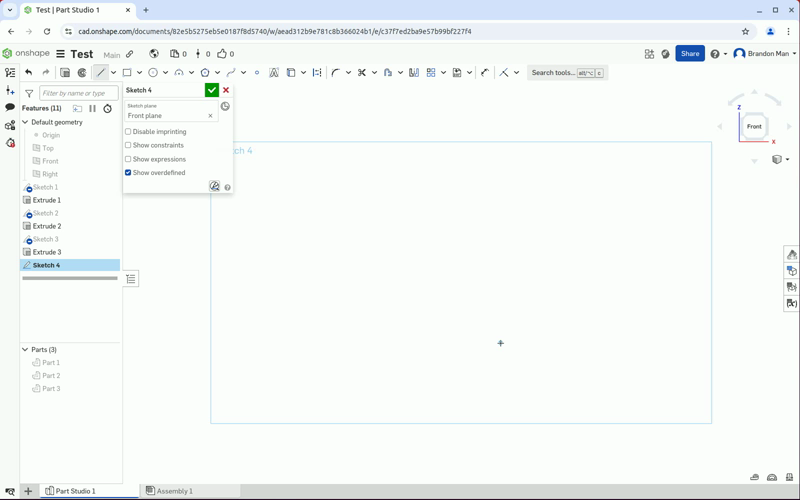
mouse_move(530, 342)
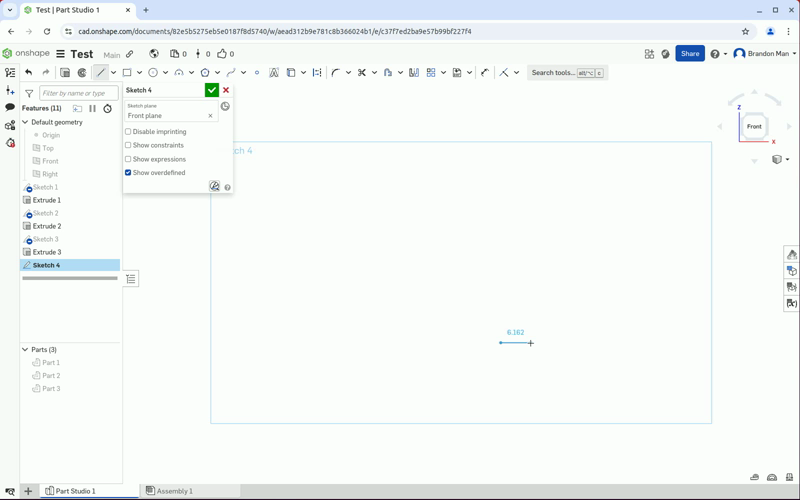
mouse_move(508, 342)
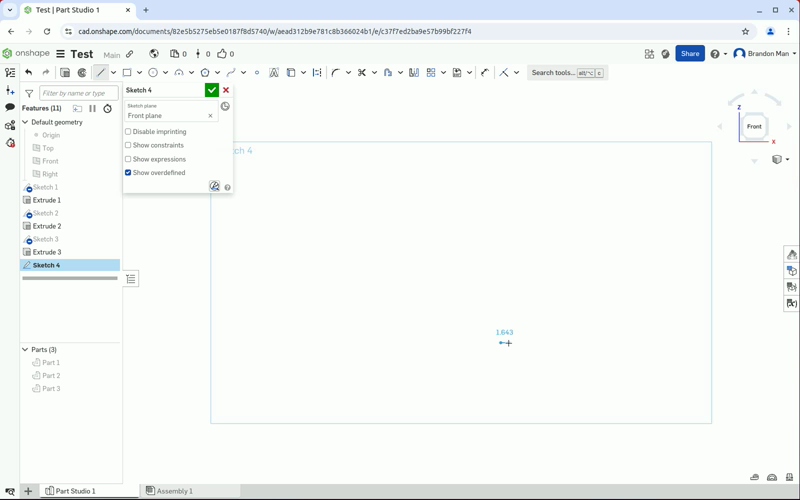
click(508, 342)
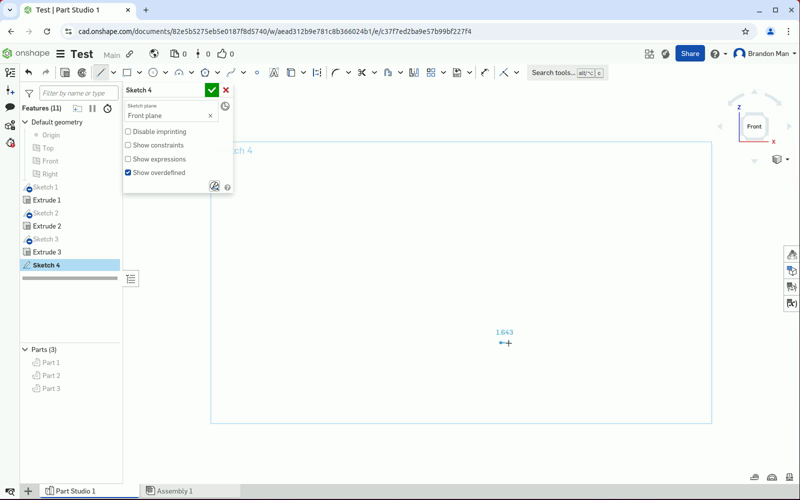
key_up(shift)
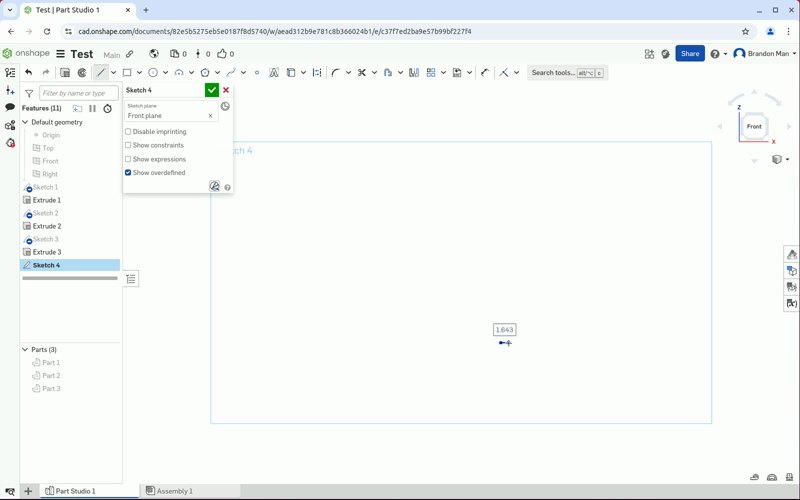
key_down(shift)
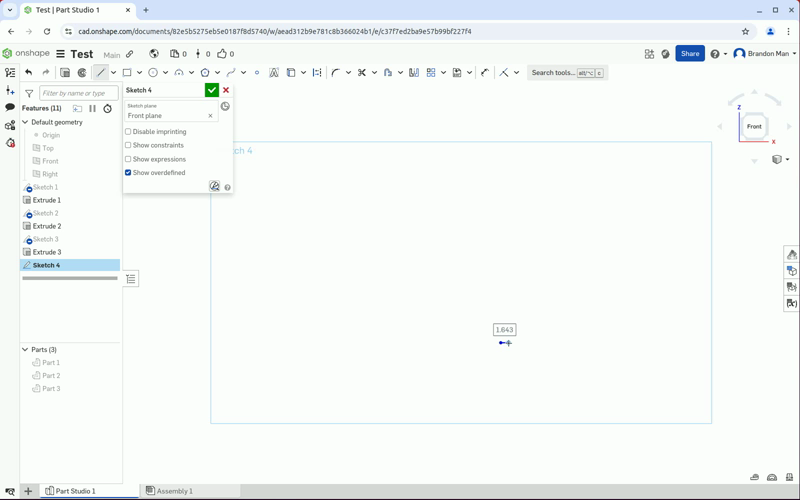
mouse_move(538, 342)
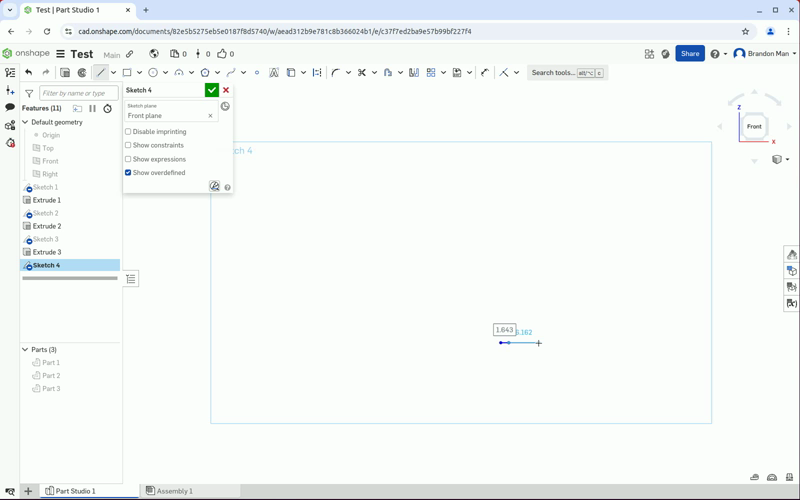
mouse_move(508, 334)
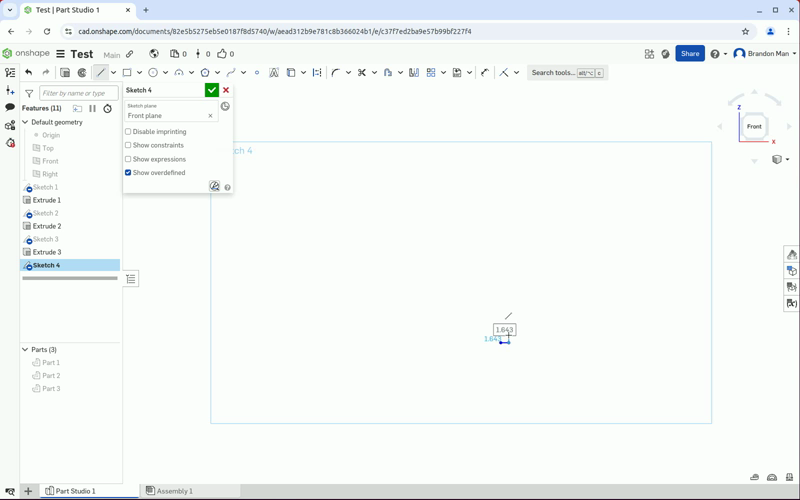
click(508, 334)
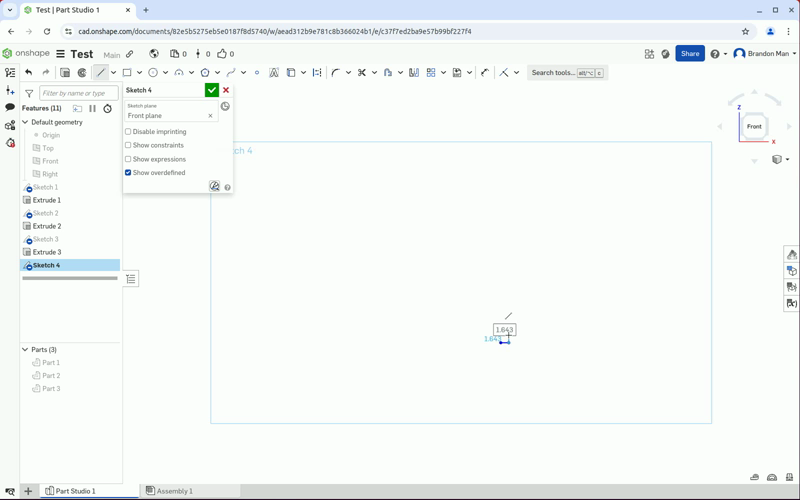
key_up(shift)
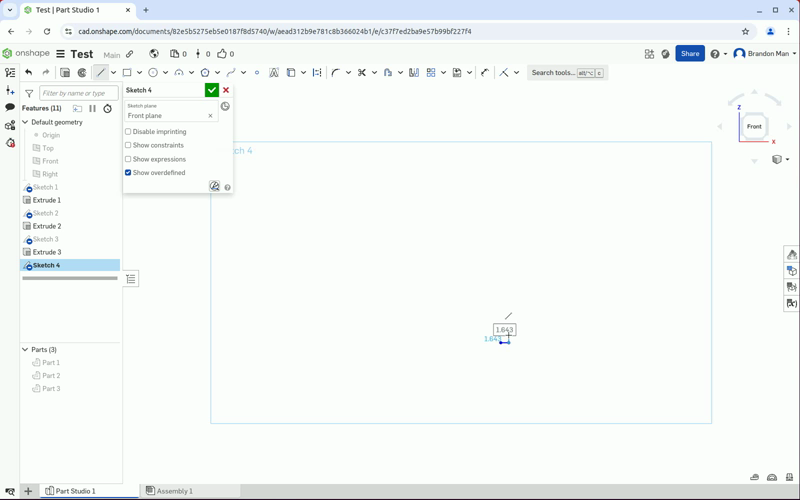
key_down(shift)
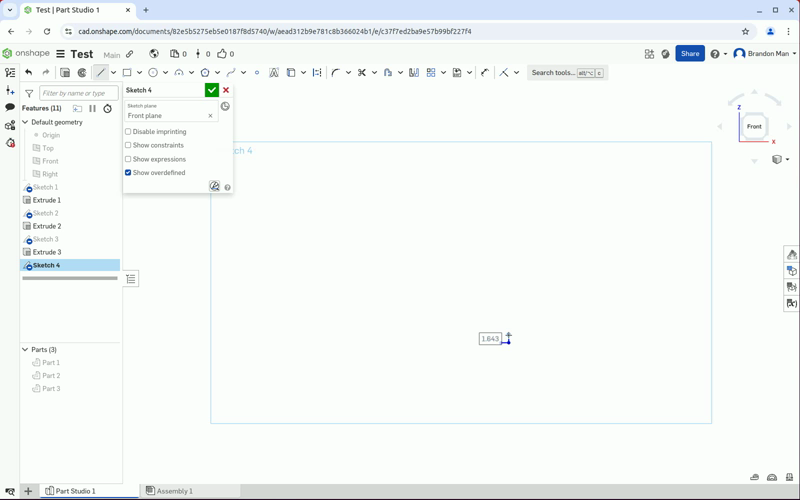
mouse_move(538, 334)
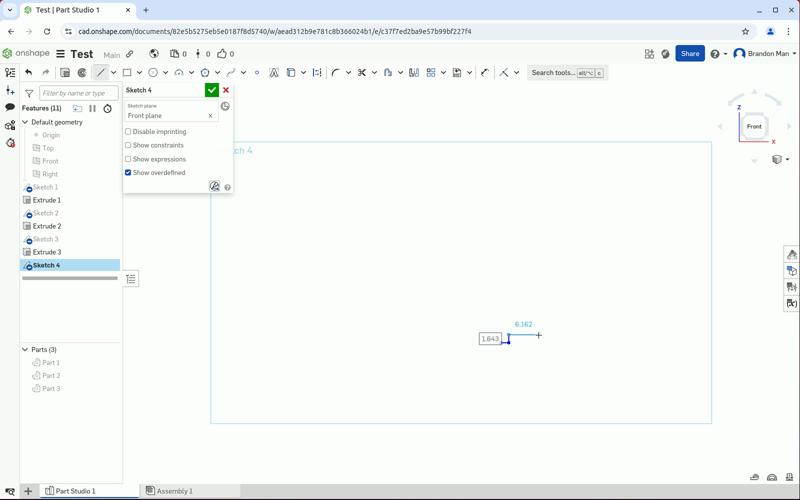
mouse_move(508, 277)
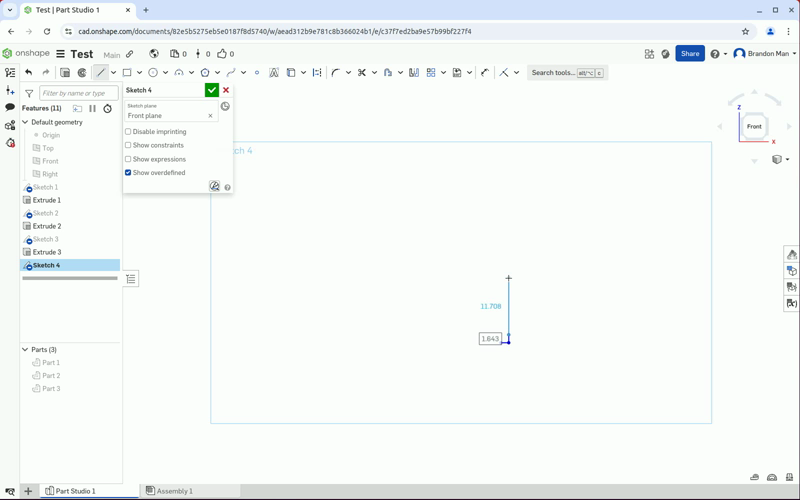
click(508, 277)
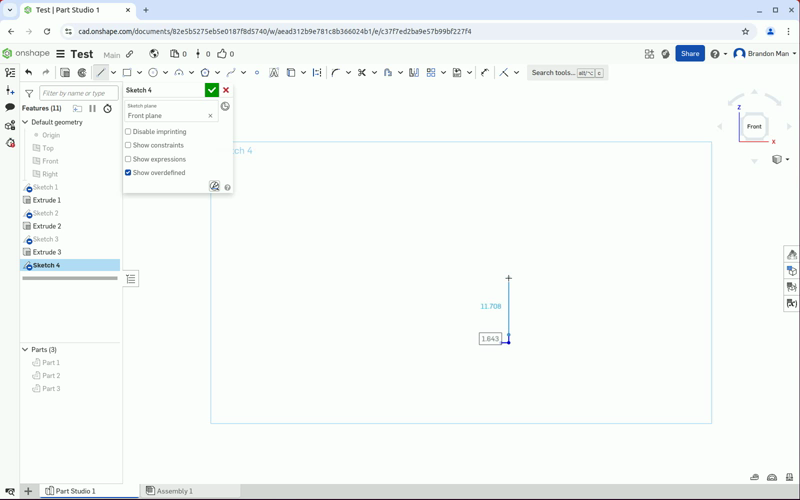
key_up(shift)
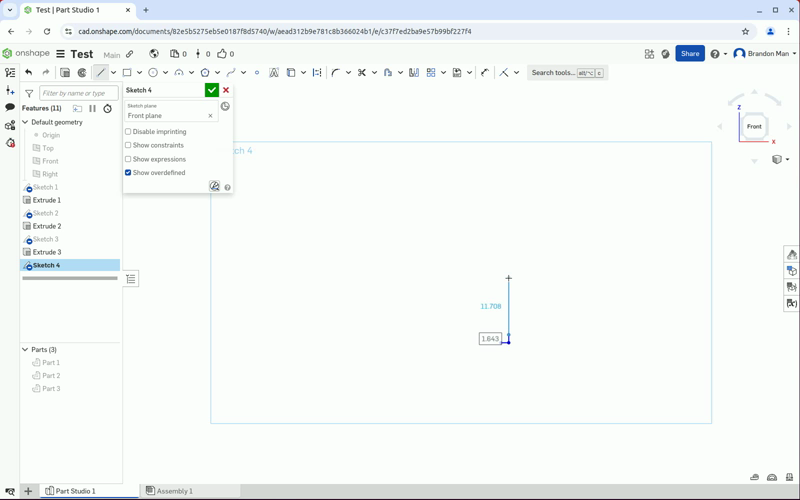
key_down(shift)
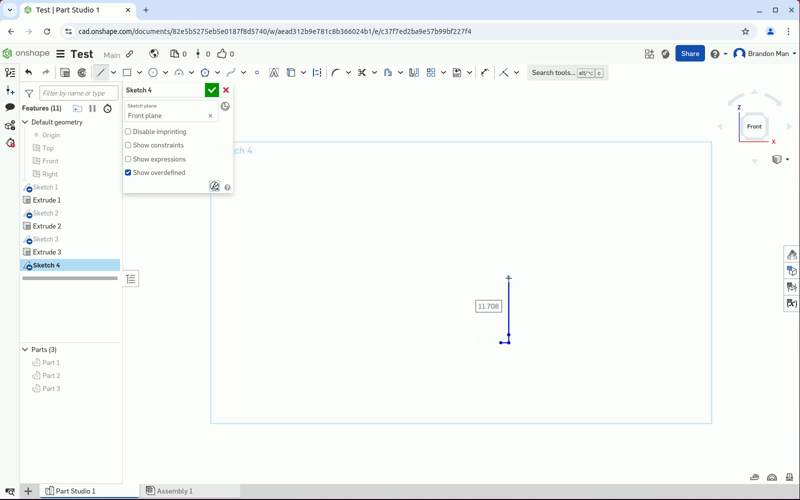
mouse_move(538, 277)
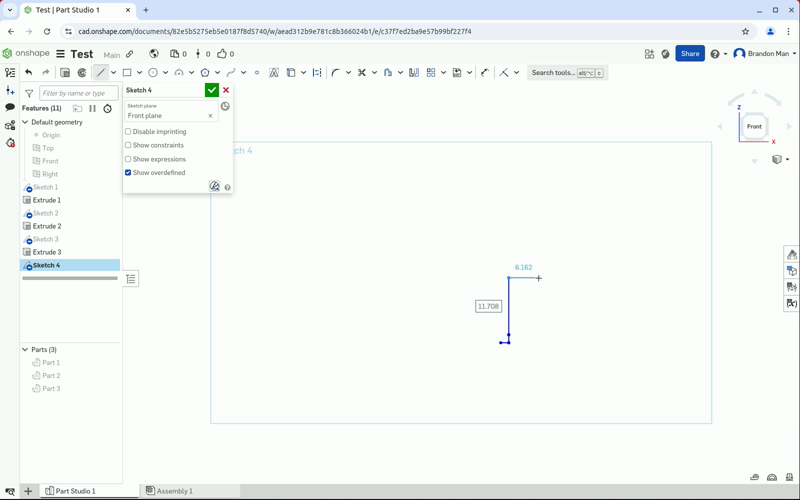
mouse_move(500, 277)
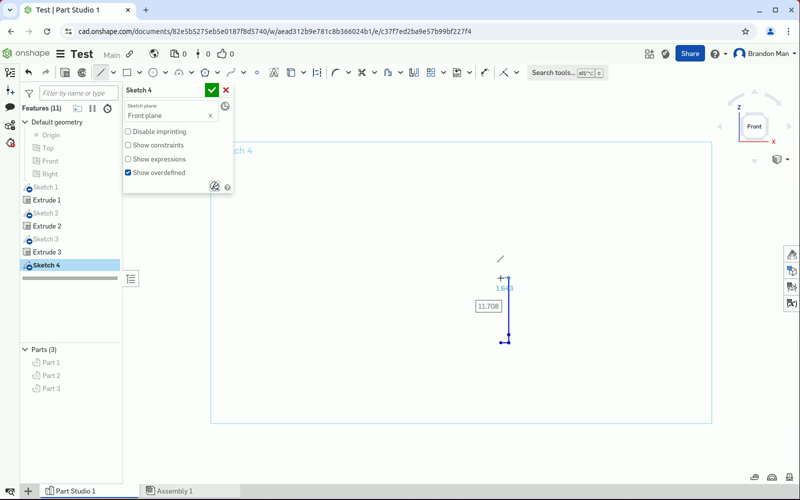
click(500, 277)
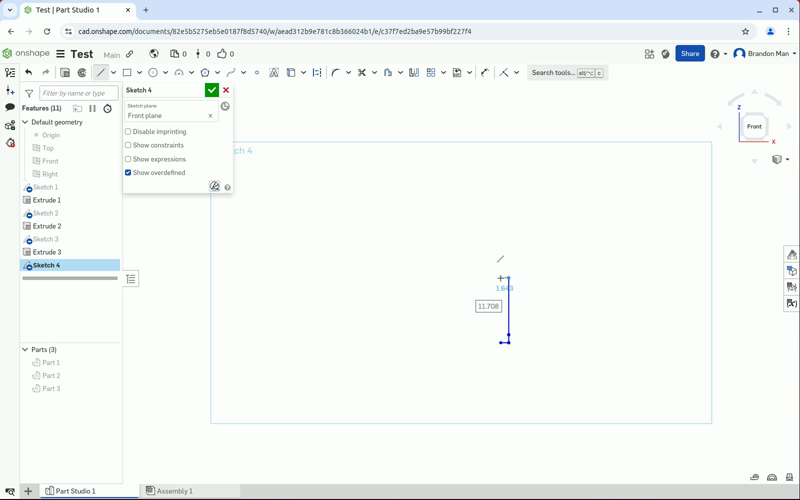
key_up(shift)
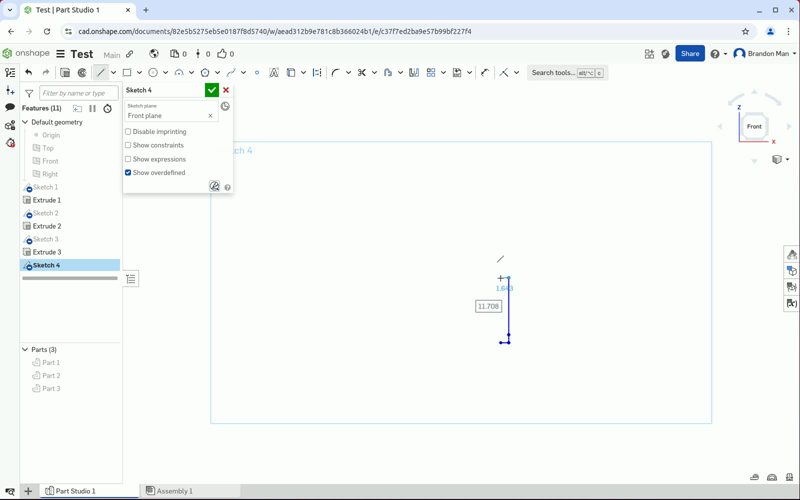
key_down(shift)
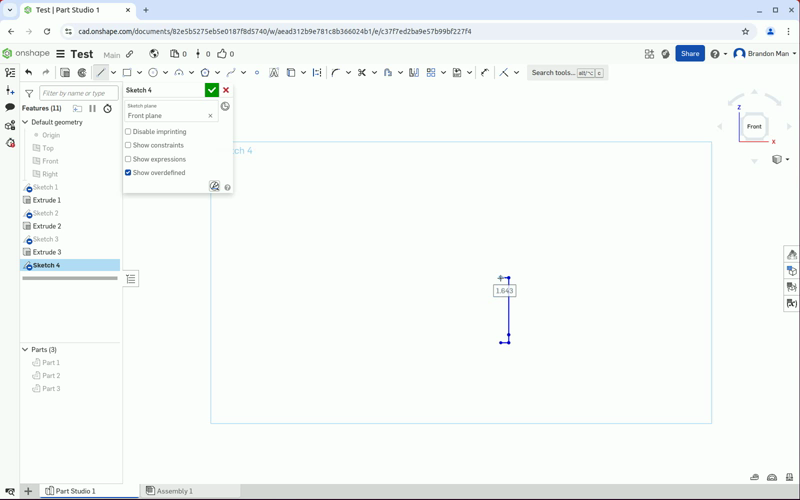
mouse_move(530, 277)
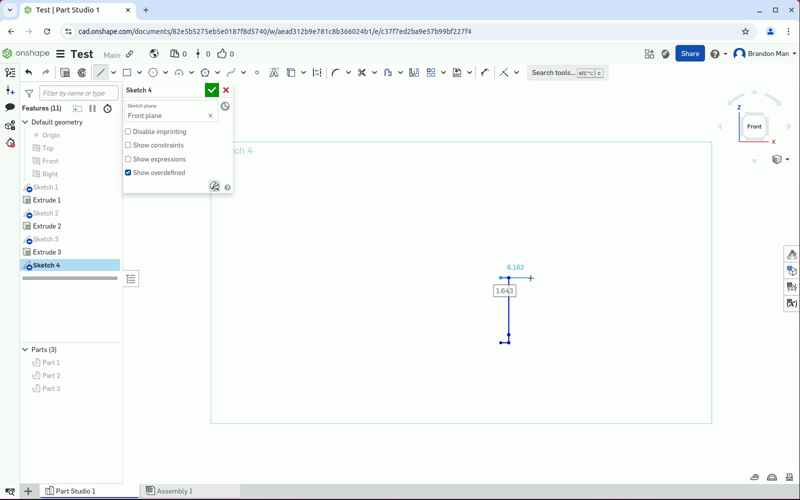
mouse_move(500, 285)
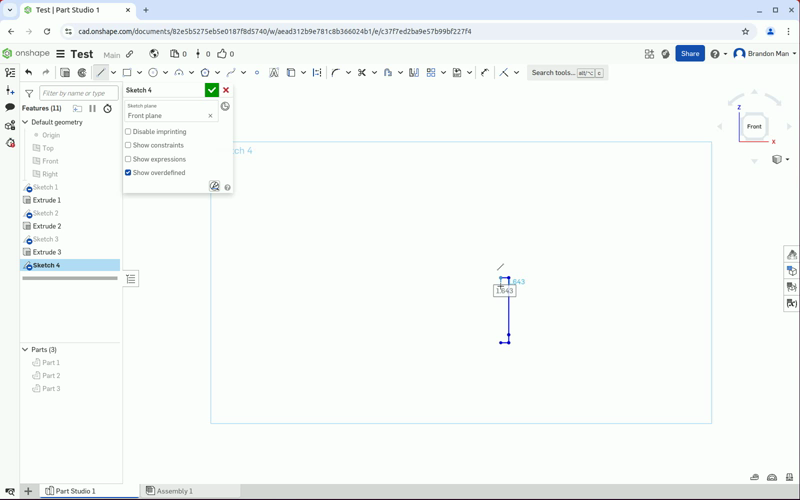
click(500, 285)
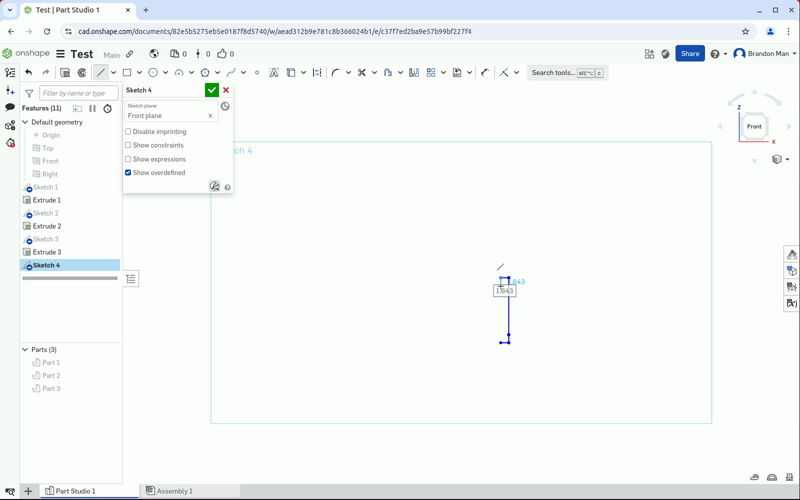
key_up(shift)
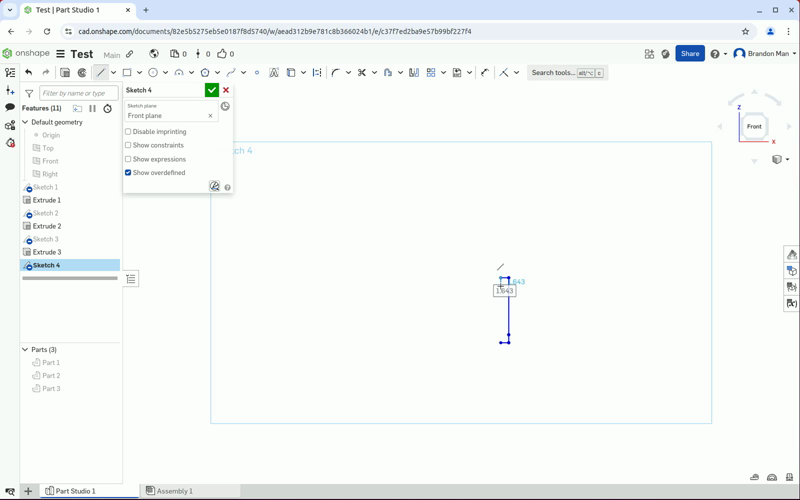
mouse_move(530, 285)
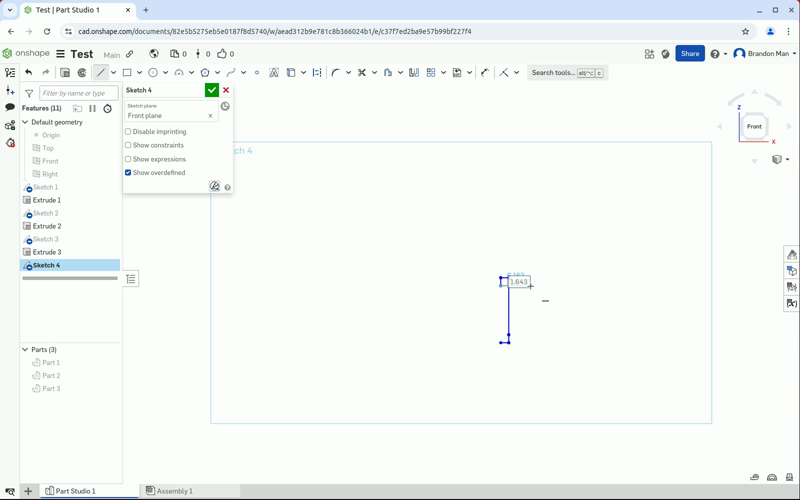
key_down(shift)
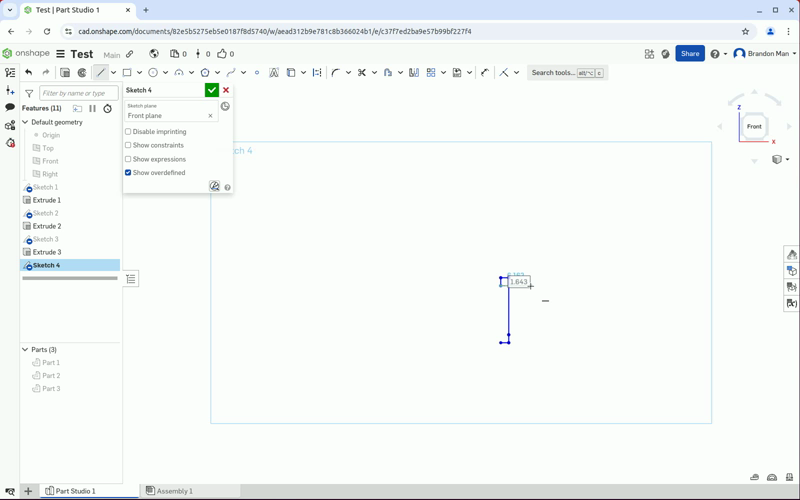
mouse_move(500, 342)
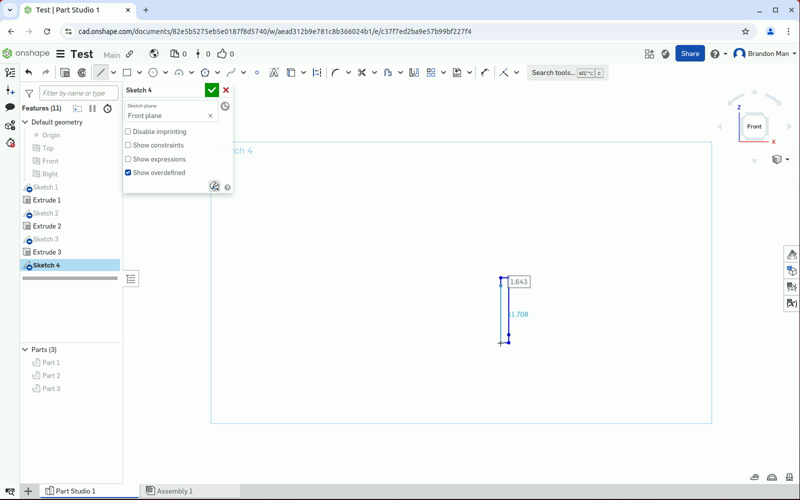
key_up(shift)
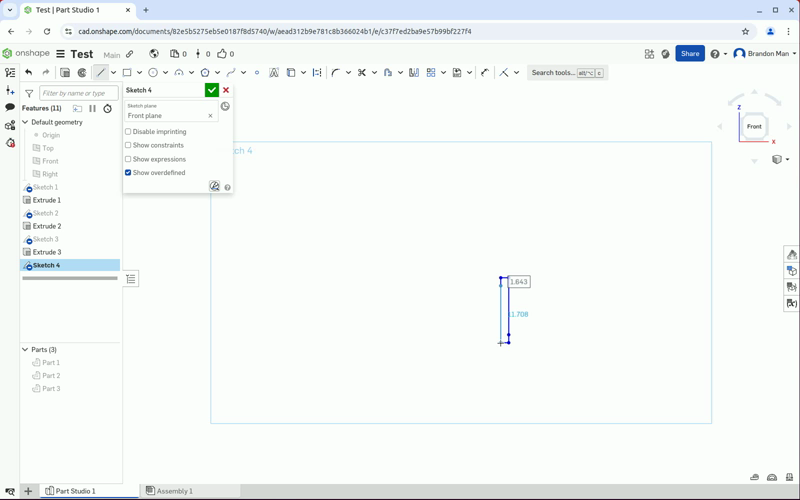
click(500, 342)
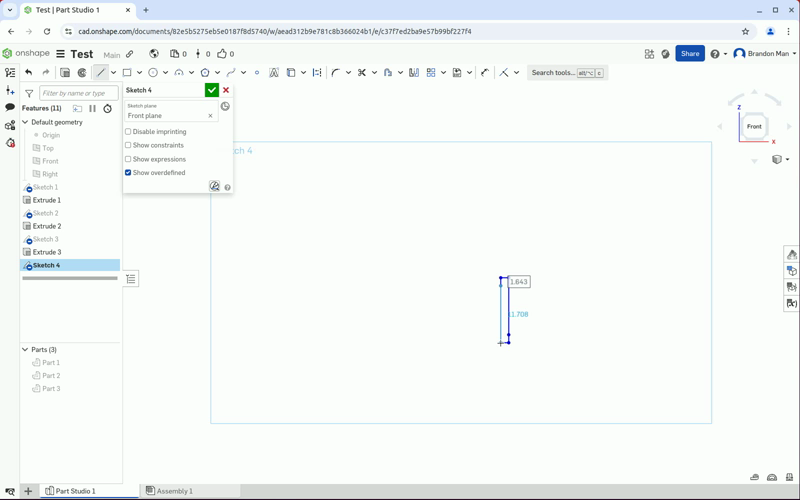
key(esc)
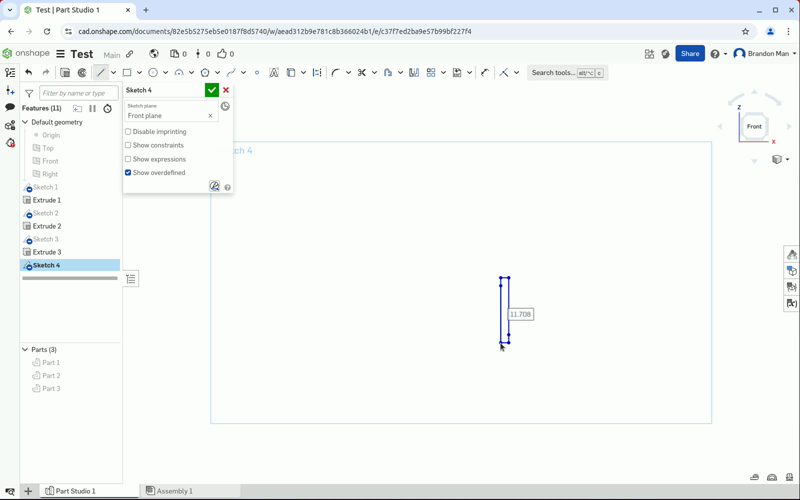
mouse_move(501, 321)
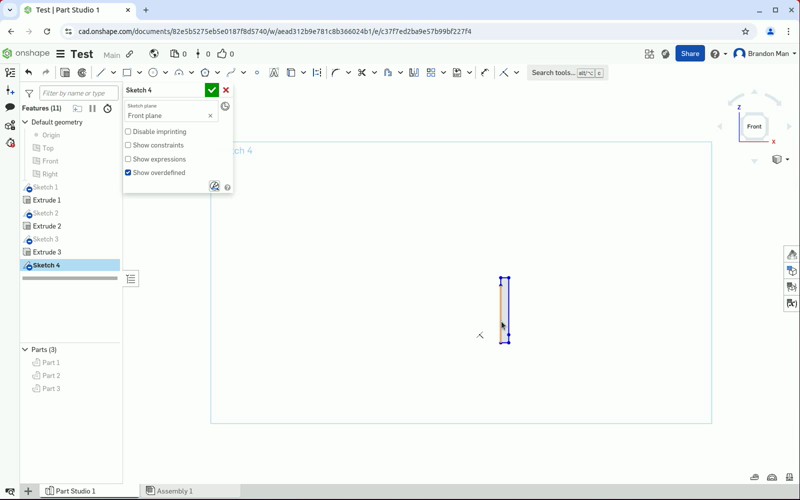
scroll(6)
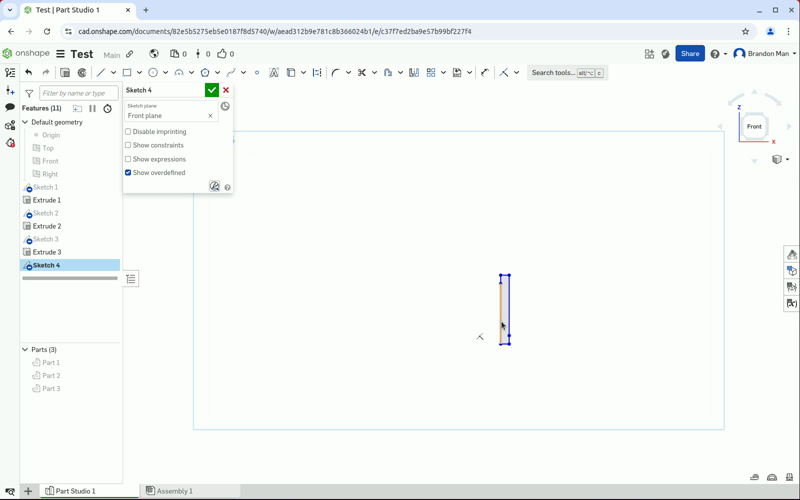
scroll(6)
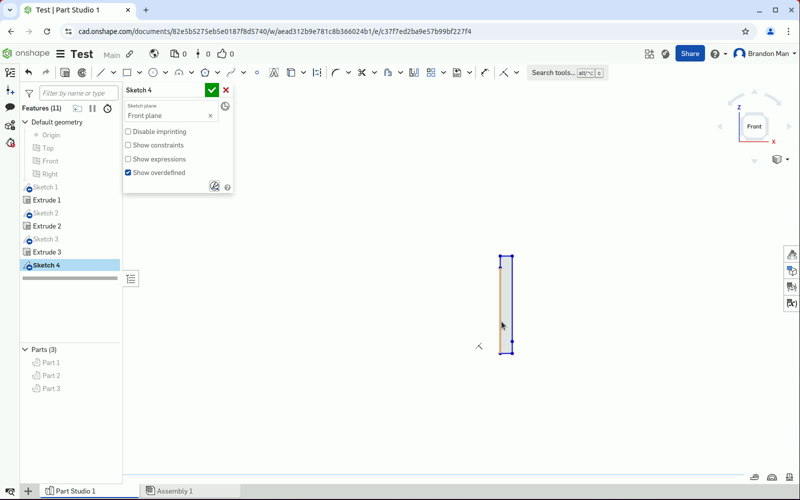
scroll(6)
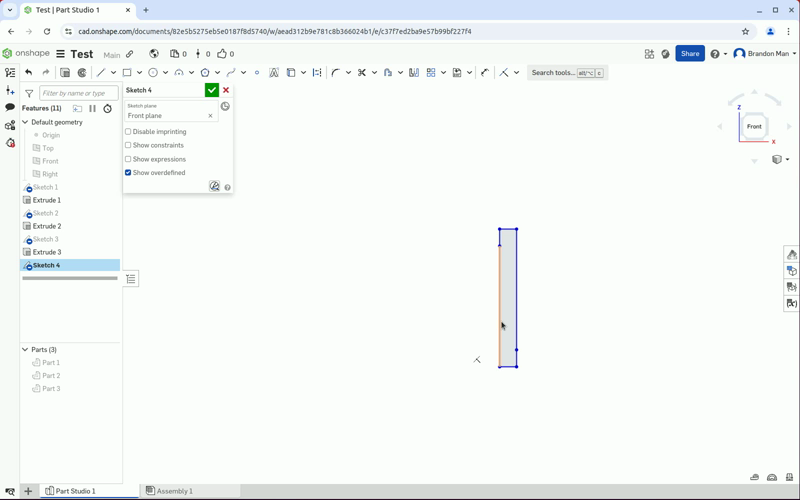
scroll(6)
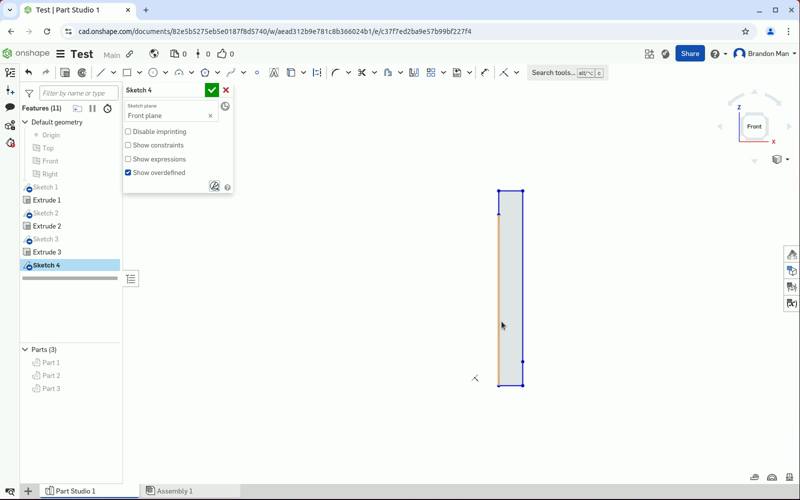
scroll(6)
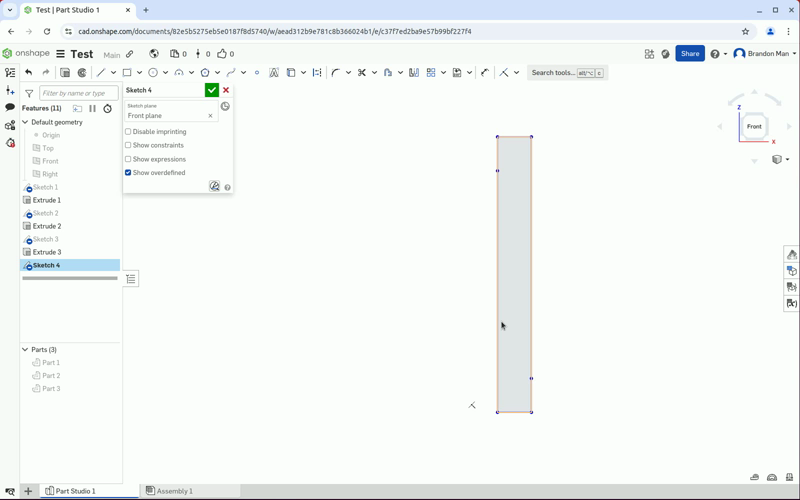
scroll(6)
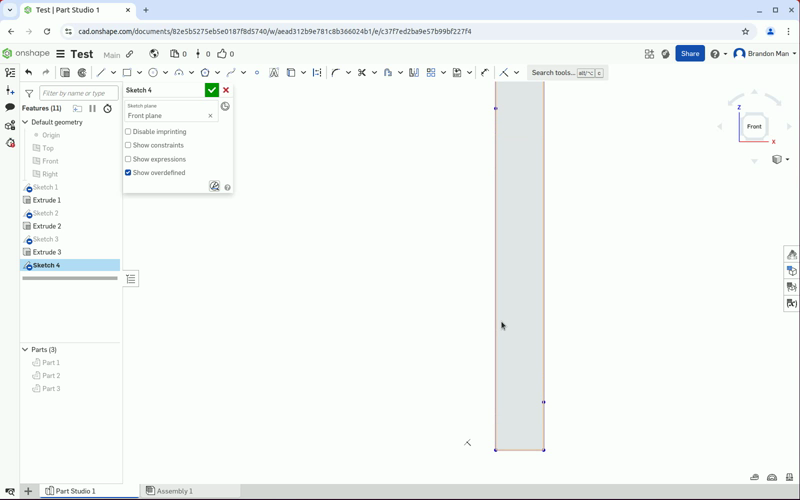
scroll(6)
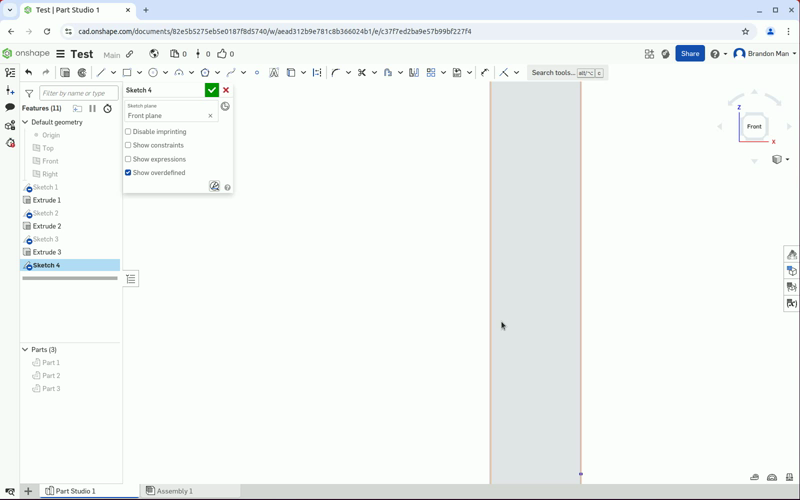
click(501, 321)
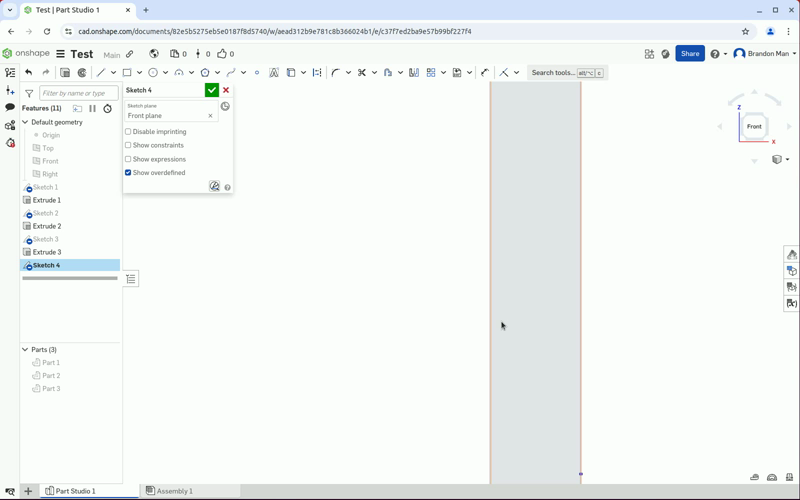
scroll(-6)
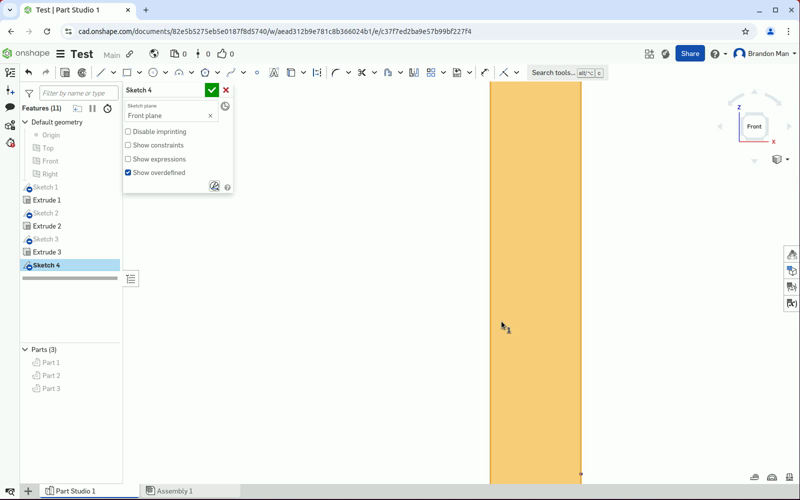
scroll(-6)
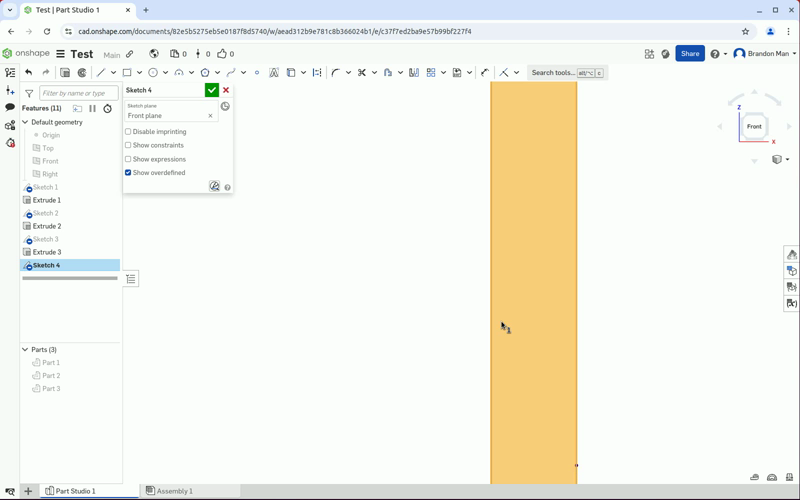
scroll(-6)
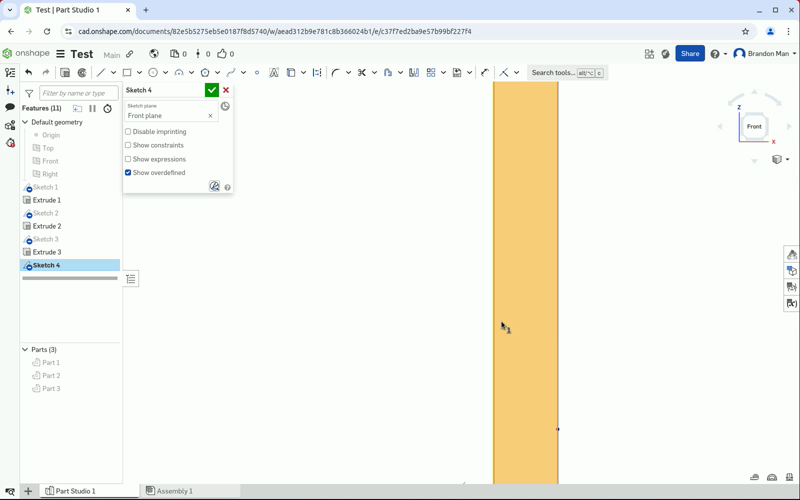
scroll(-6)
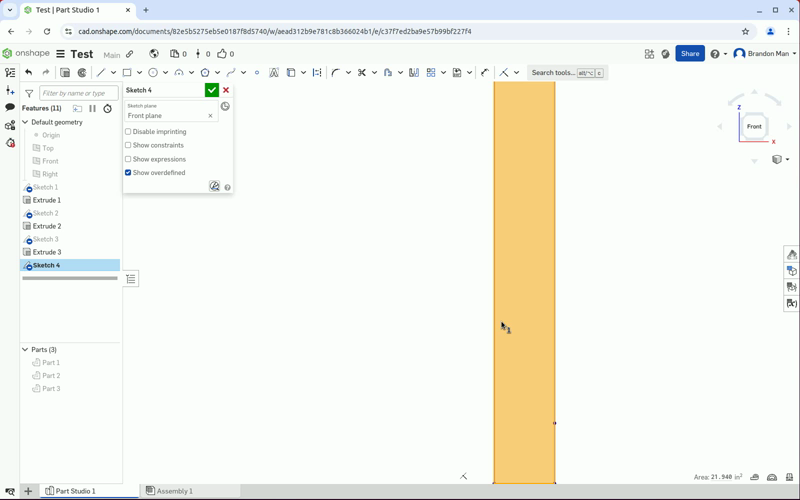
scroll(-6)
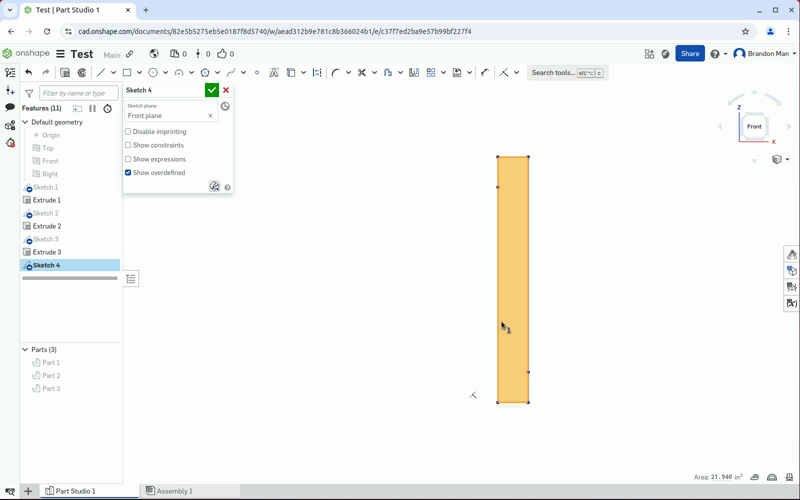
scroll(-6)
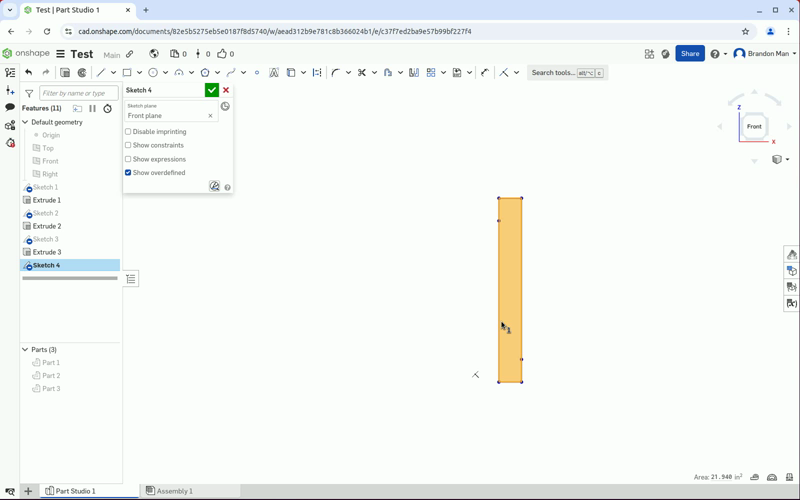
scroll(-6)
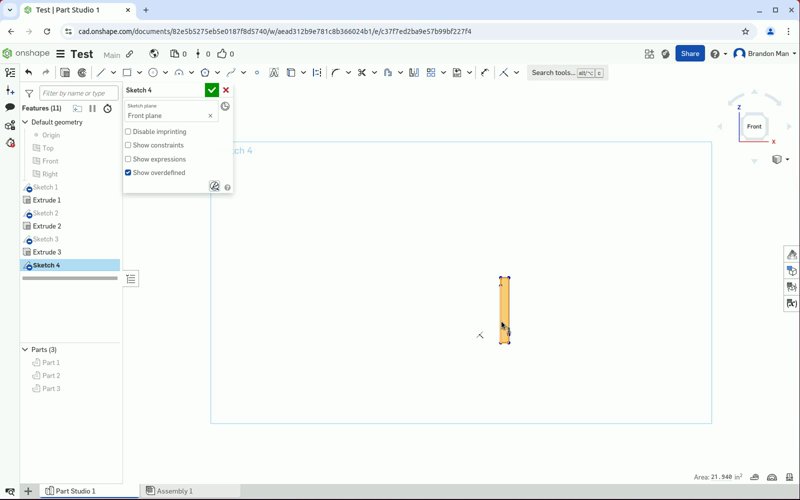
mouse_move(73, 352)
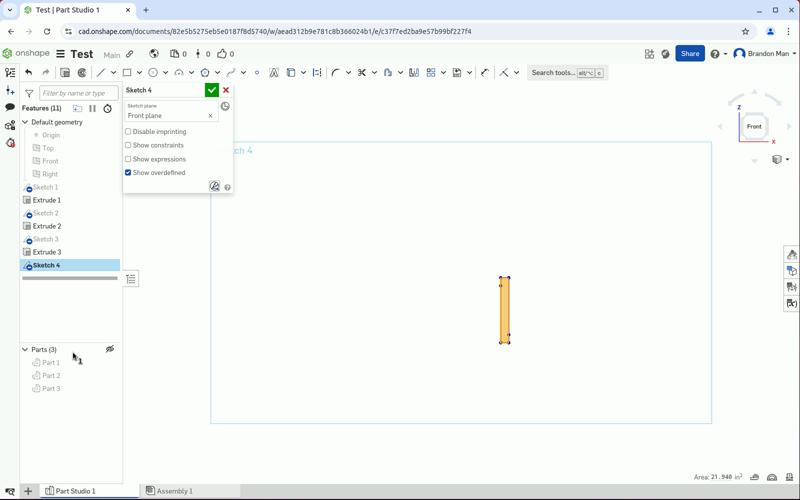
key(shift+y)
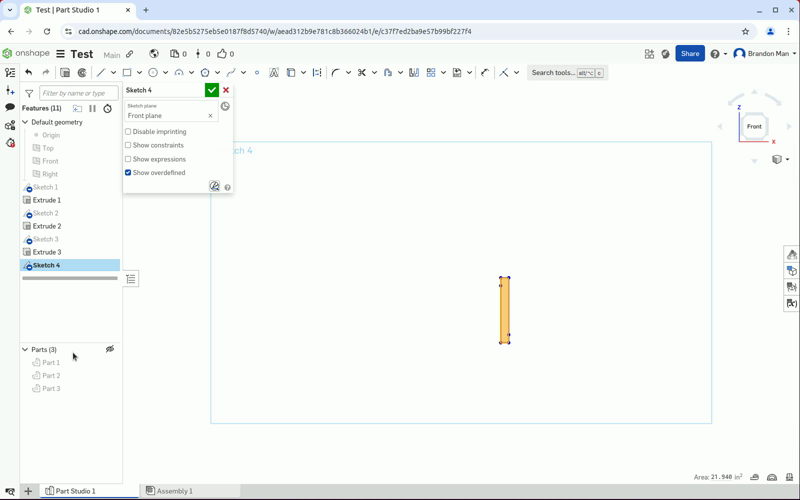
key(shift+e)
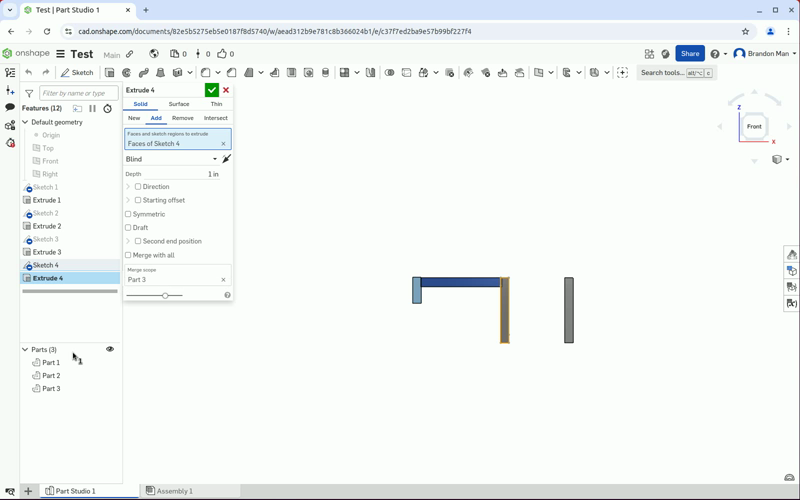
mouse_move(143, 106)
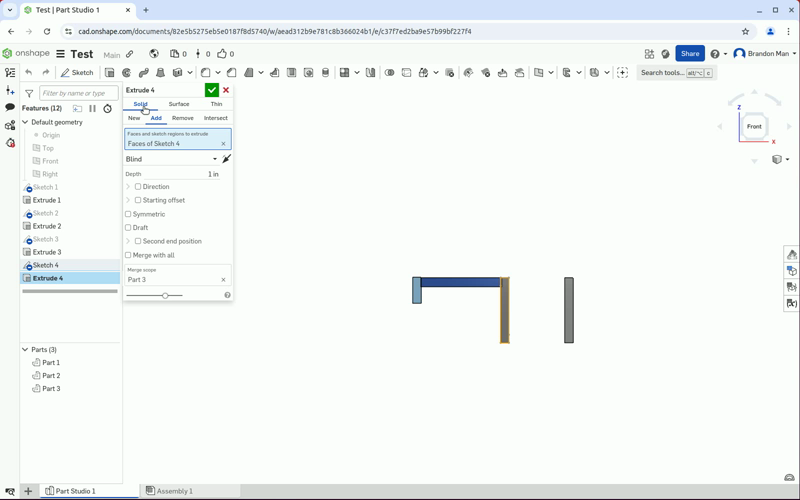
click(143, 106)
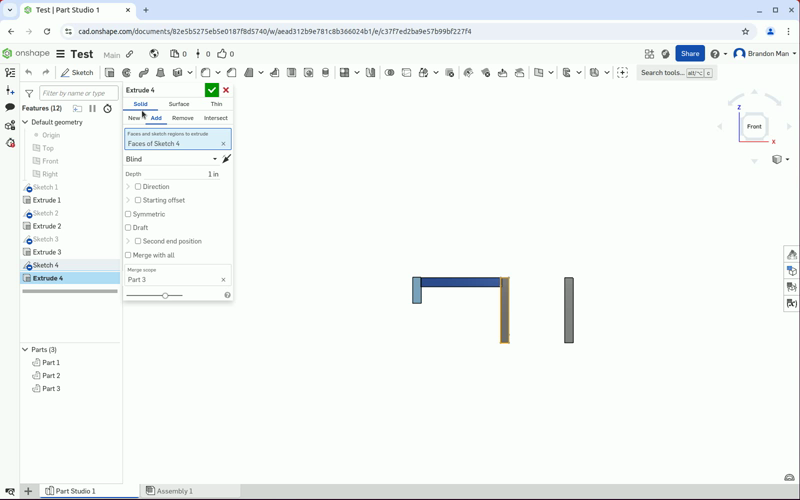
mouse_move(137, 120)
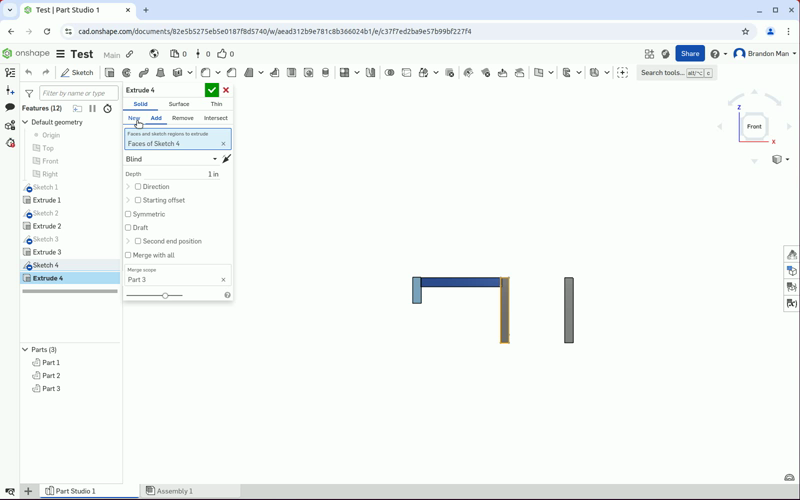
click(137, 120)
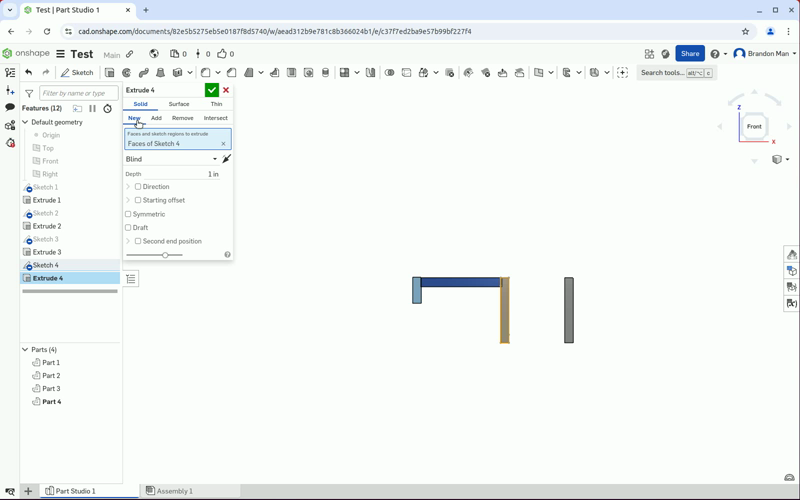
key(tab, 4)
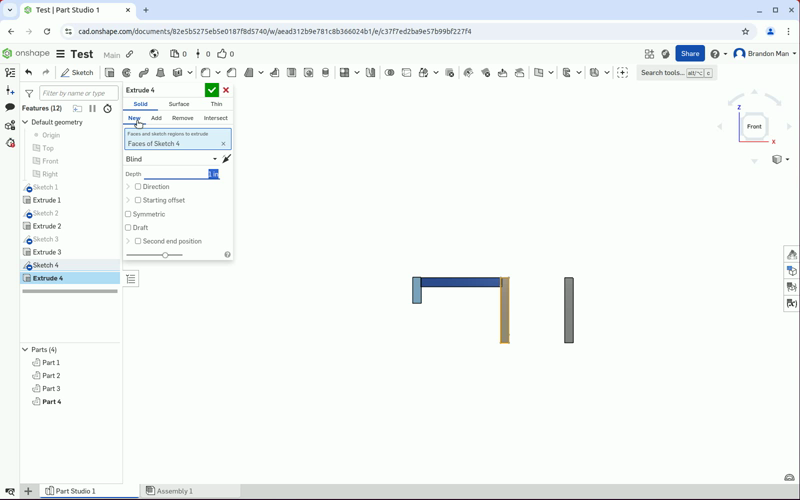
text(1.685)
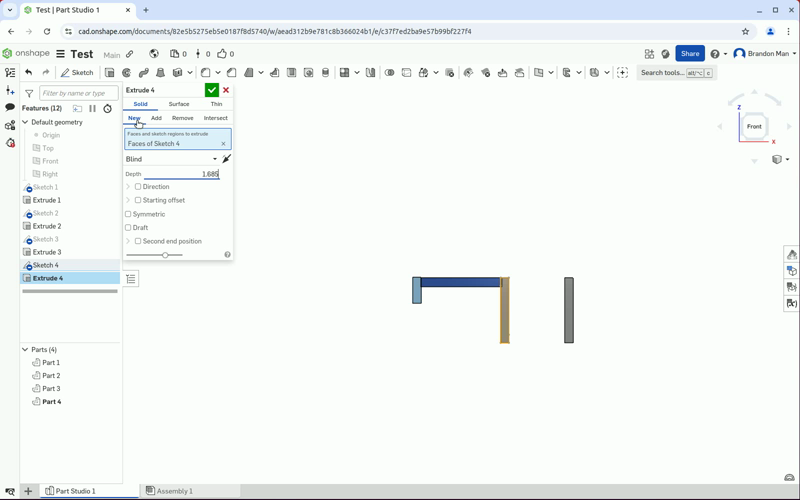
key(enter)
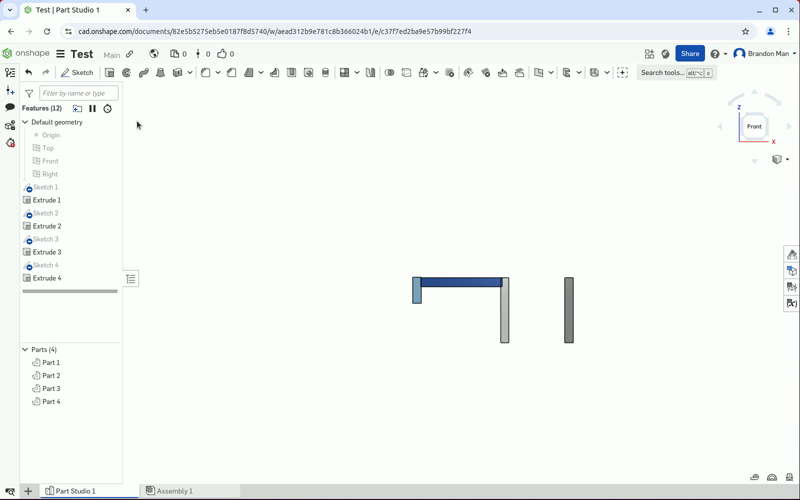
key(shift+h)
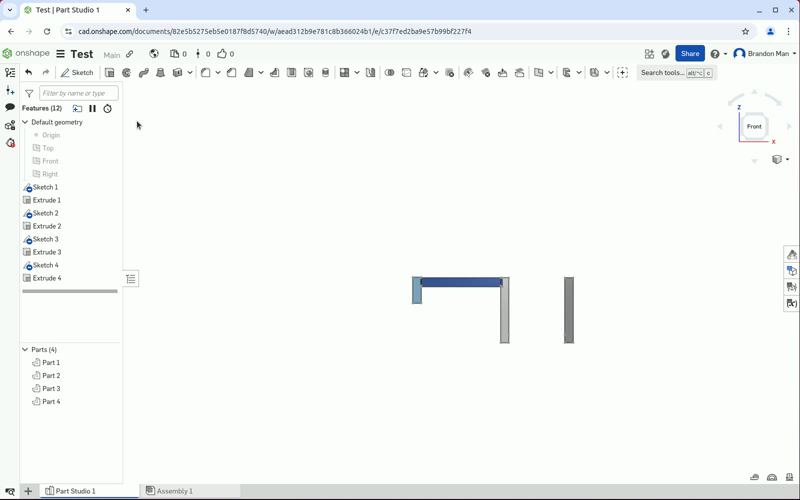
key(shift+h)
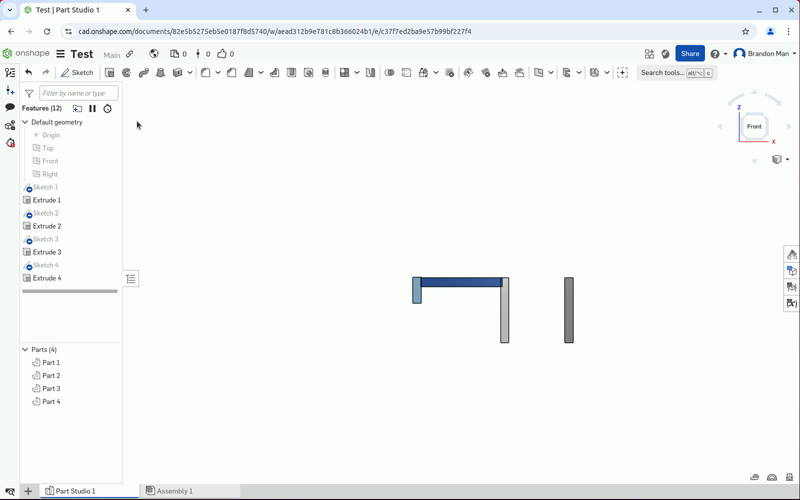
mouse_move(73, 189)
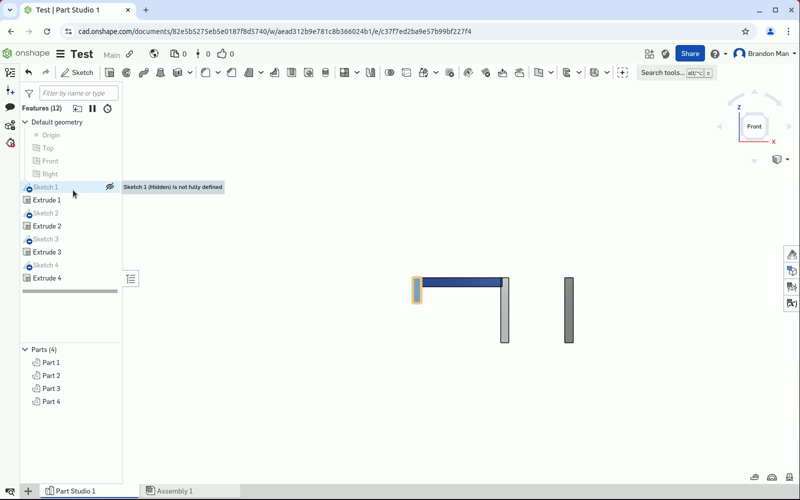
click(73, 189)
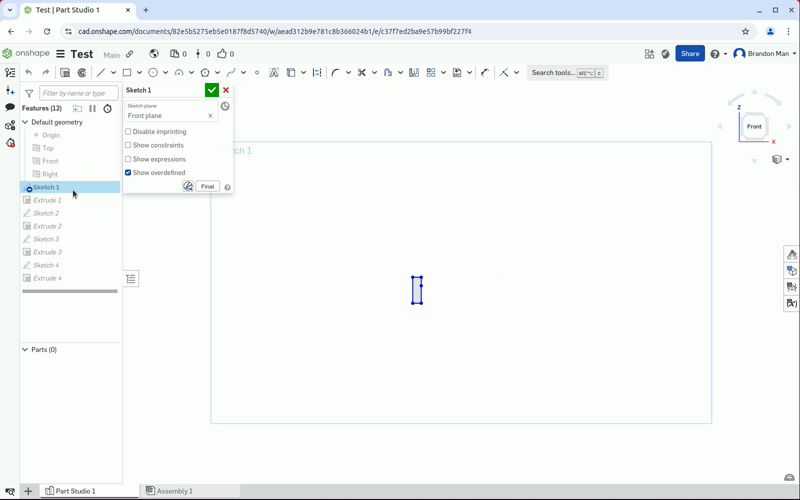
mouse_move(229, 92)
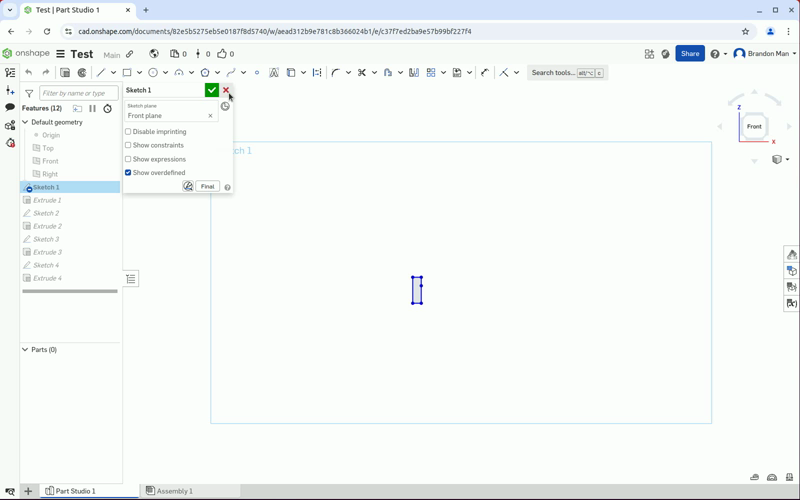
click(229, 92)
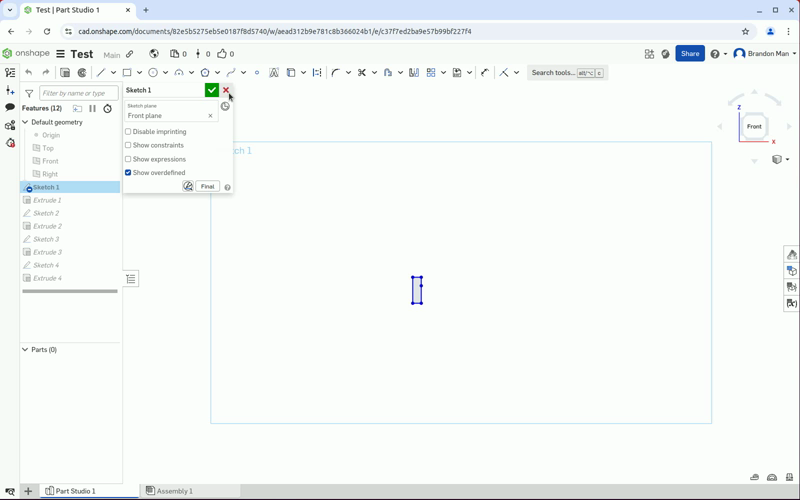
key(shift+s)
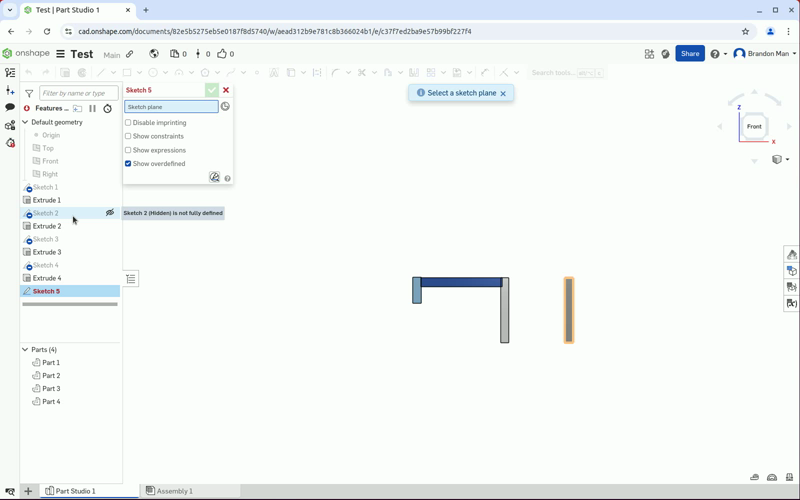
scroll(3)
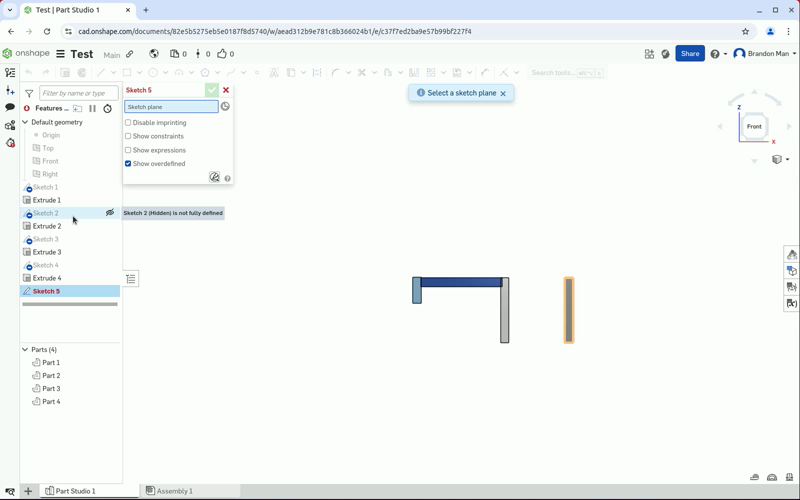
mouse_move(73, 163)
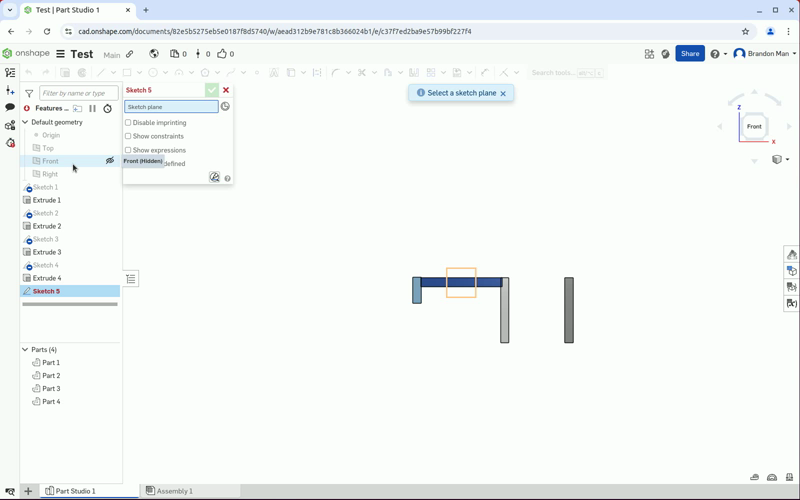
click(73, 163)
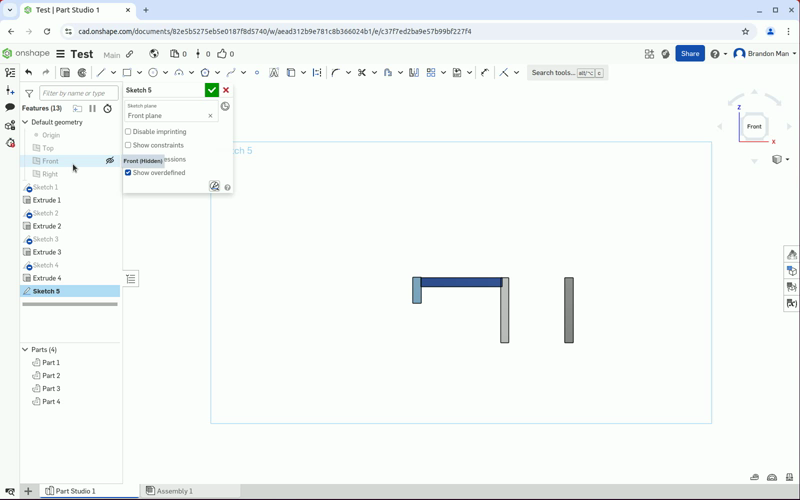
mouse_move(73, 352)
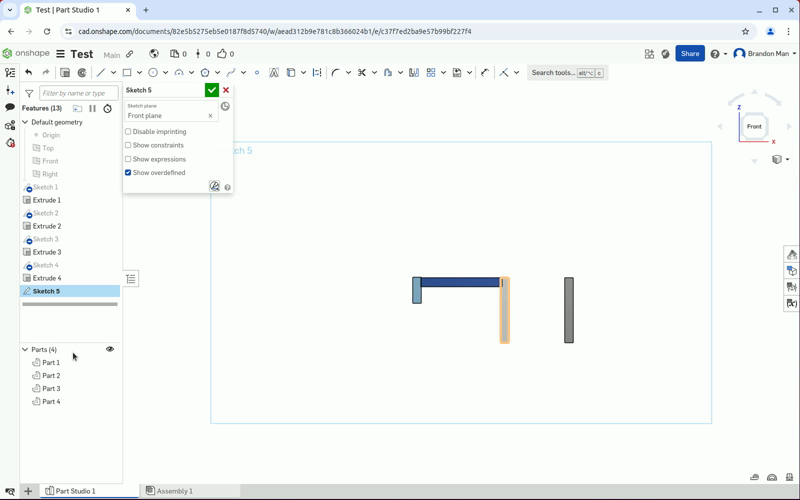
key(y)
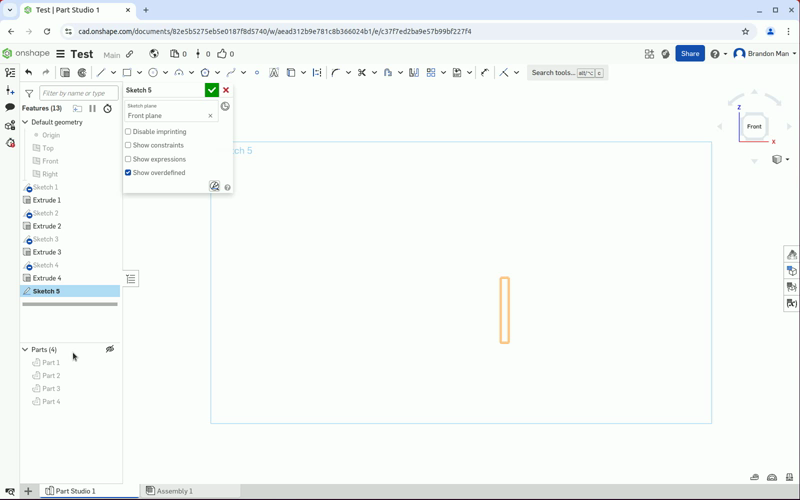
key(l)
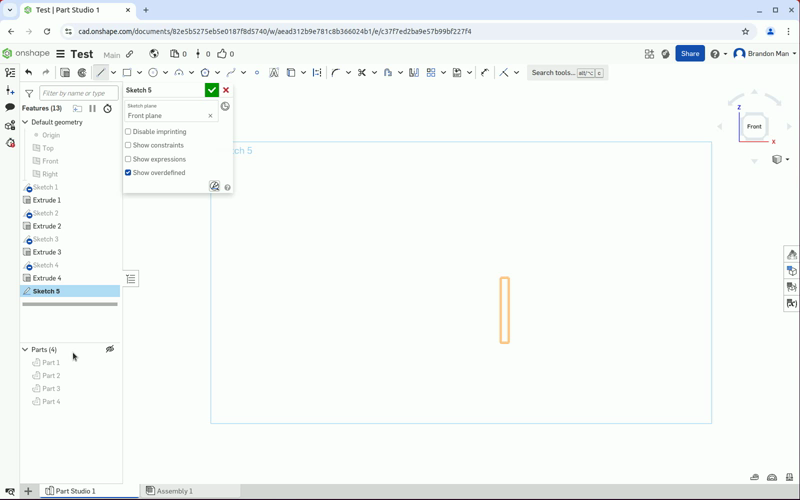
key_down(shift)
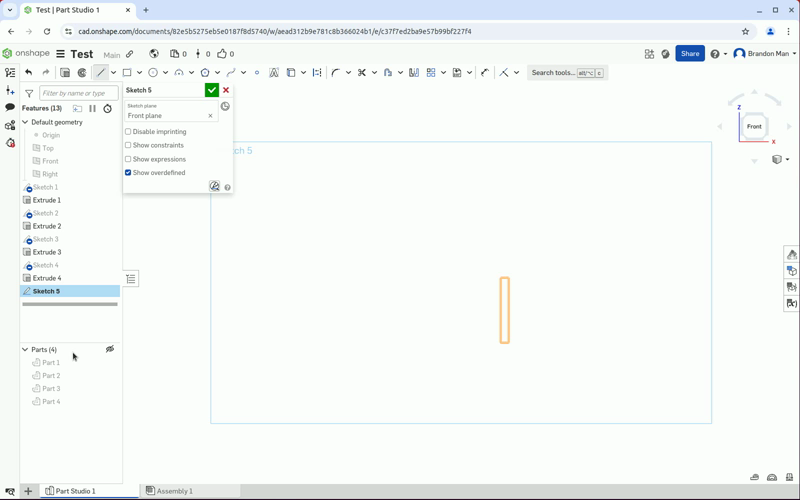
mouse_move(508, 342)
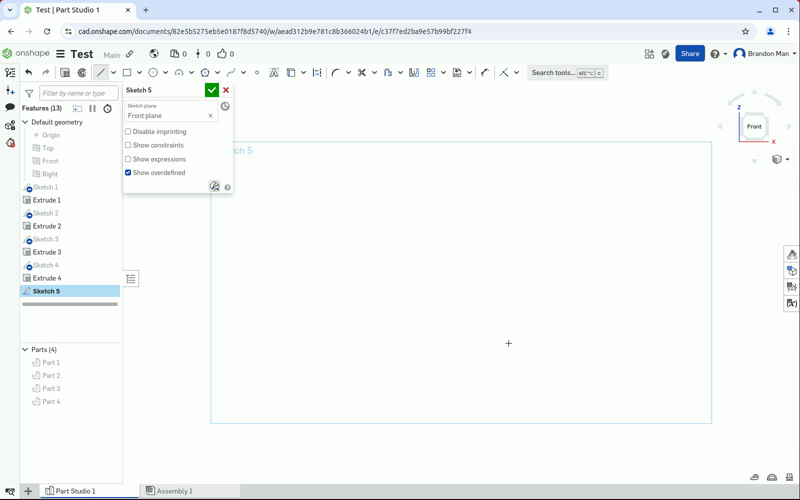
click(508, 342)
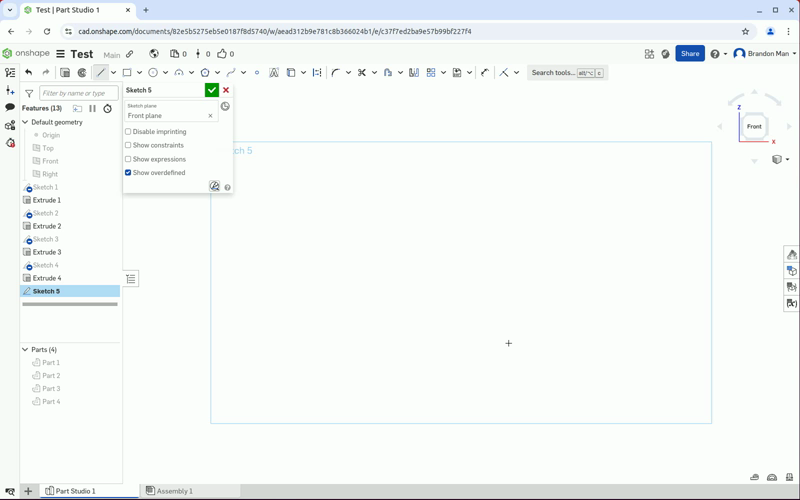
key_up(shift)
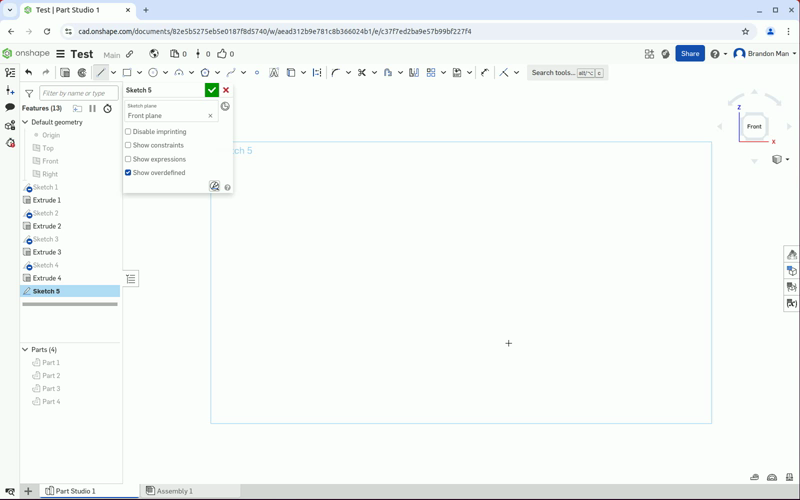
key_down(shift)
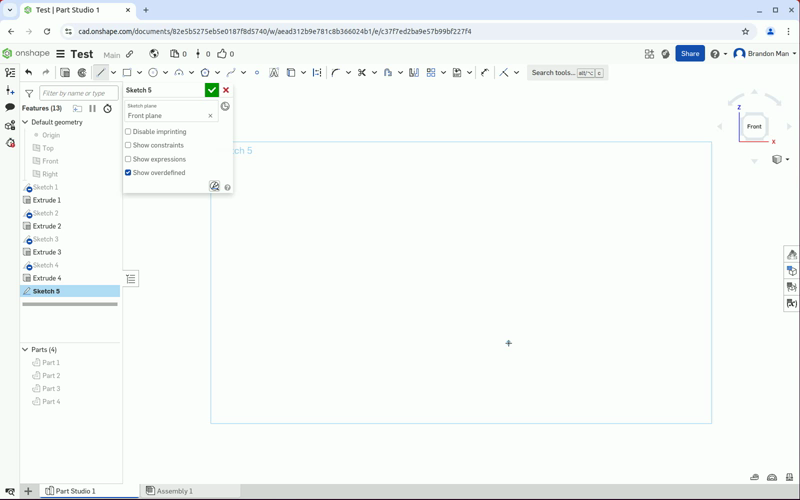
mouse_move(538, 342)
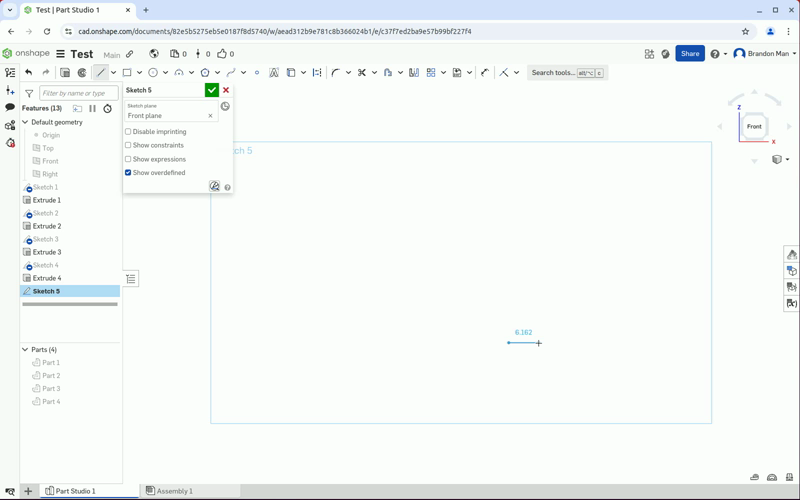
mouse_move(565, 342)
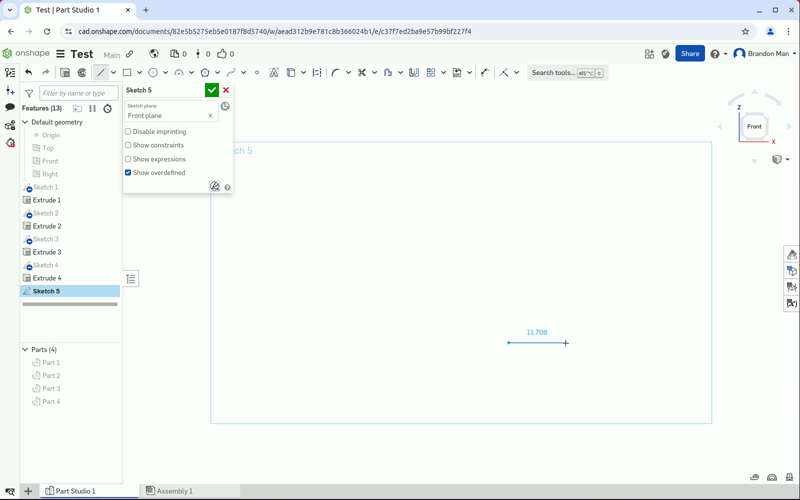
click(565, 342)
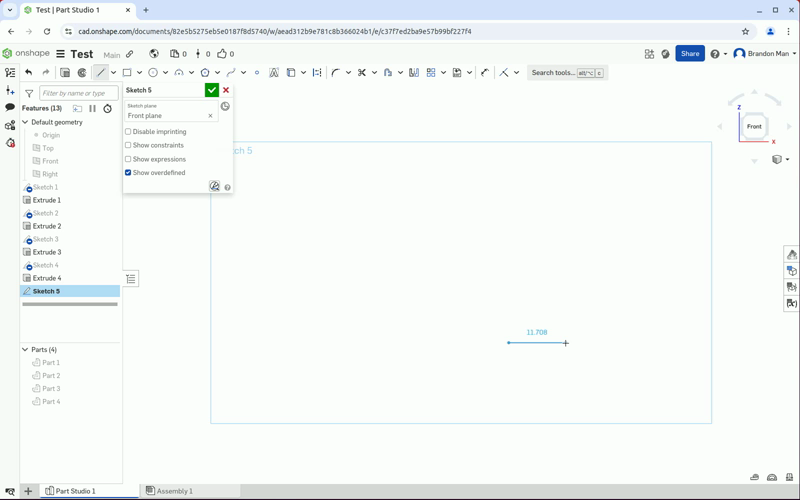
key_up(shift)
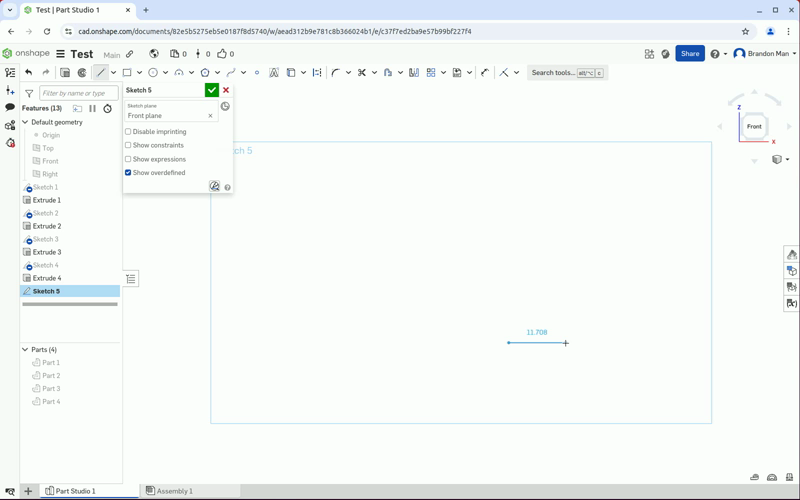
key_down(shift)
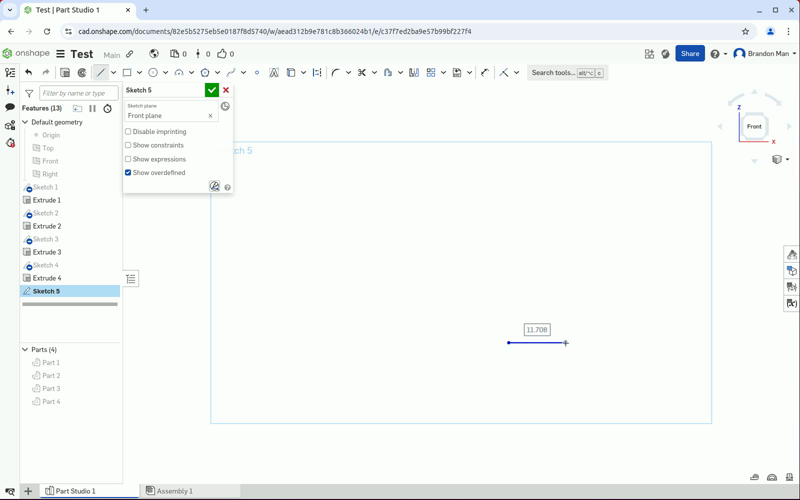
mouse_move(589, 342)
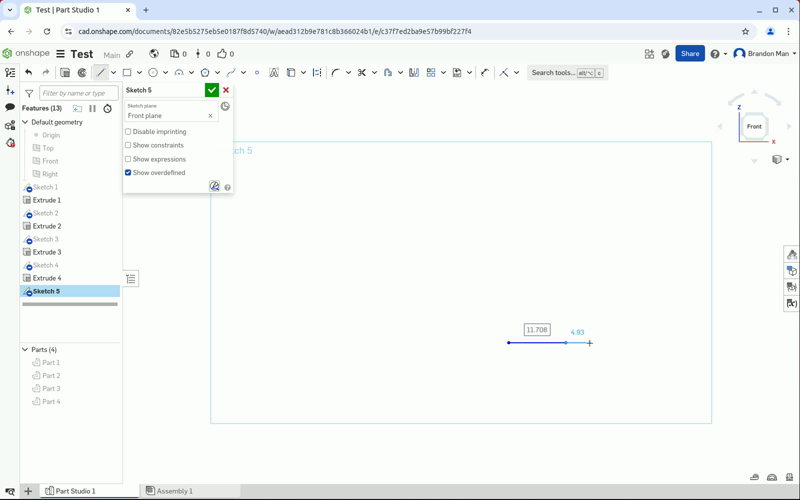
mouse_move(565, 334)
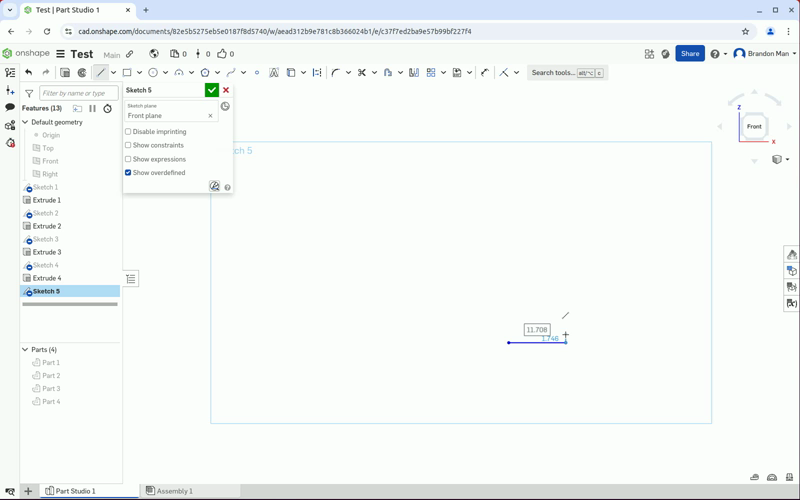
click(565, 334)
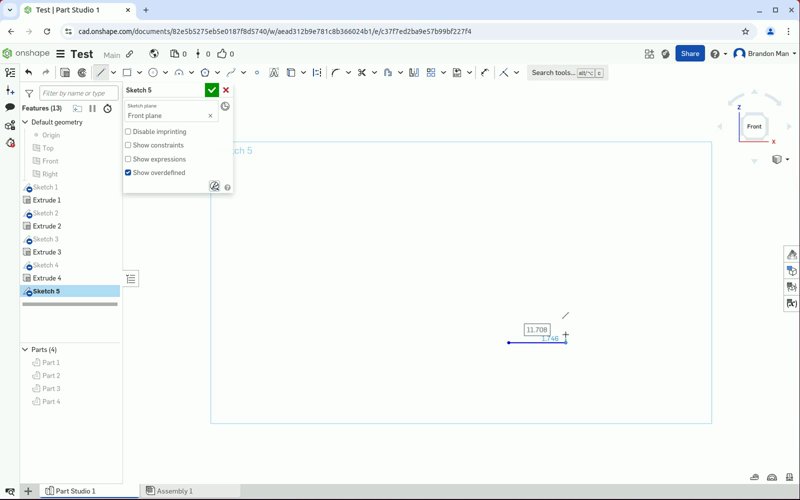
key_up(shift)
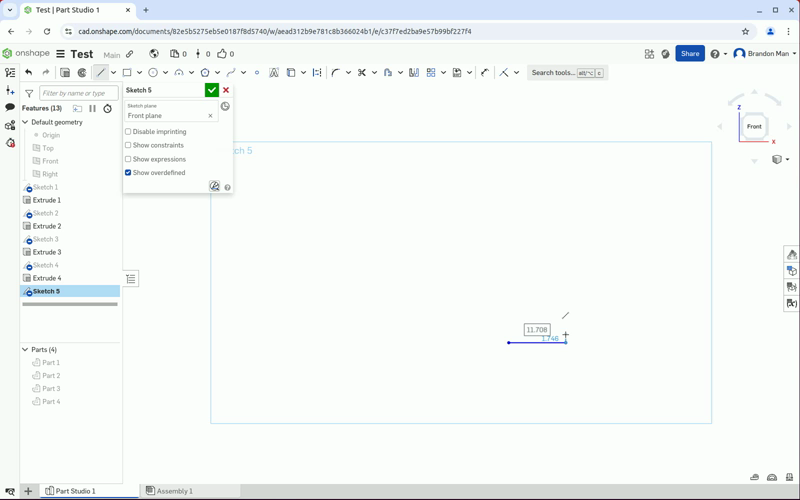
key_down(shift)
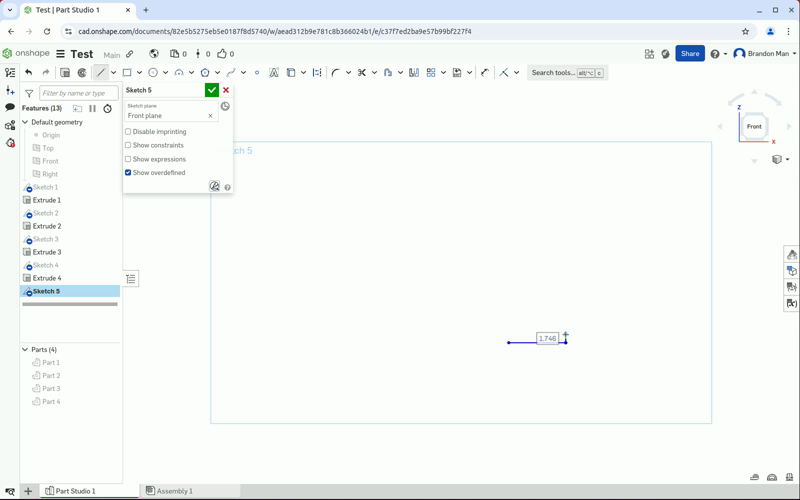
mouse_move(589, 334)
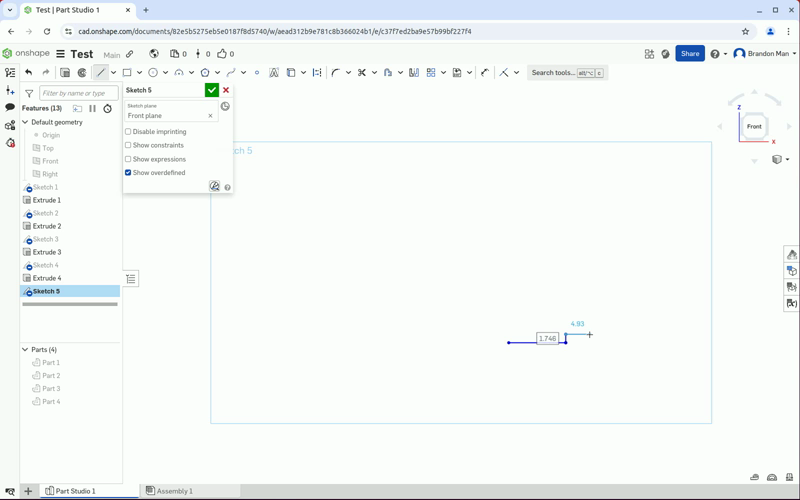
mouse_move(508, 334)
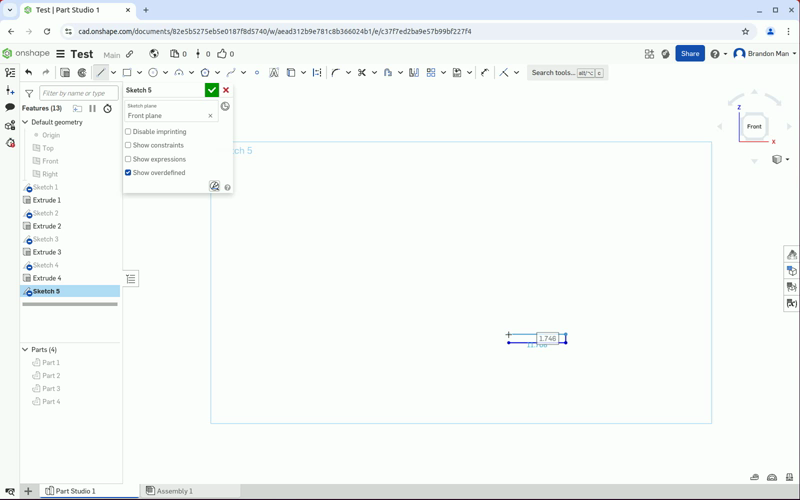
click(508, 334)
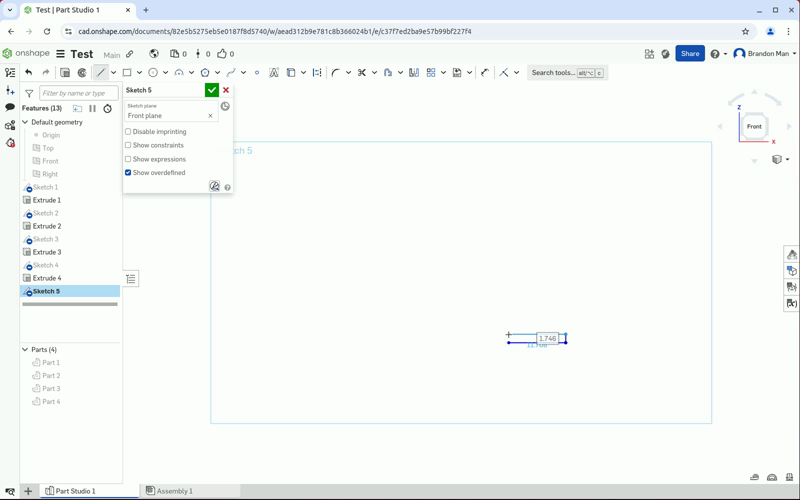
key_up(shift)
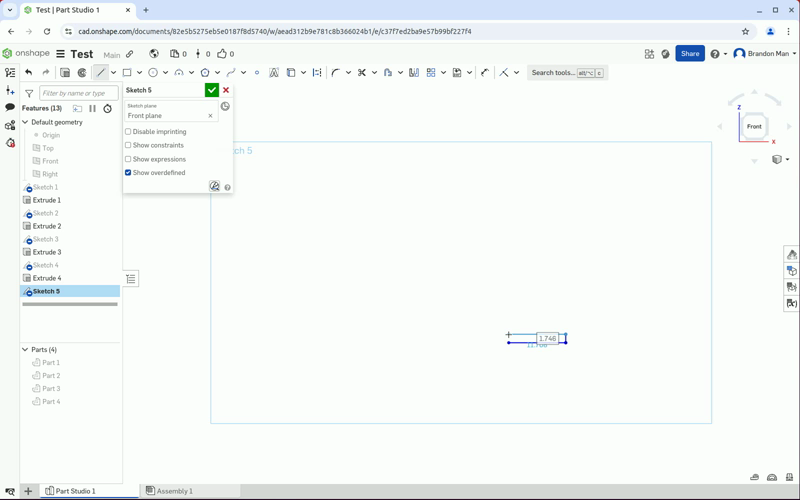
mouse_move(538, 334)
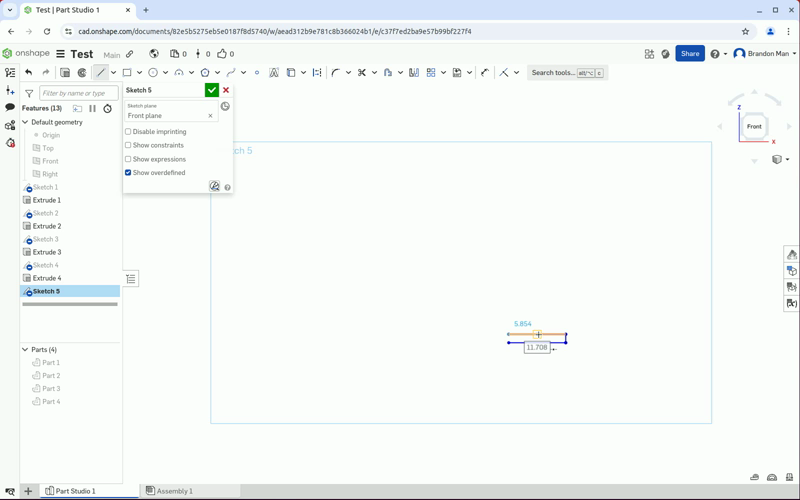
key_down(shift)
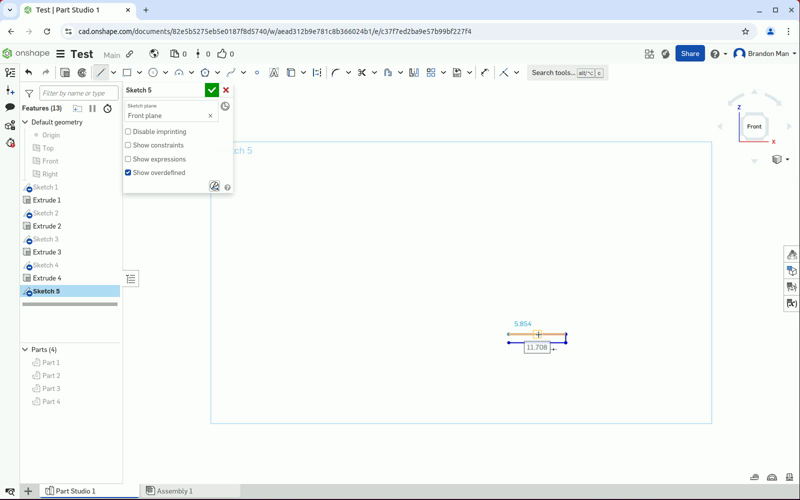
mouse_move(508, 342)
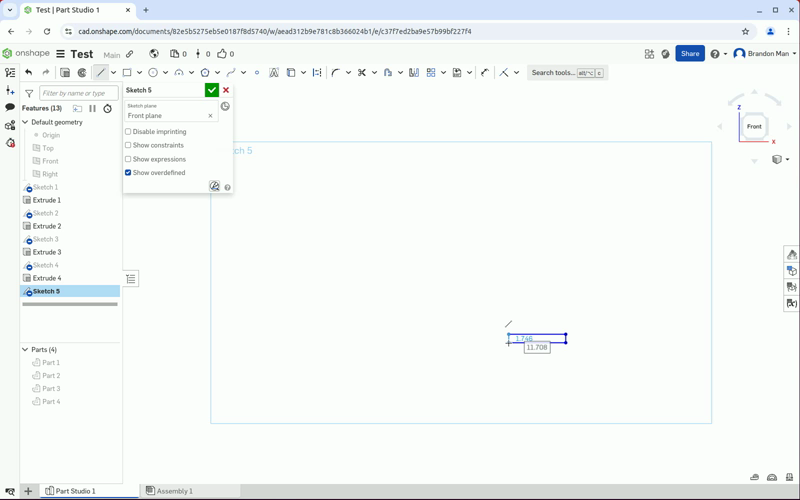
key_up(shift)
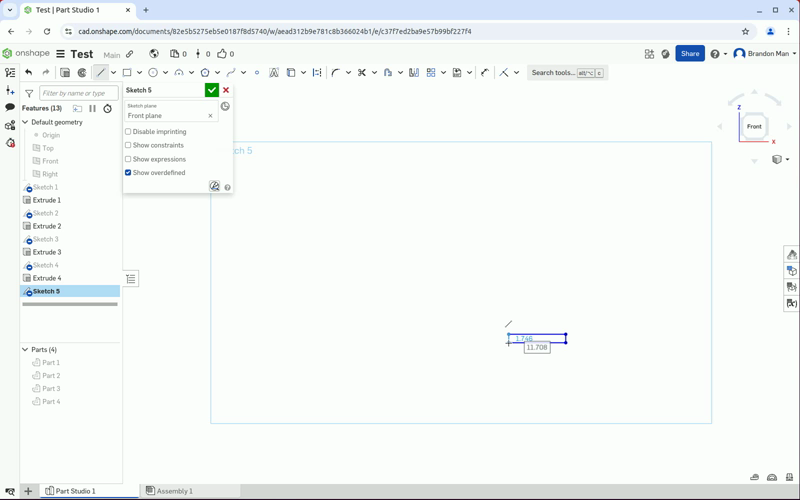
click(508, 342)
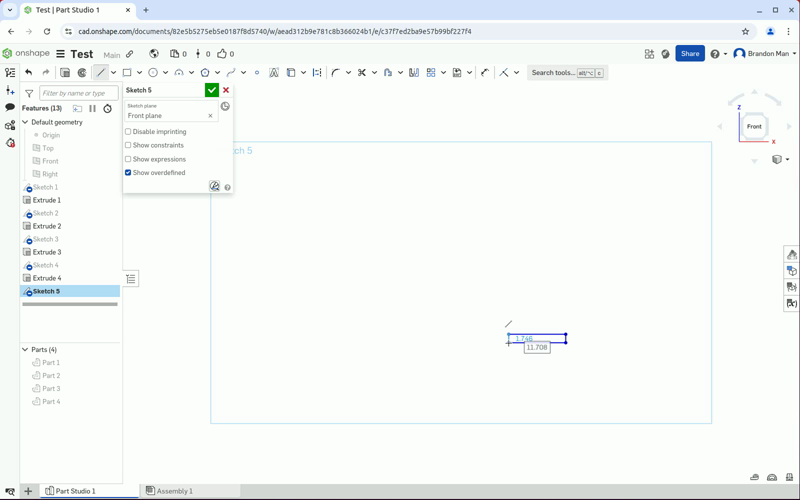
key(esc)
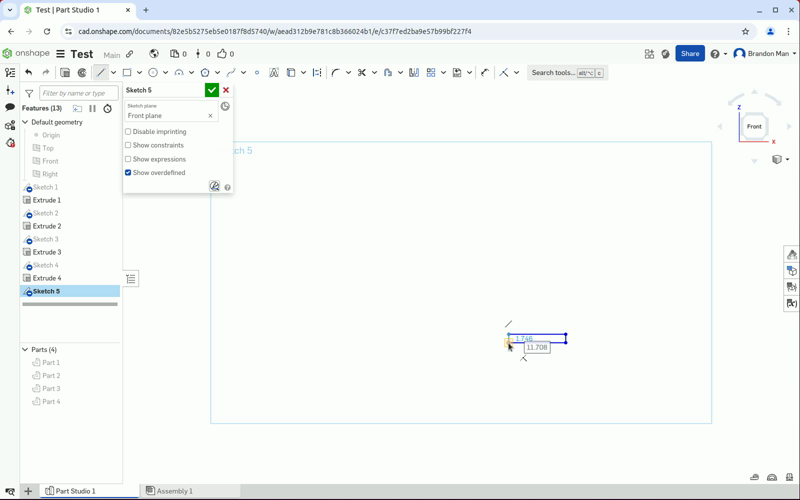
mouse_move(555, 340)
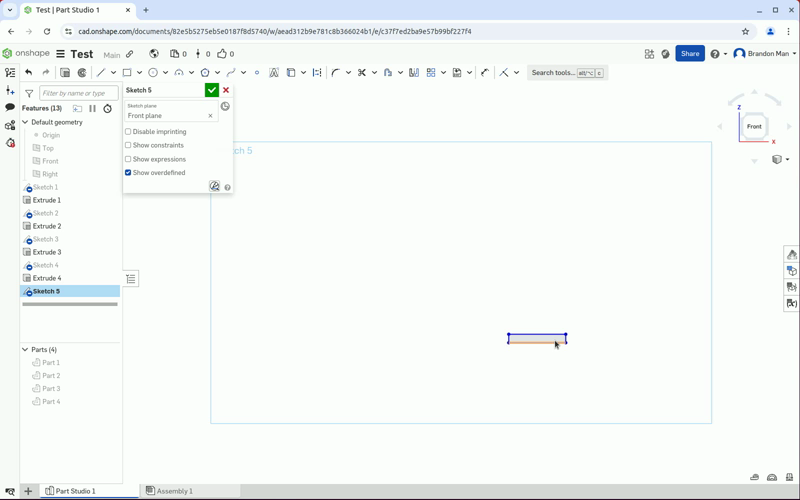
scroll(6)
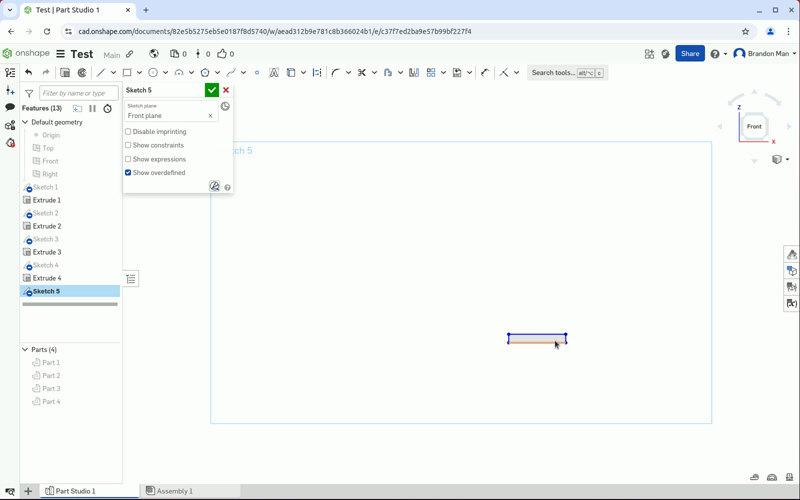
scroll(6)
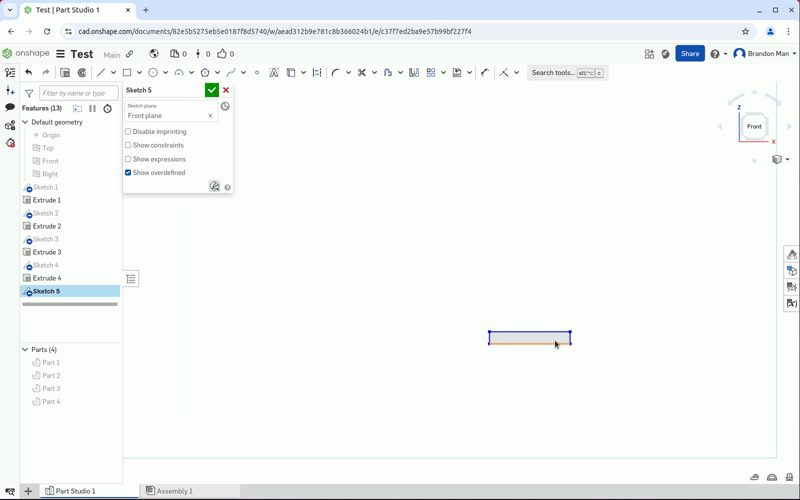
scroll(6)
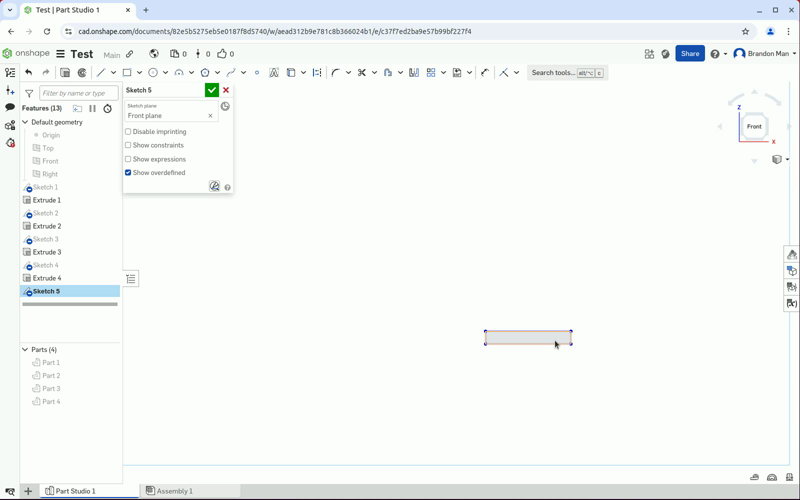
scroll(6)
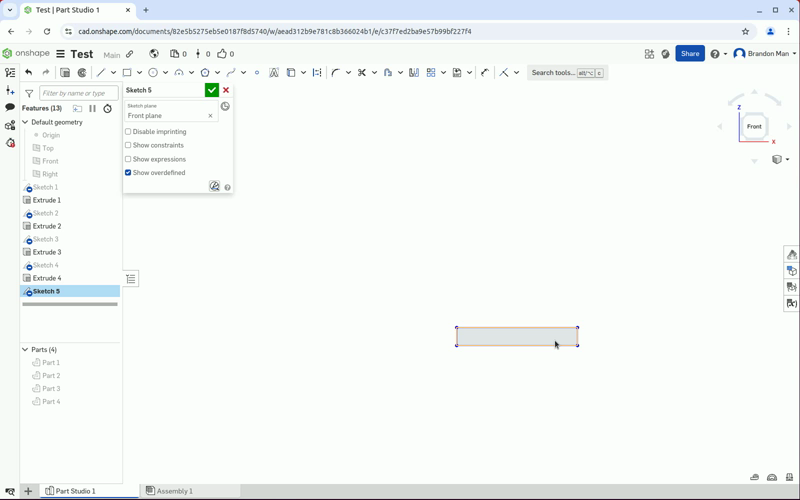
scroll(6)
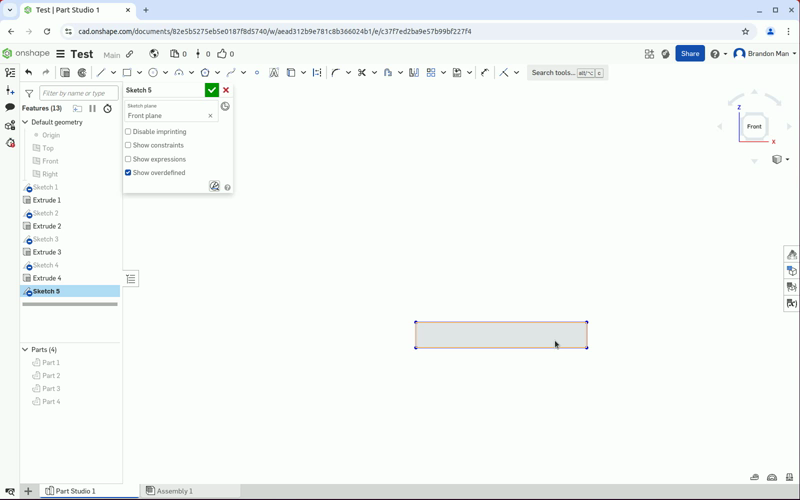
scroll(6)
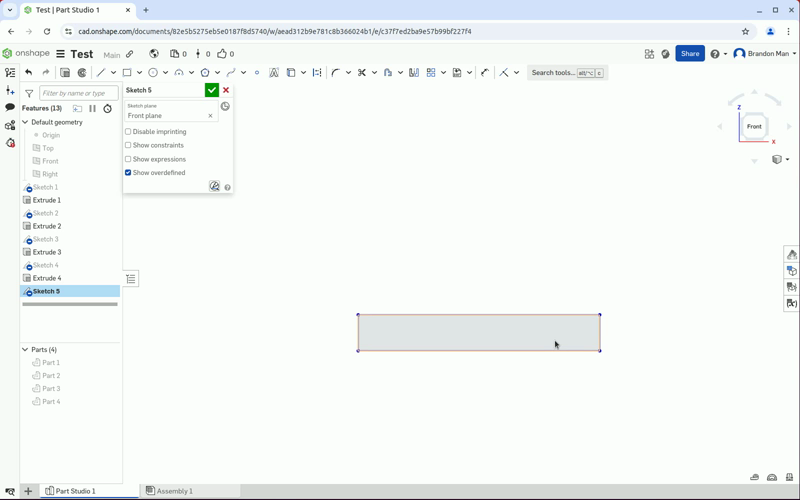
scroll(6)
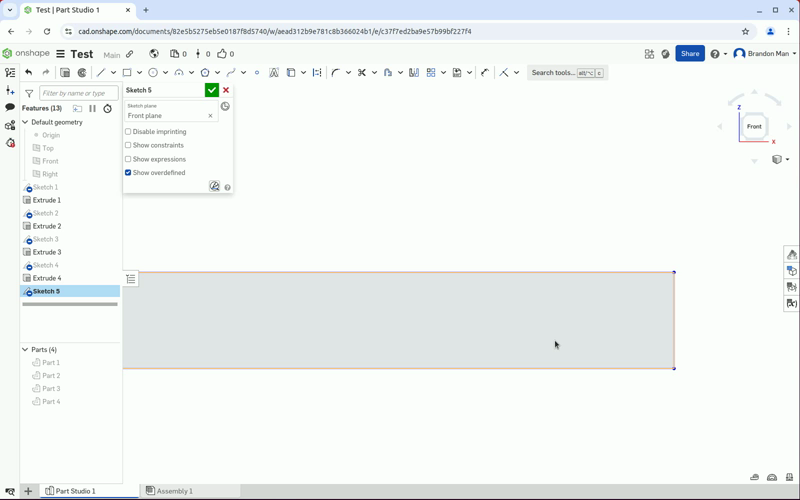
click(555, 340)
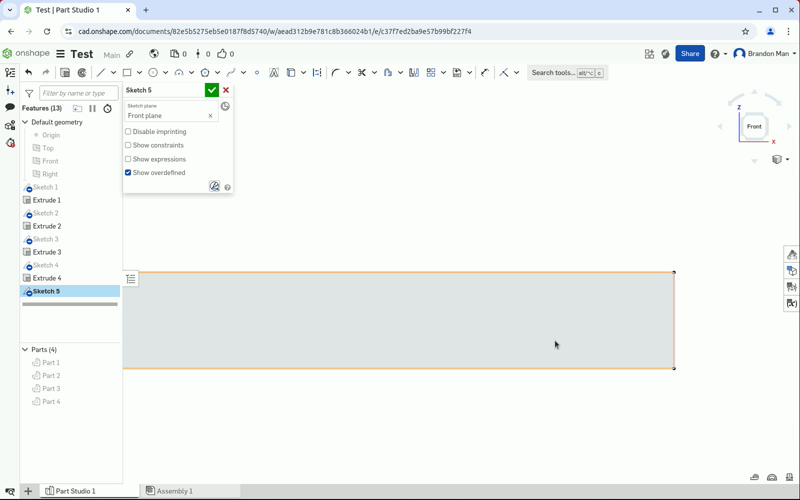
scroll(-6)
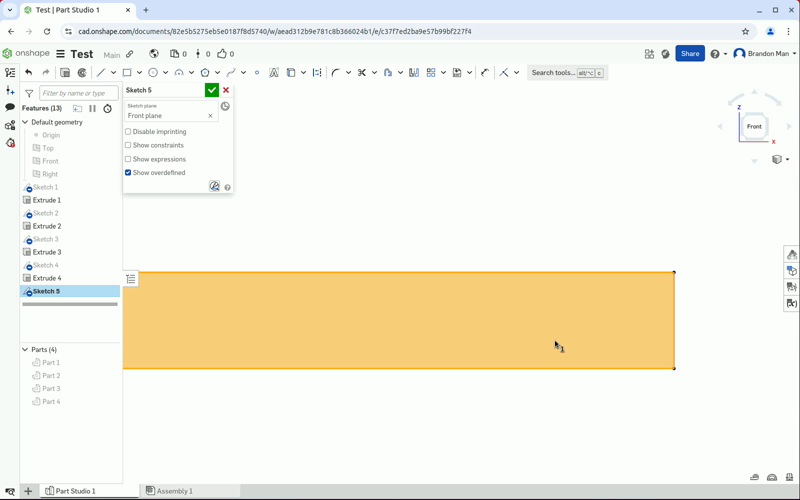
scroll(-6)
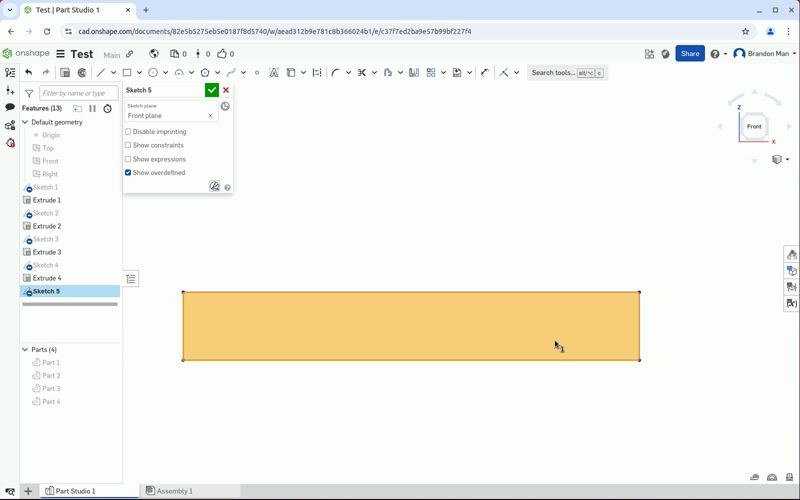
scroll(-6)
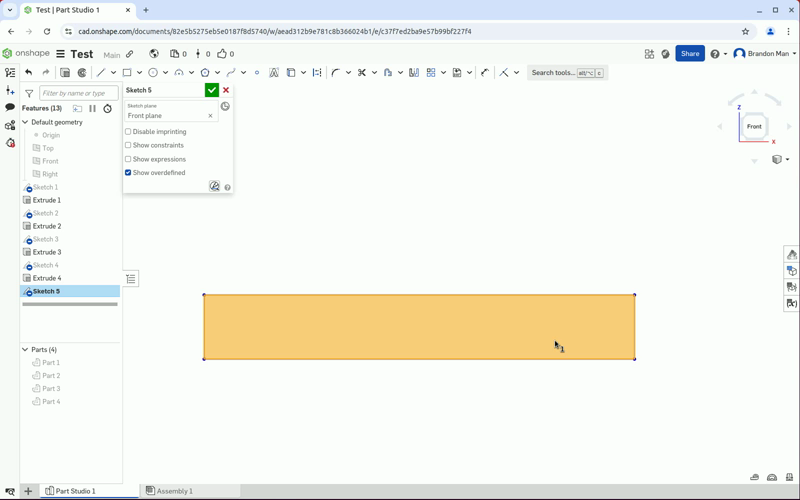
scroll(-6)
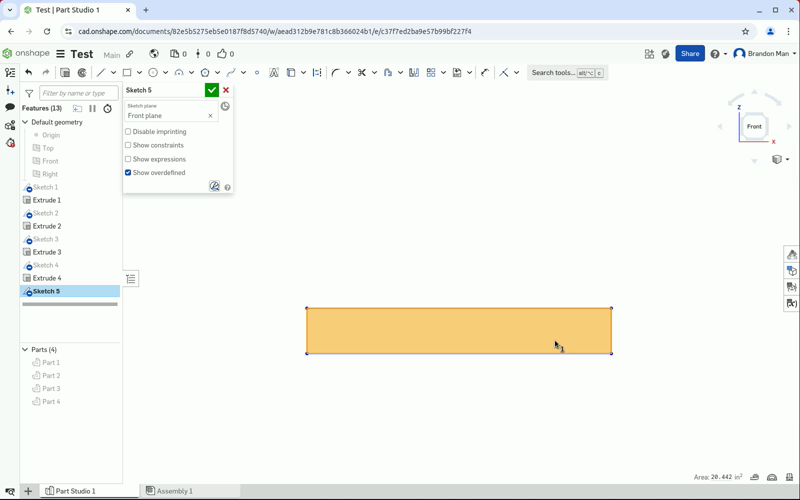
scroll(-6)
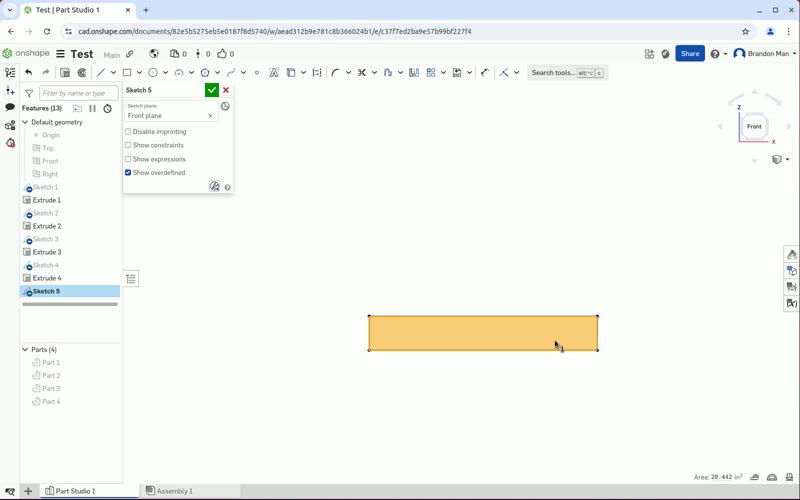
scroll(-6)
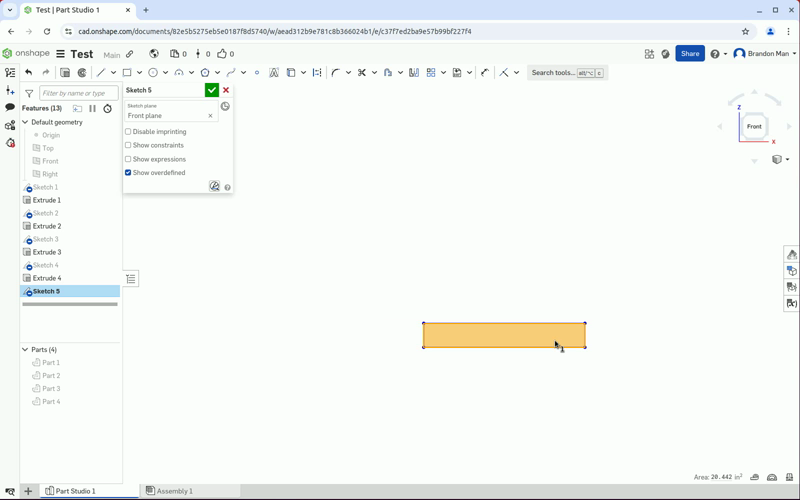
scroll(-6)
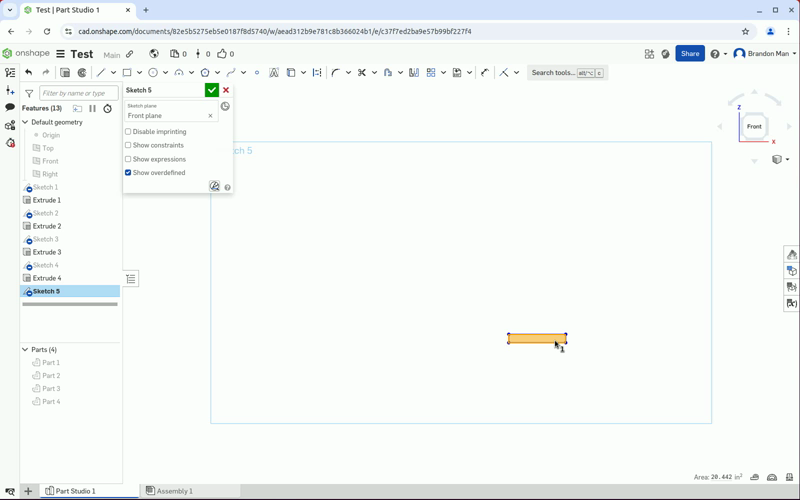
mouse_move(73, 352)
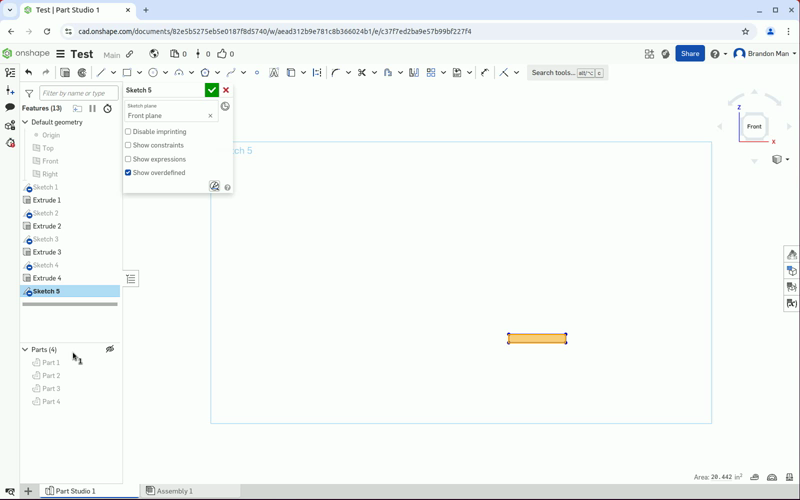
key(shift+y)
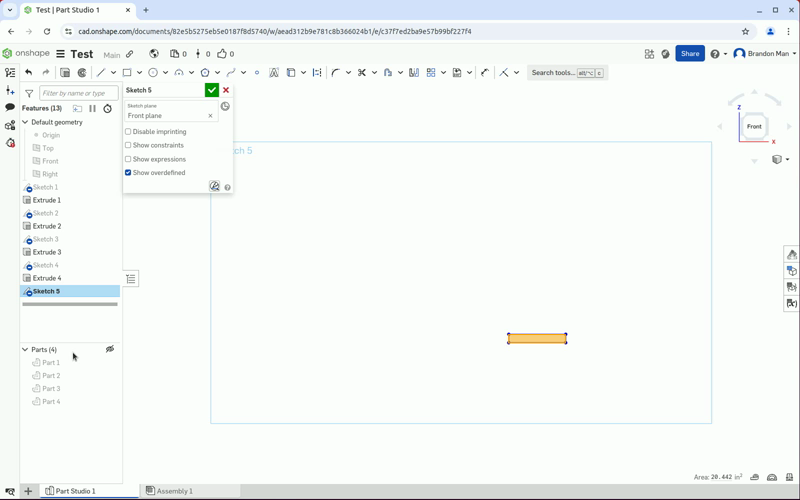
key(shift+e)
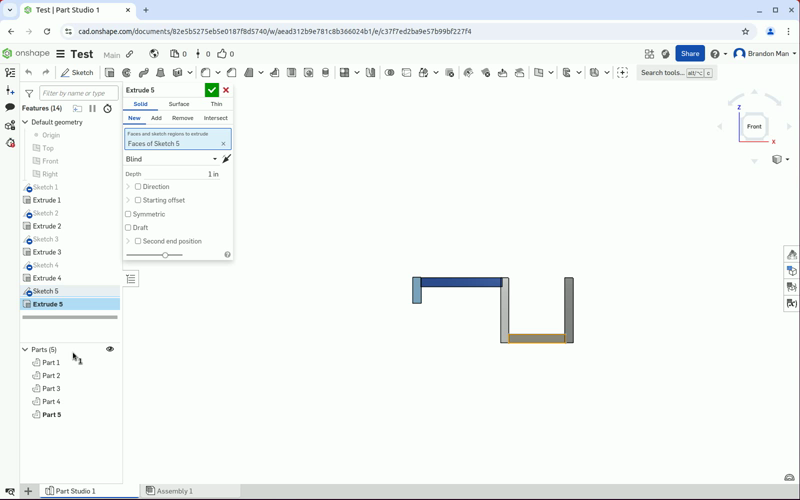
mouse_move(143, 106)
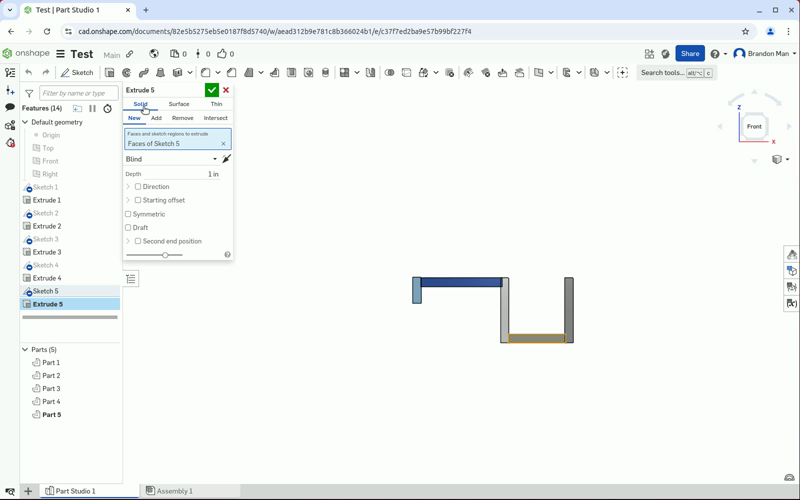
click(143, 106)
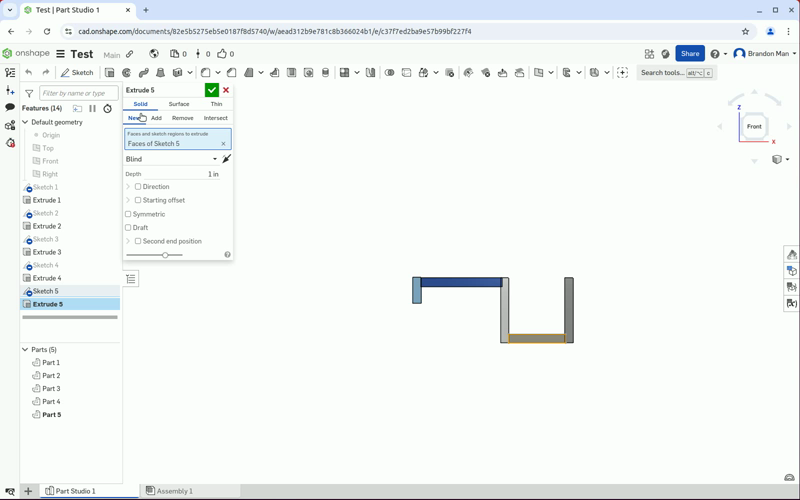
mouse_move(137, 120)
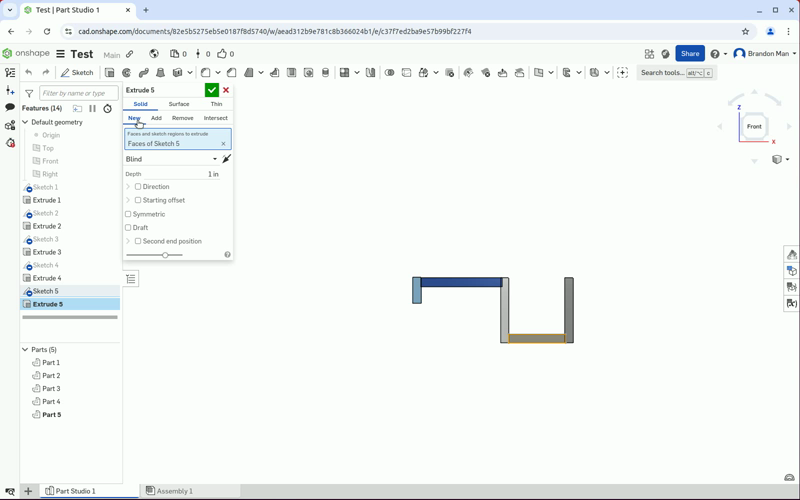
click(137, 120)
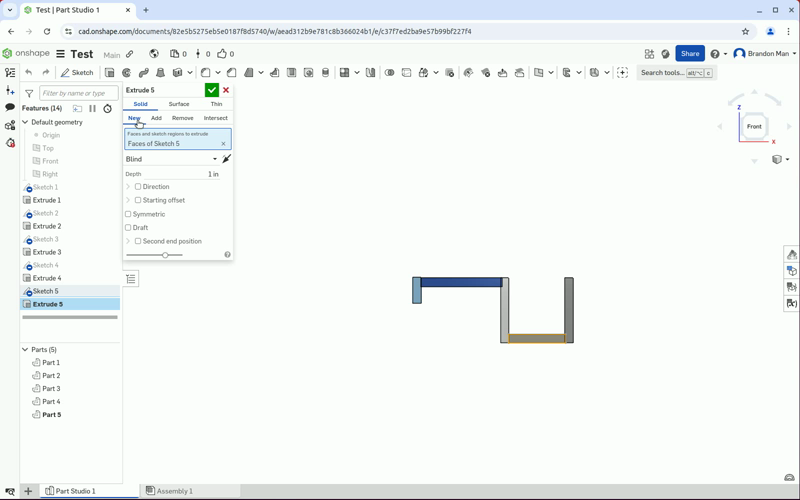
key(tab, 4)
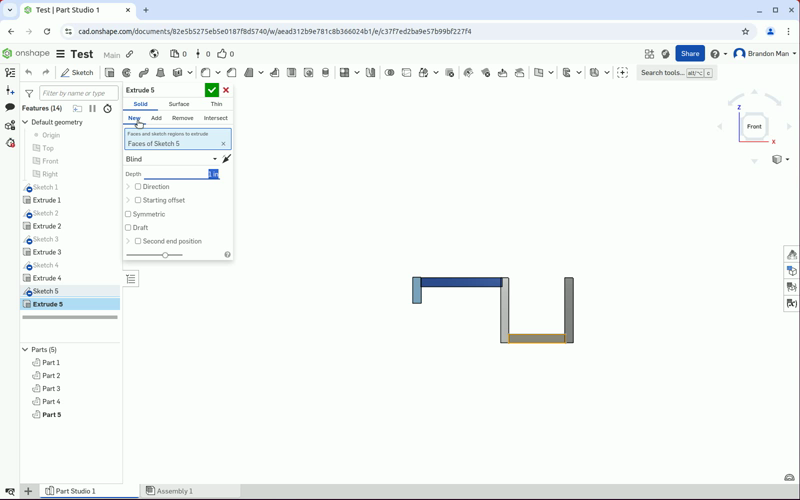
text(1.685)
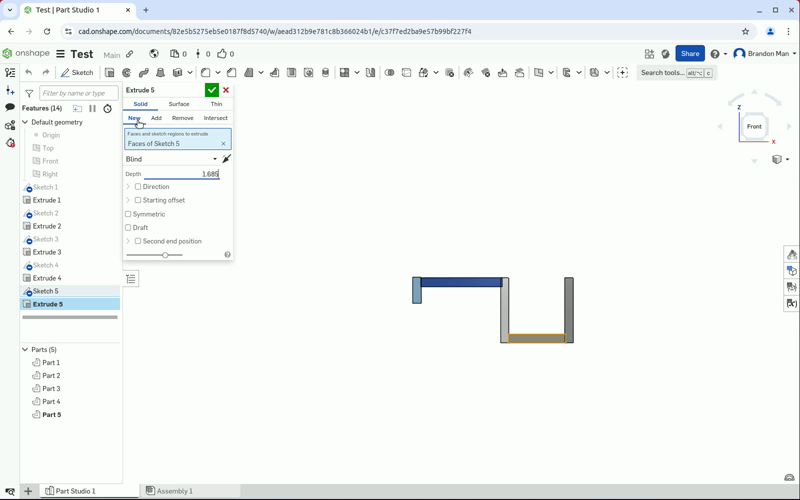
key(enter)
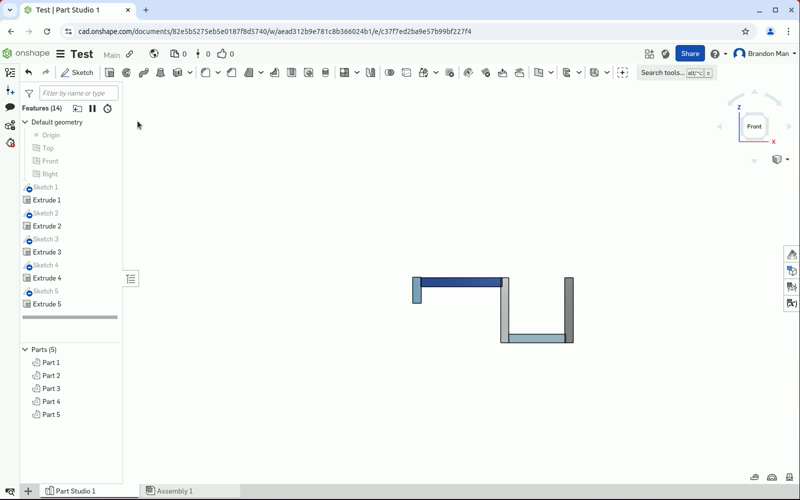
key(shift+h)
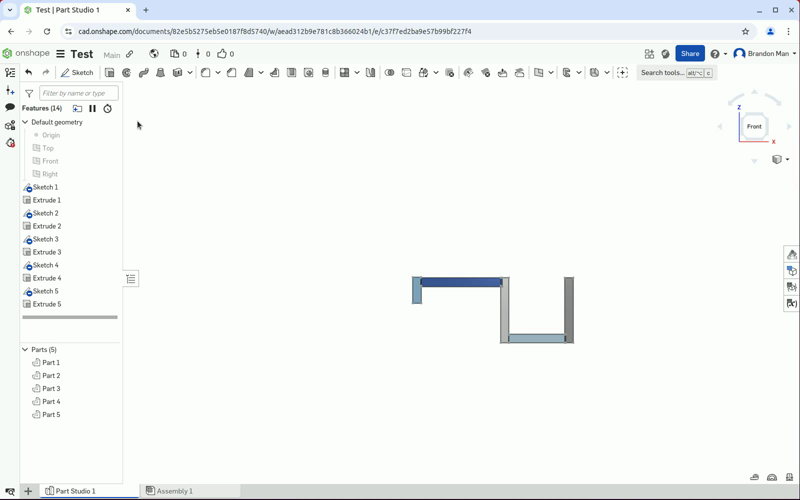
key(shift+h)
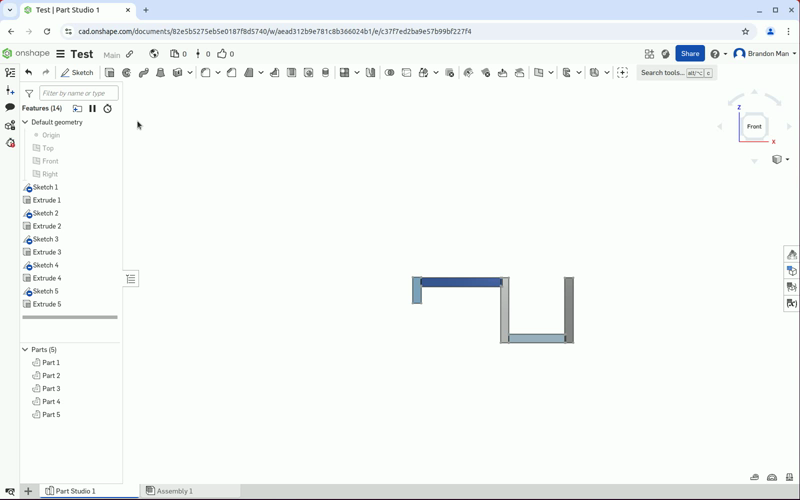
key(shift+7)
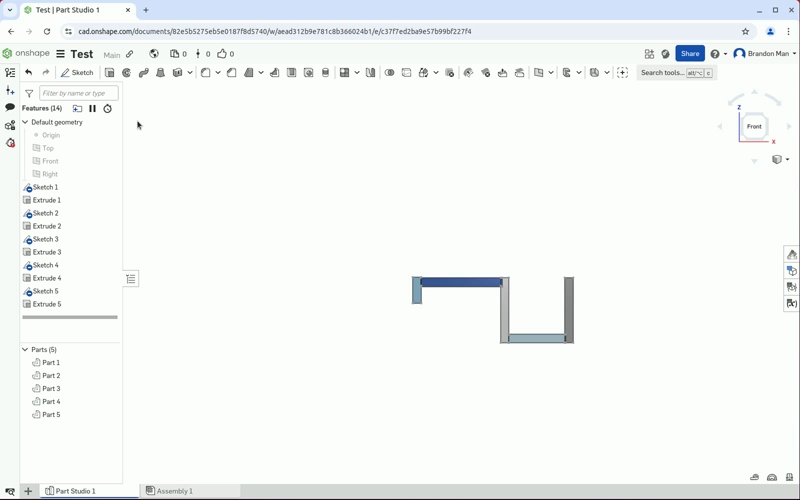
key(left, 2)
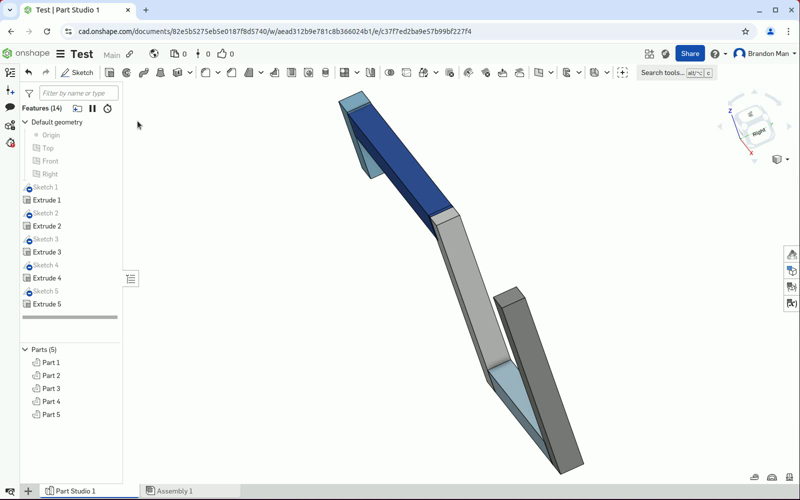
key(down, 2)
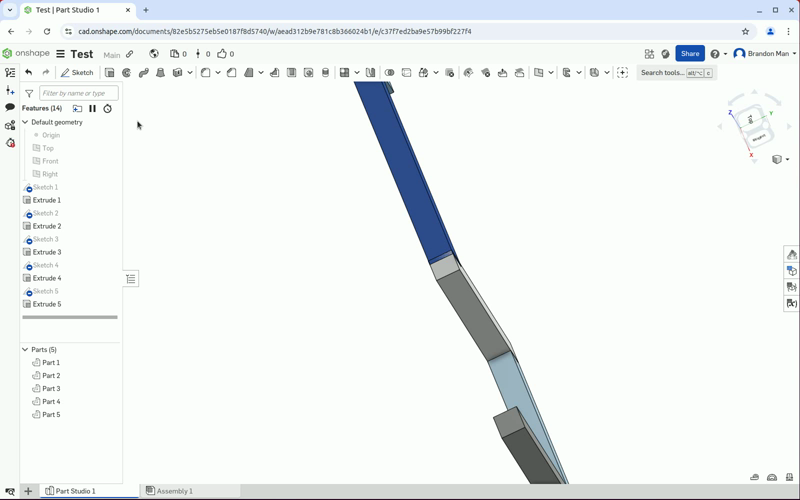
key(up, 2)
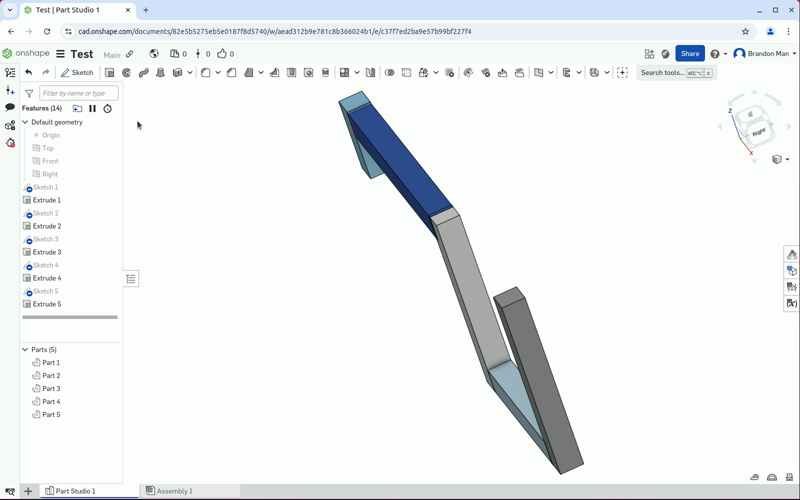
key(right, 2)
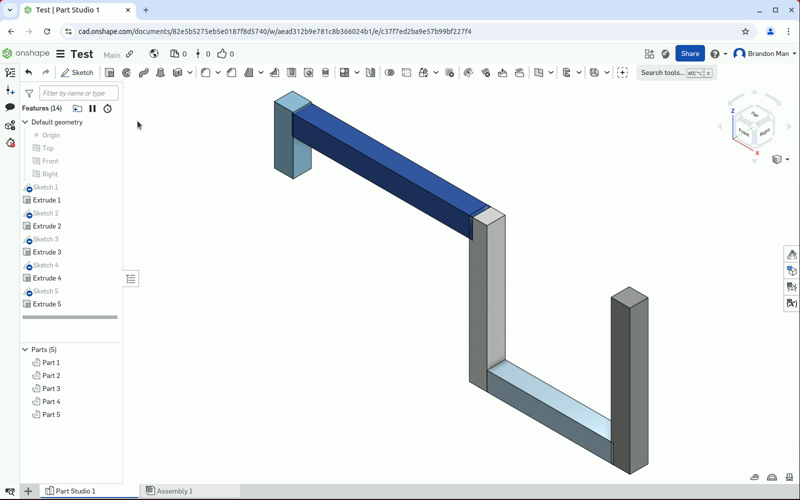
mouse_move(73, 189)
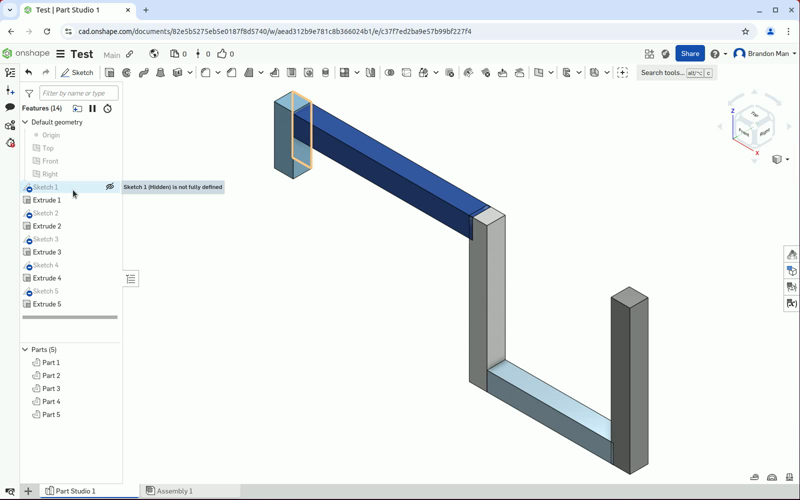
click(73, 189)